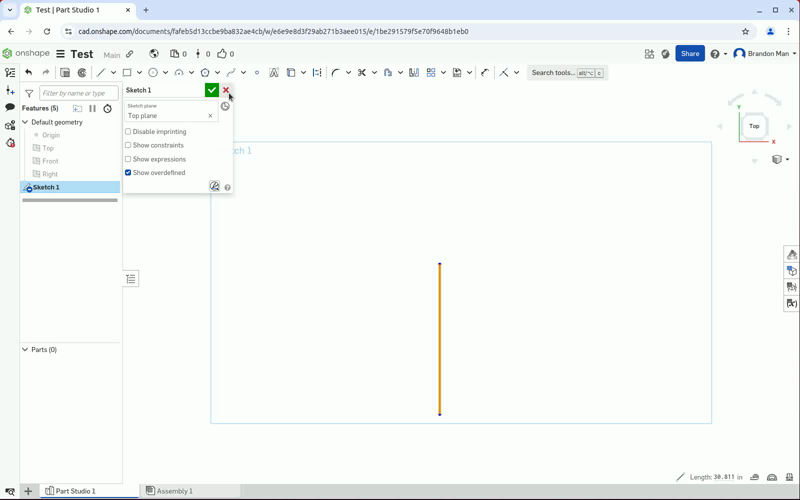
key(shift+h)
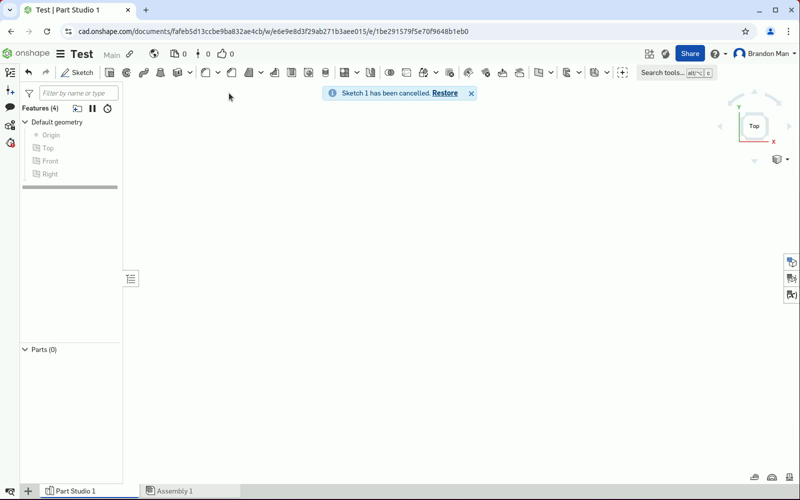
mouse_move(73, 352)
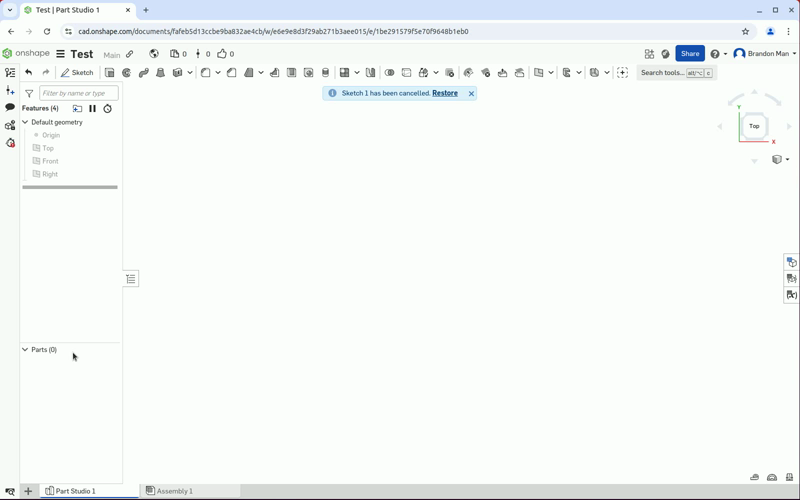
key(y)
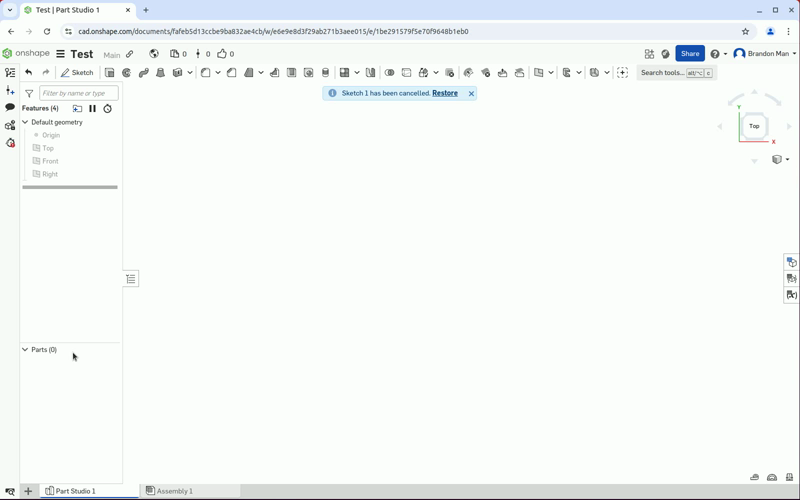
key(shift+p)
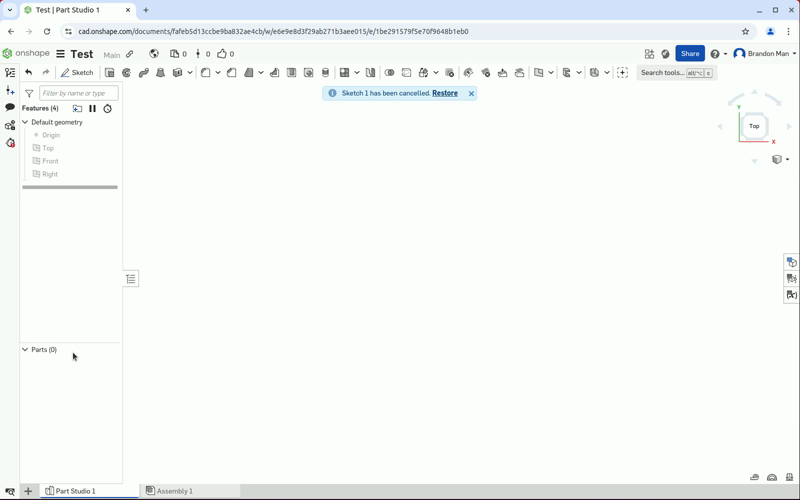
key(space)
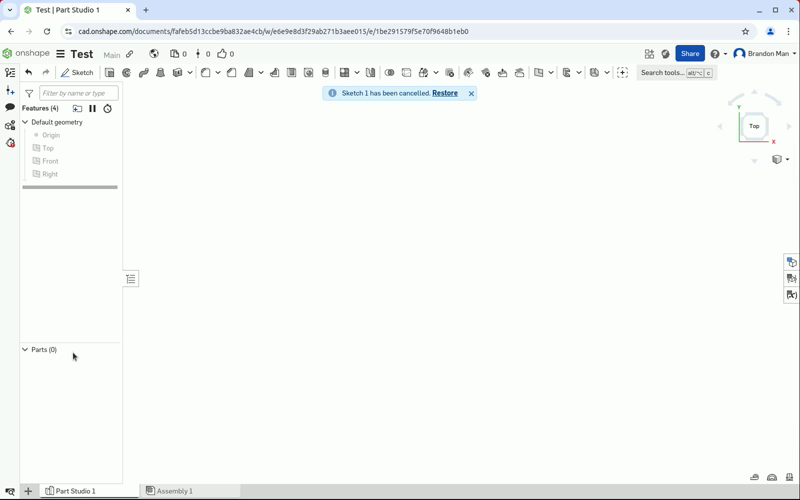
key_down(shift)
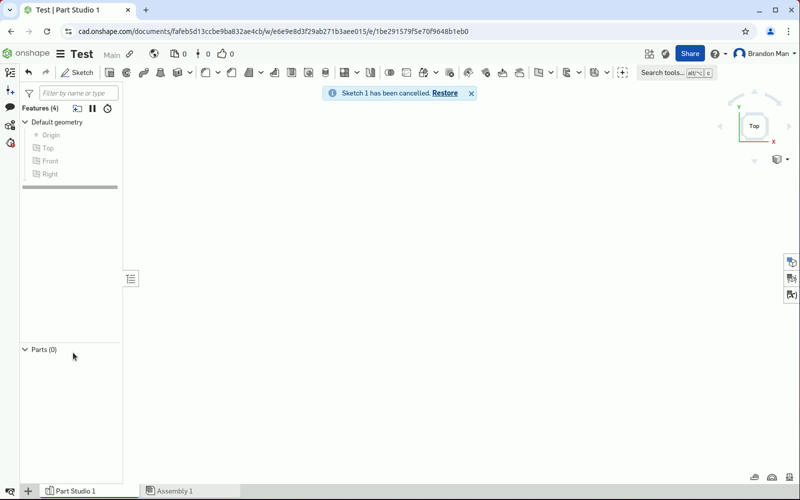
key(up)
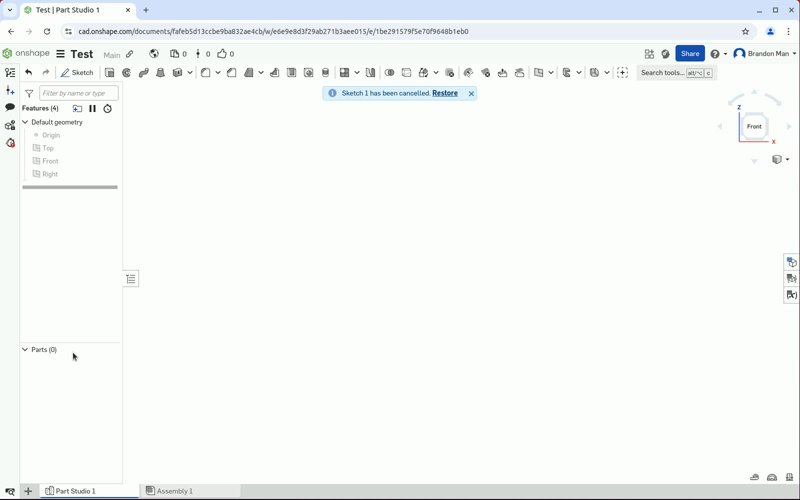
key_up(shift)
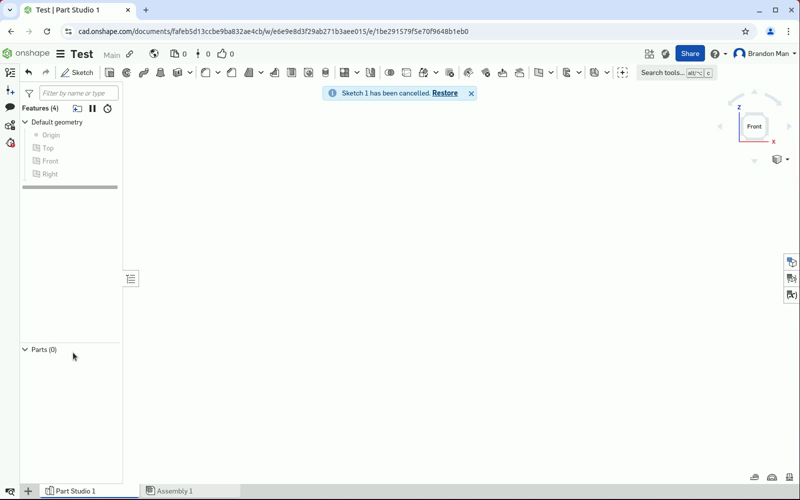
mouse_move(73, 352)
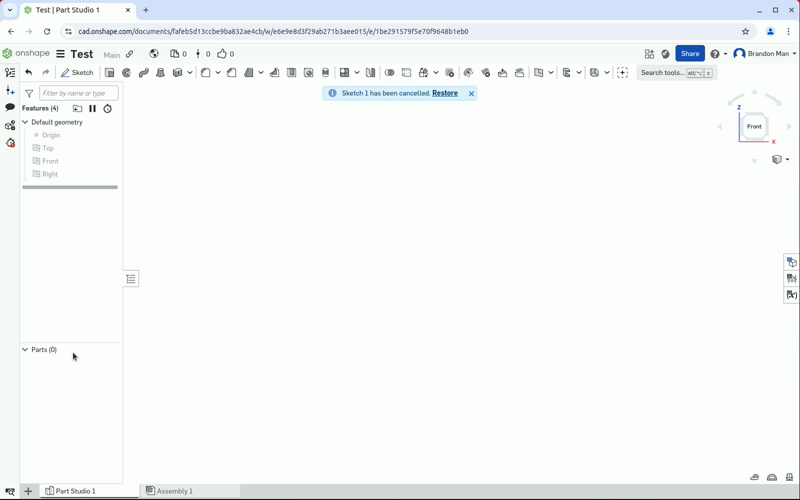
key(shift+y)
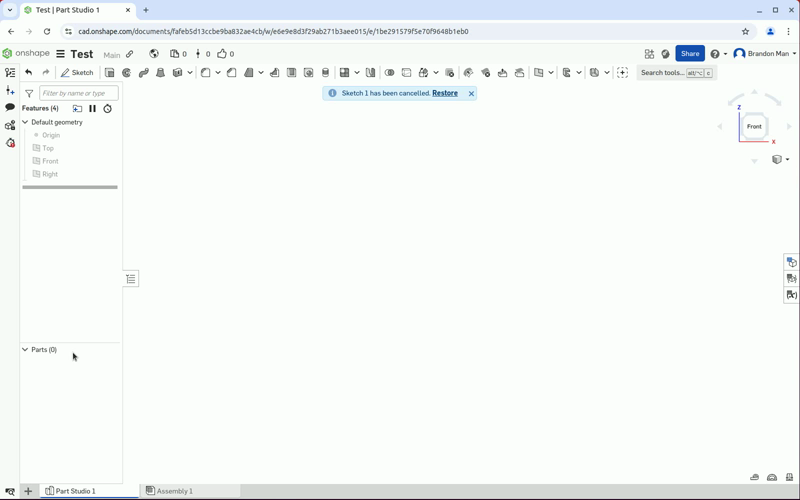
key(shift+s)
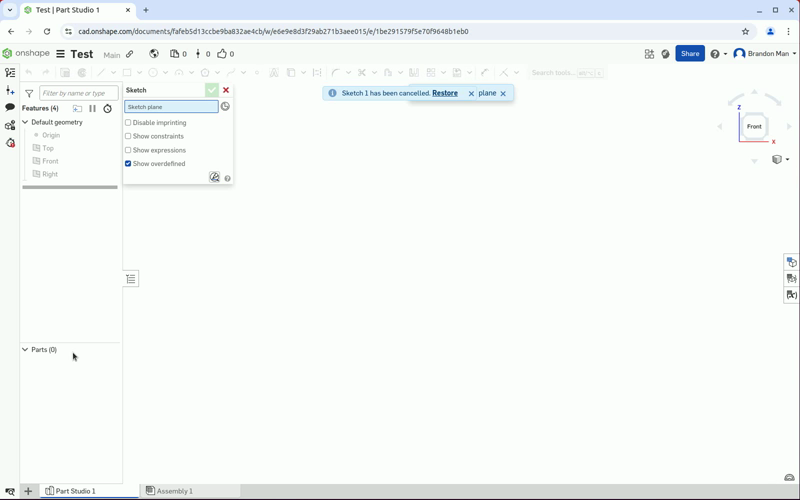
mouse_move(73, 163)
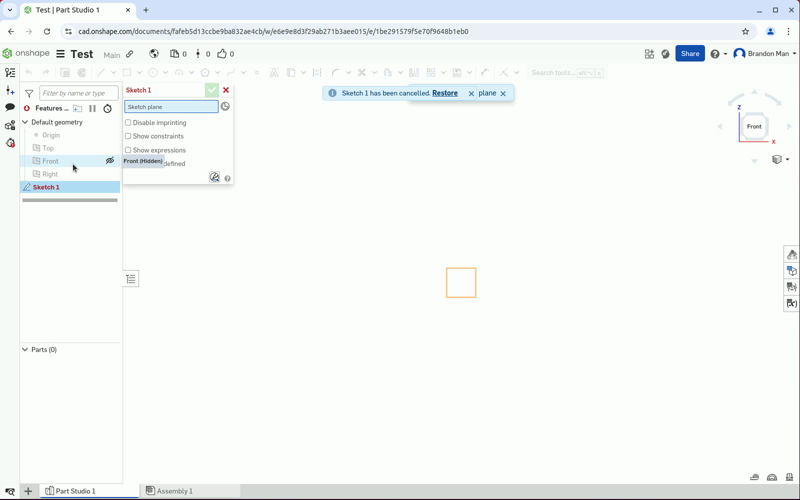
click(73, 163)
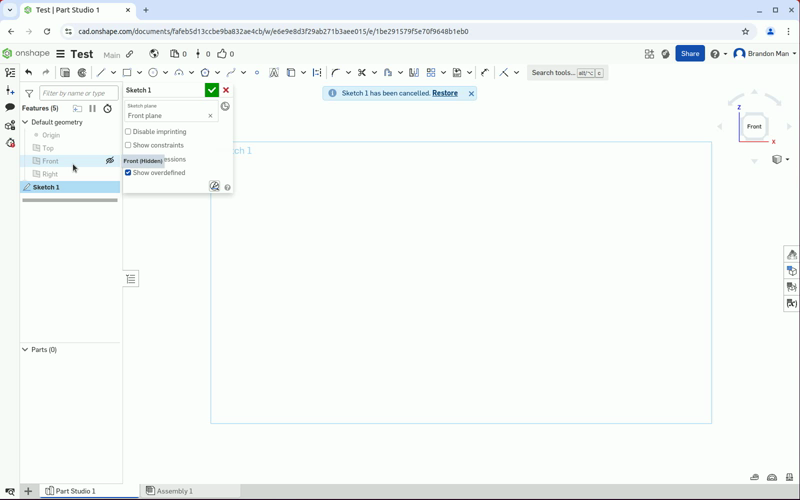
mouse_move(73, 352)
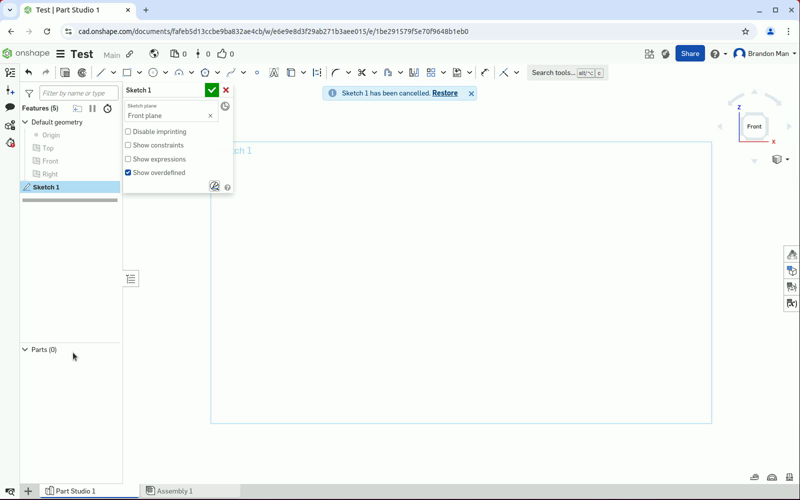
key(y)
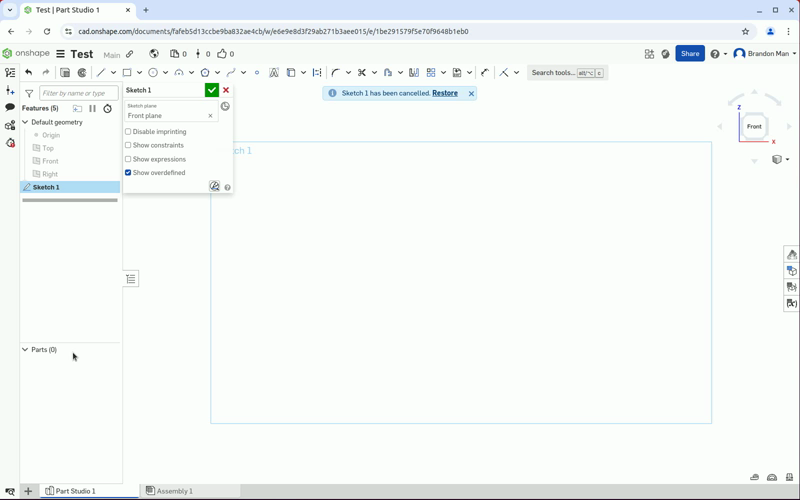
key(c)
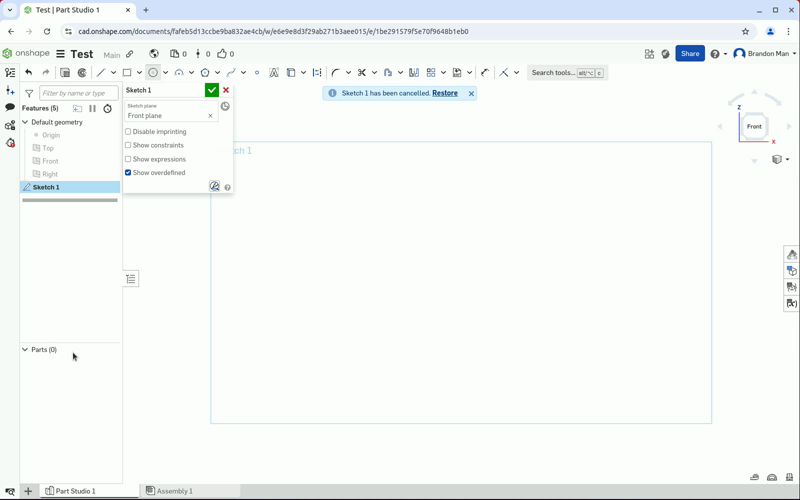
key_down(shift)
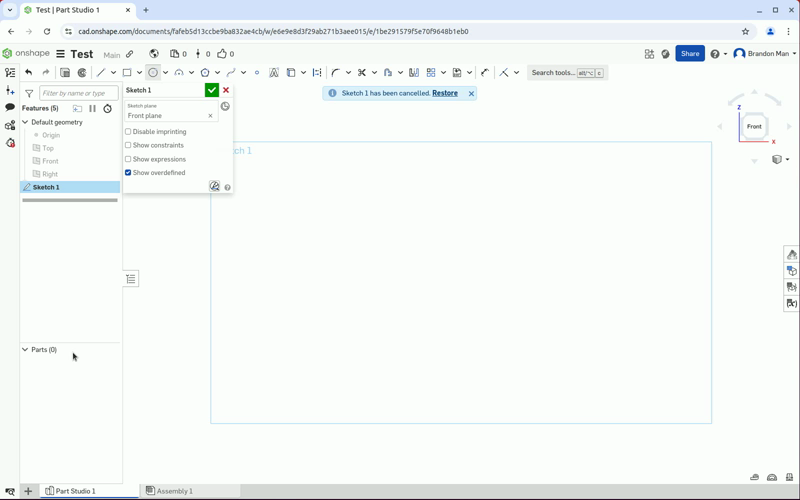
mouse_move(362, 236)
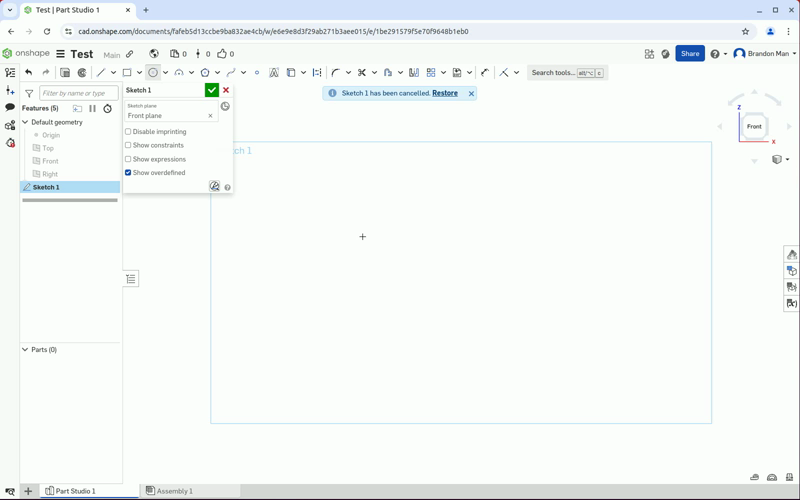
click(362, 236)
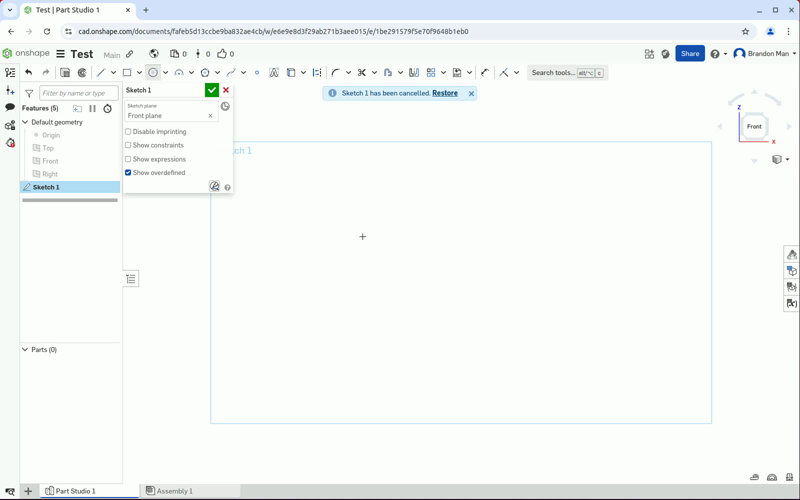
key_up(shift)
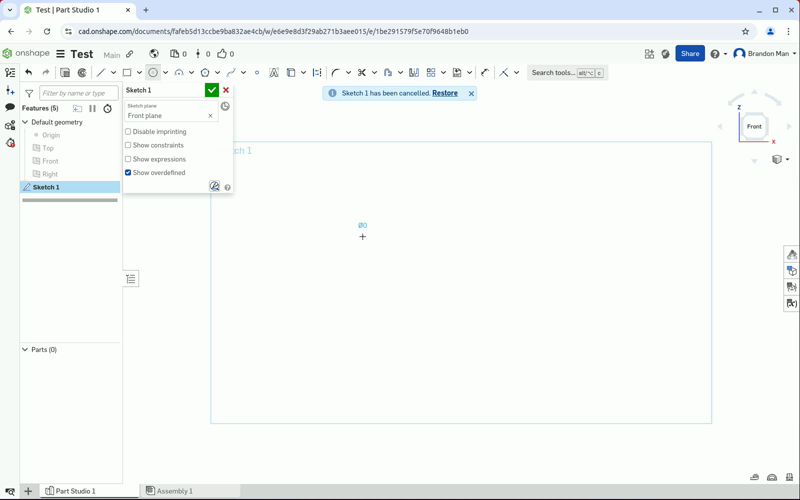
mouse_move(366, 236)
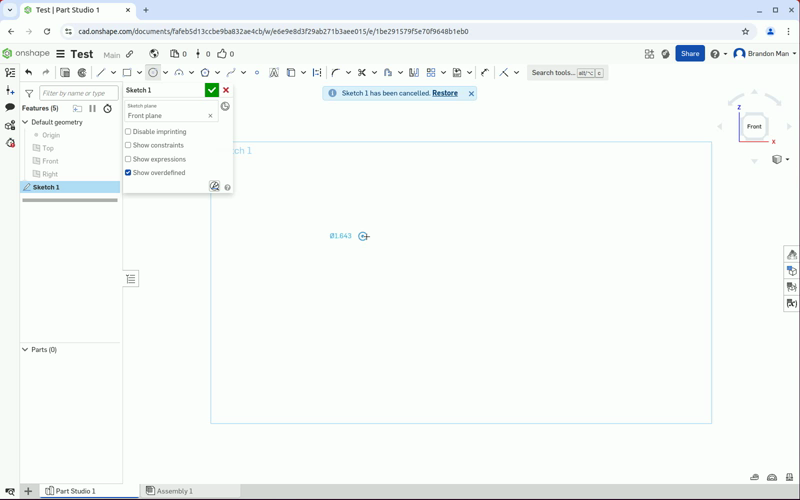
click(366, 236)
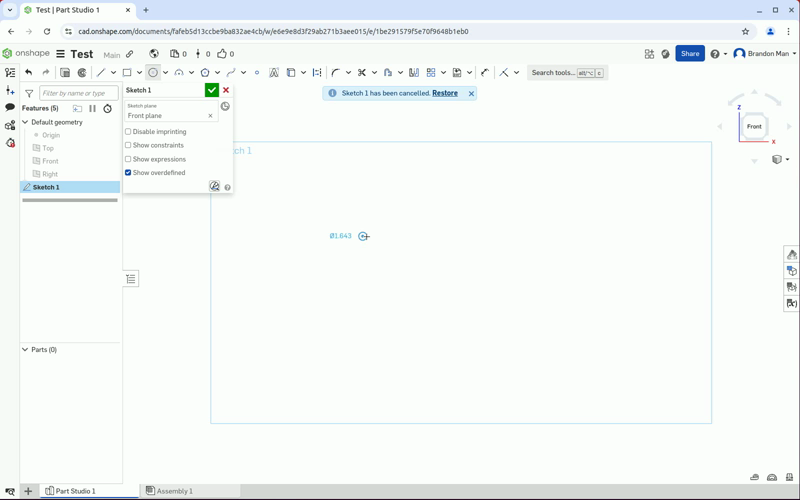
key(esc)
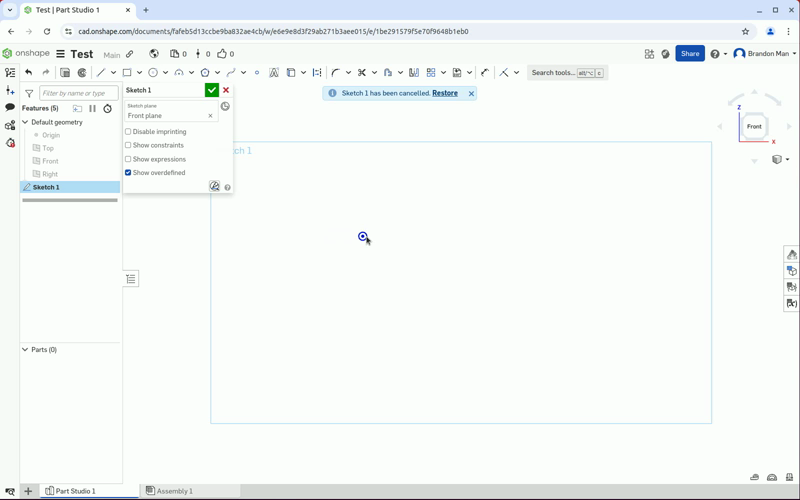
key(c)
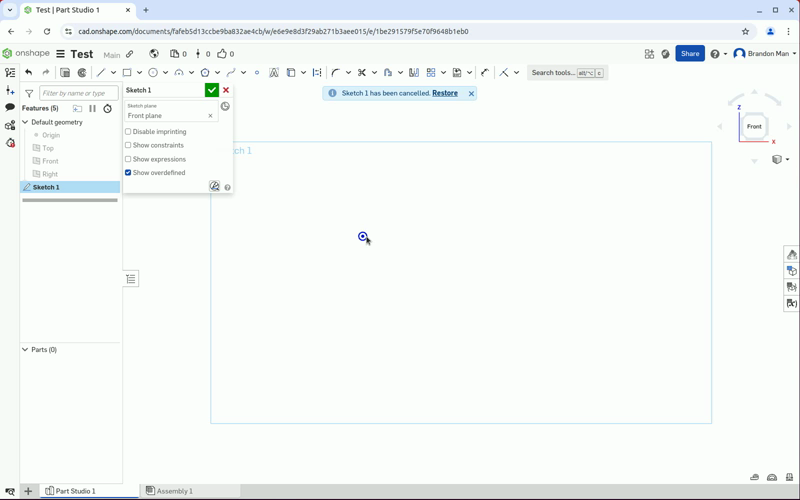
key_down(shift)
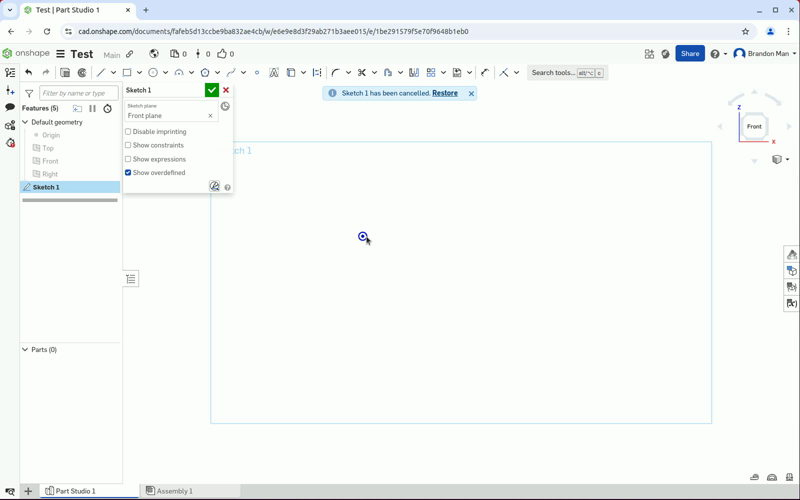
mouse_move(362, 236)
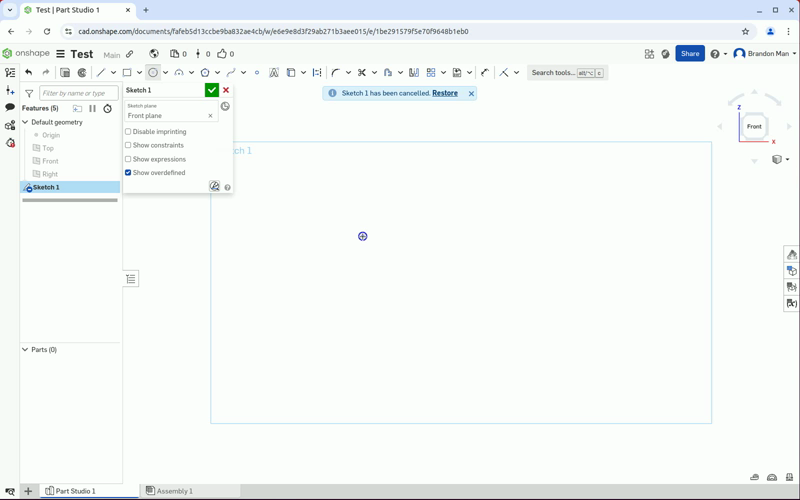
scroll(6)
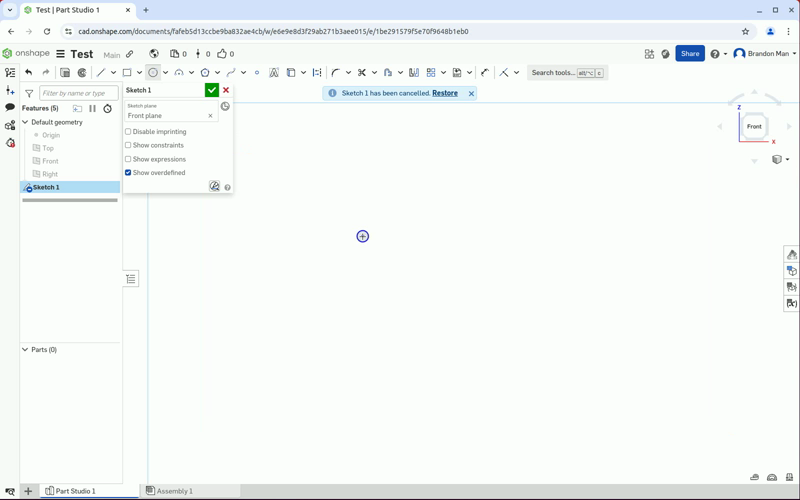
scroll(6)
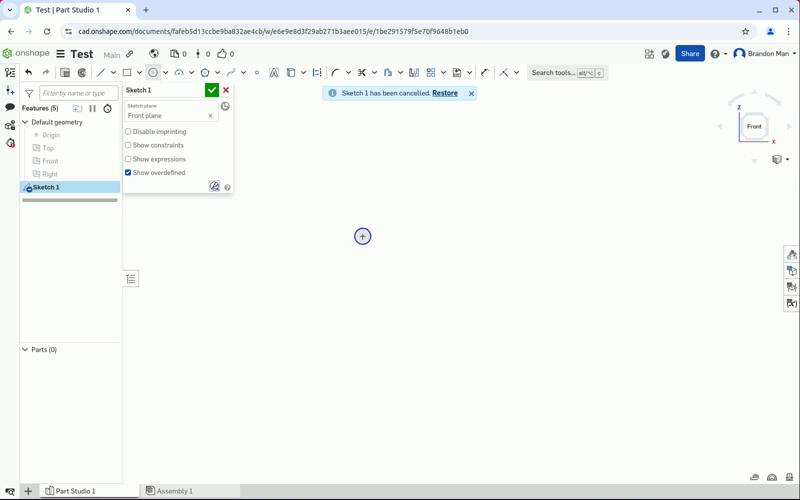
scroll(6)
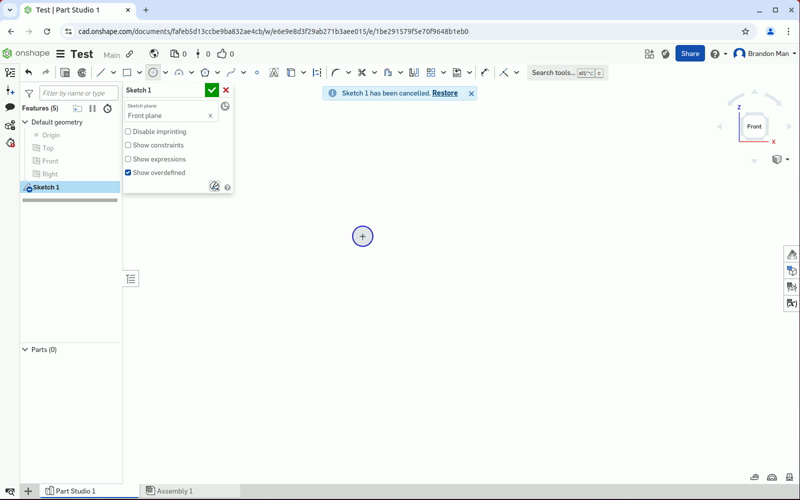
scroll(6)
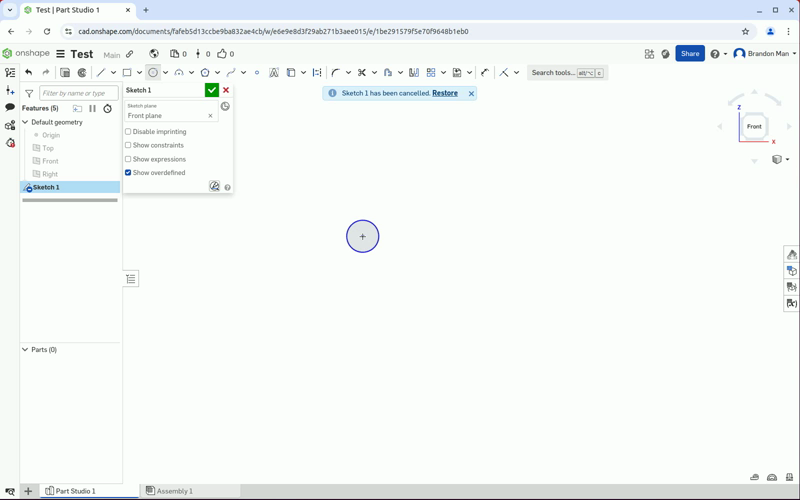
scroll(6)
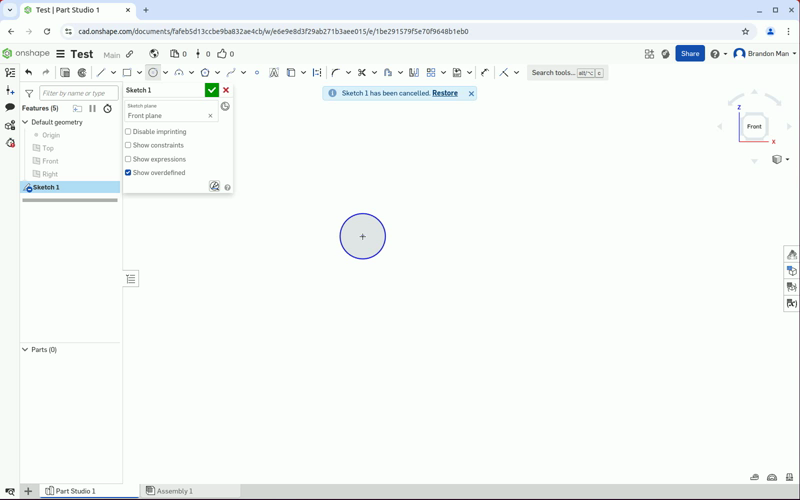
scroll(6)
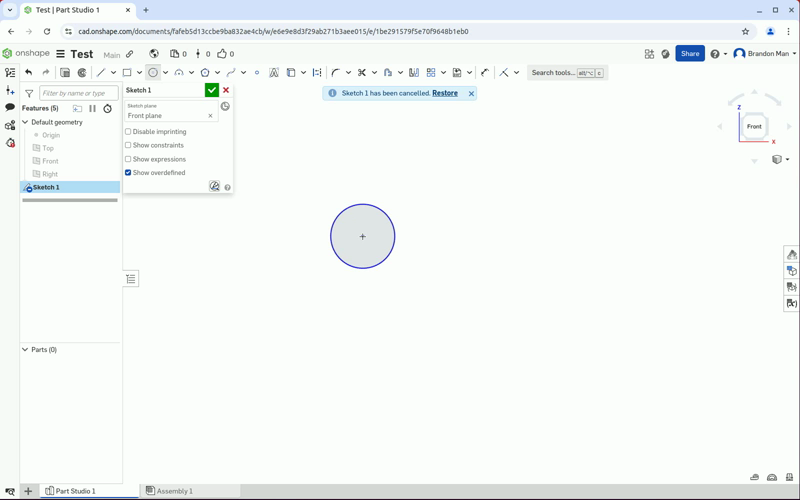
scroll(6)
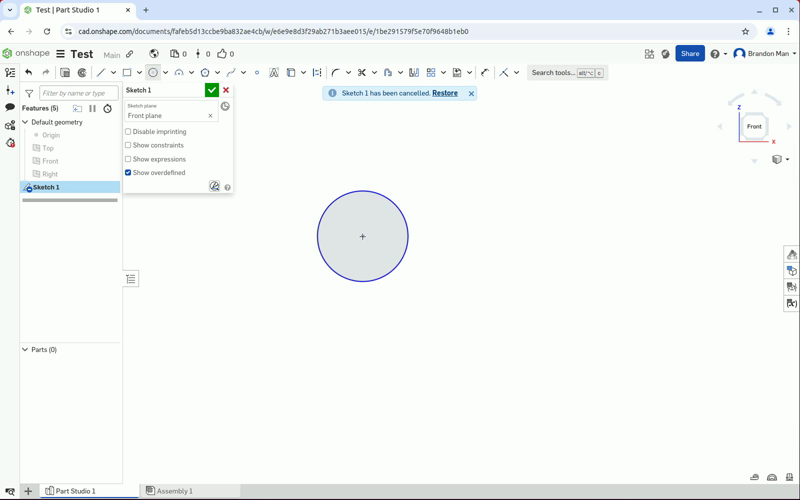
click(362, 236)
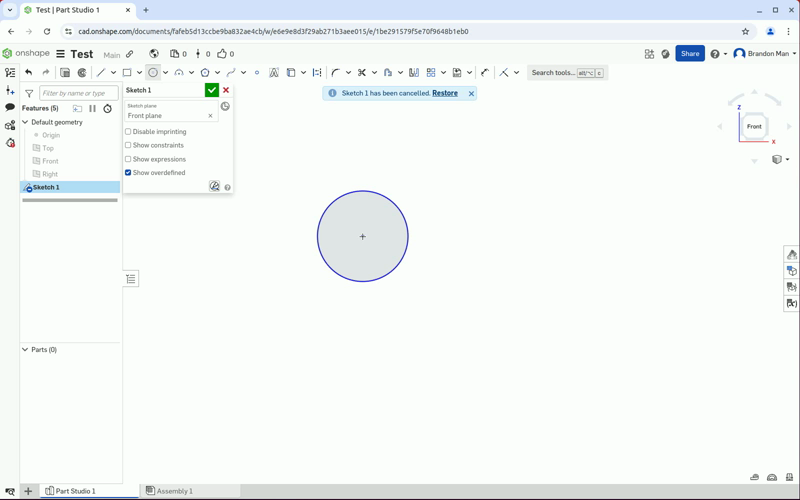
scroll(-6)
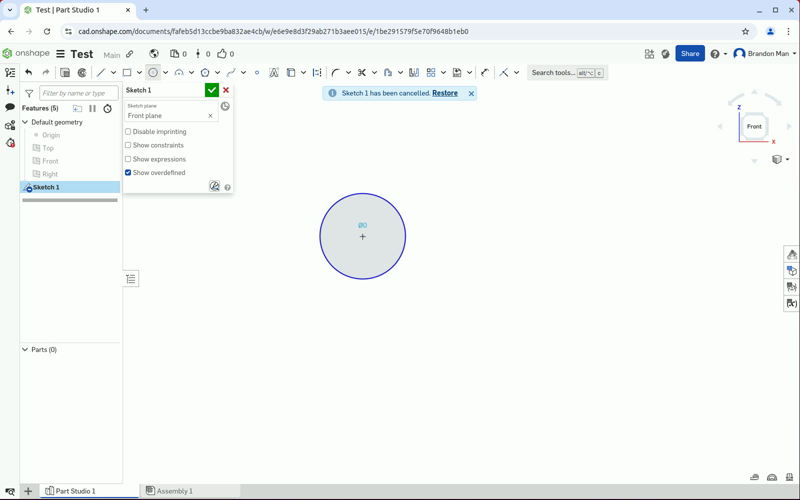
scroll(-6)
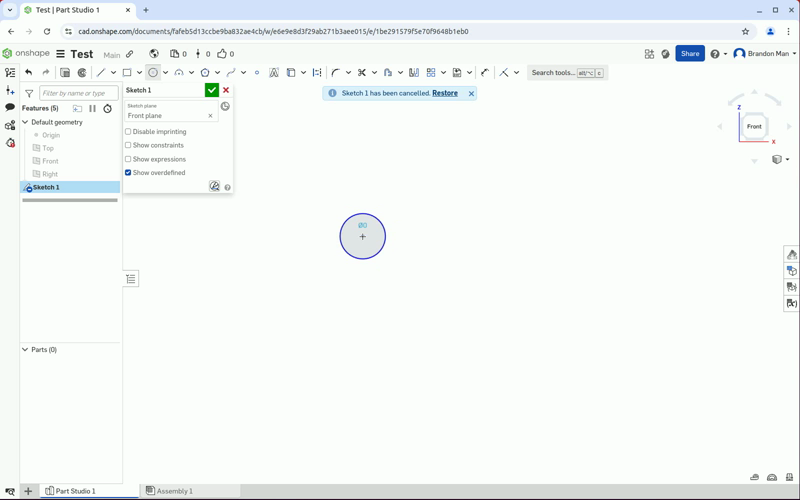
scroll(-6)
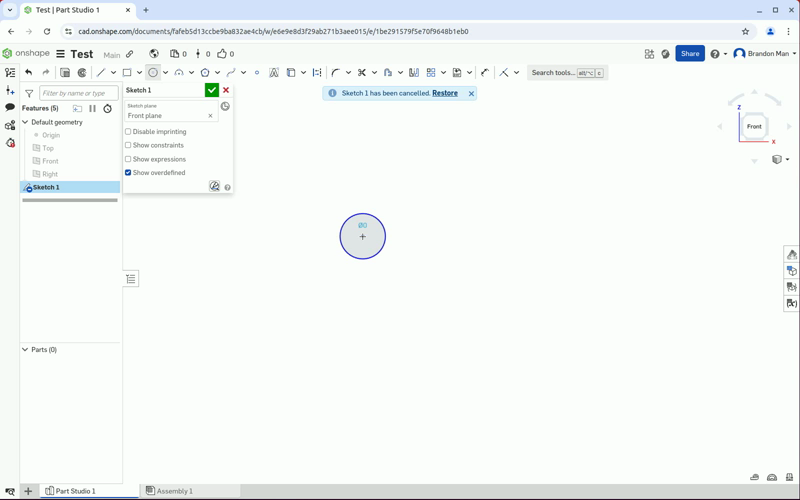
scroll(-6)
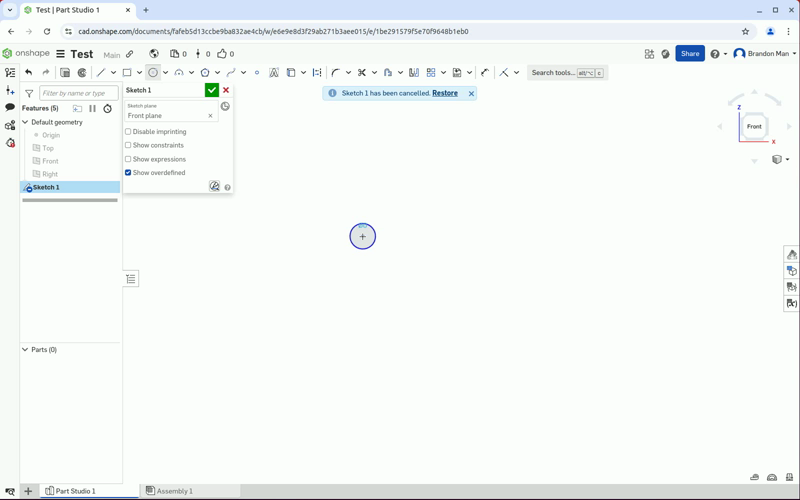
scroll(-6)
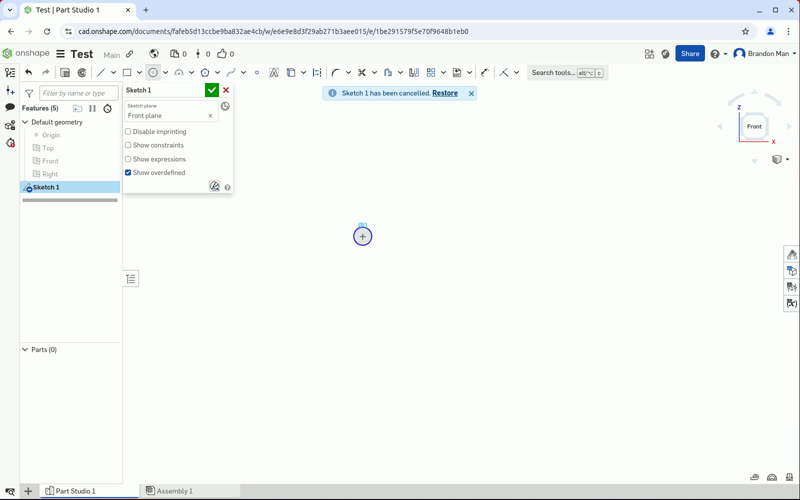
scroll(-6)
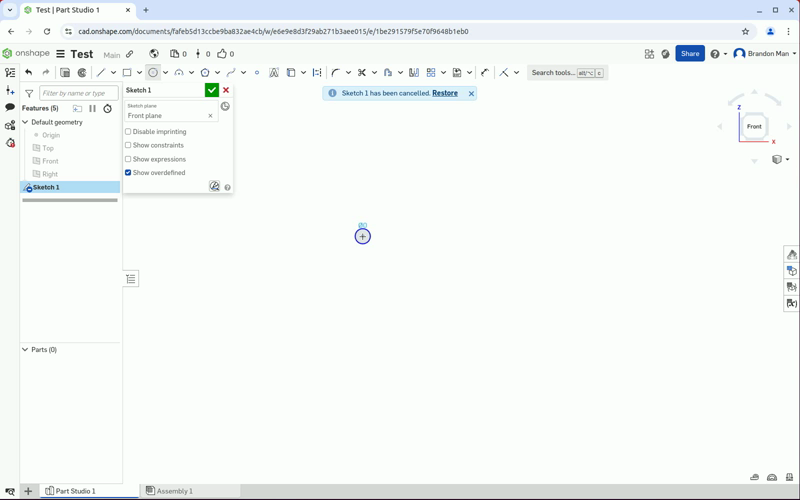
scroll(-6)
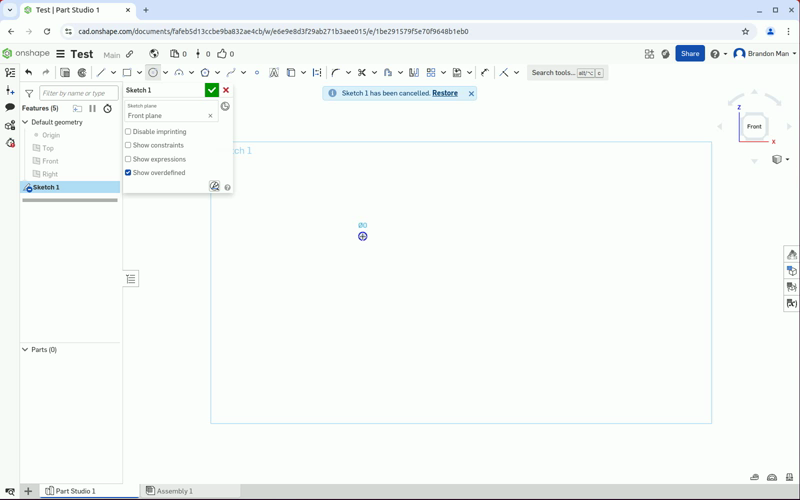
key_up(shift)
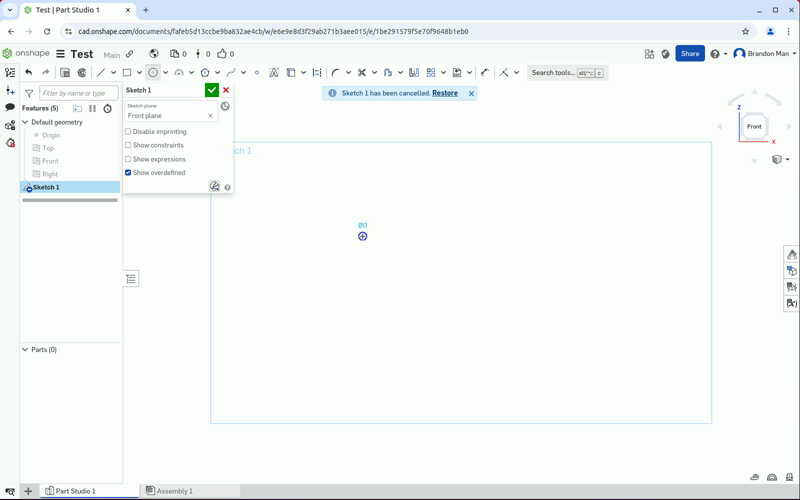
mouse_move(364, 236)
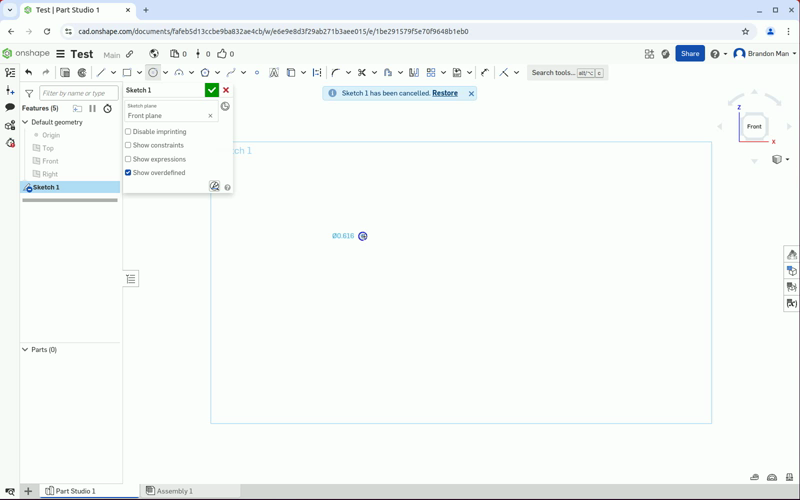
scroll(6)
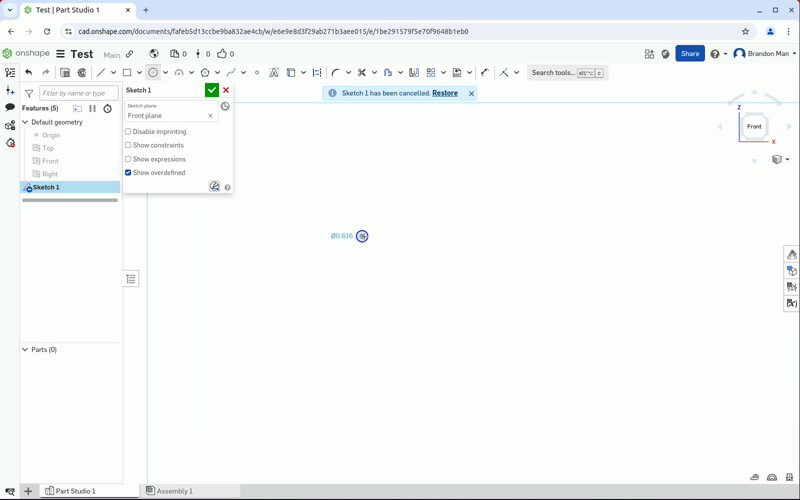
scroll(6)
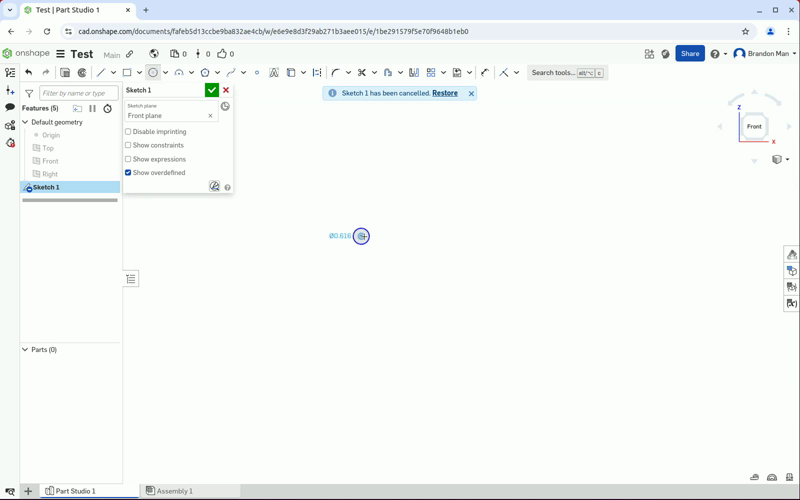
scroll(6)
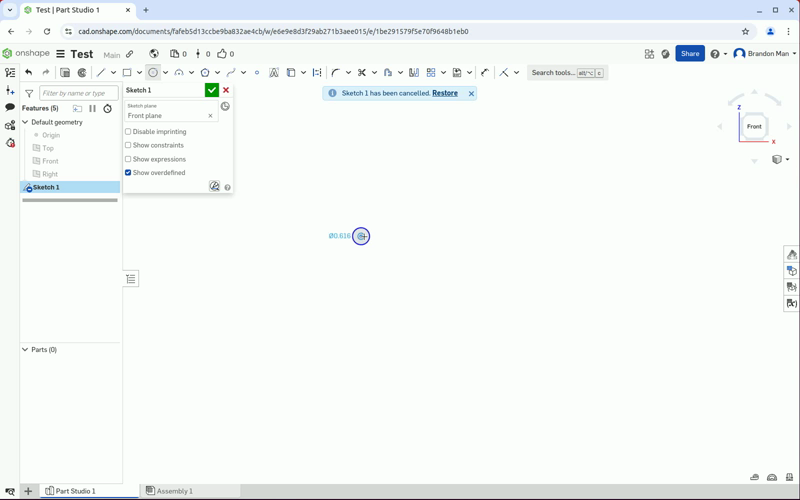
scroll(6)
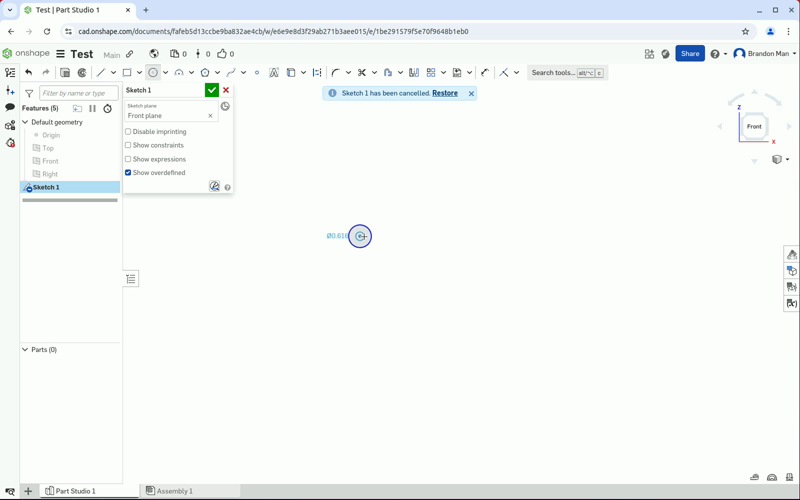
scroll(6)
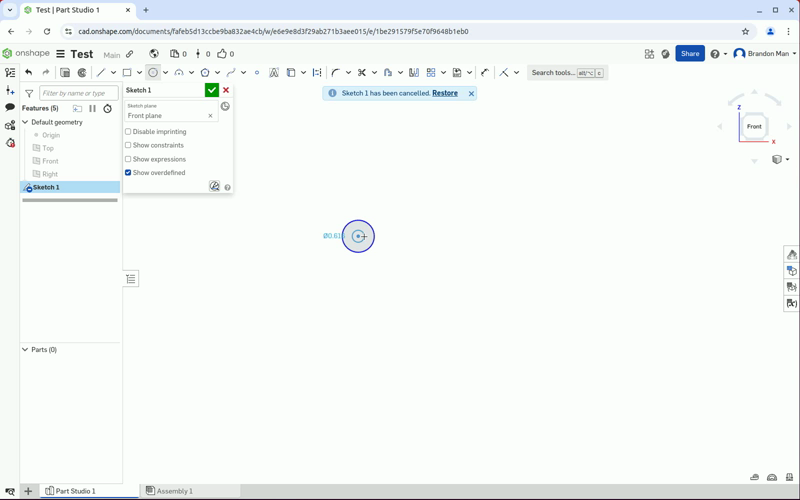
scroll(6)
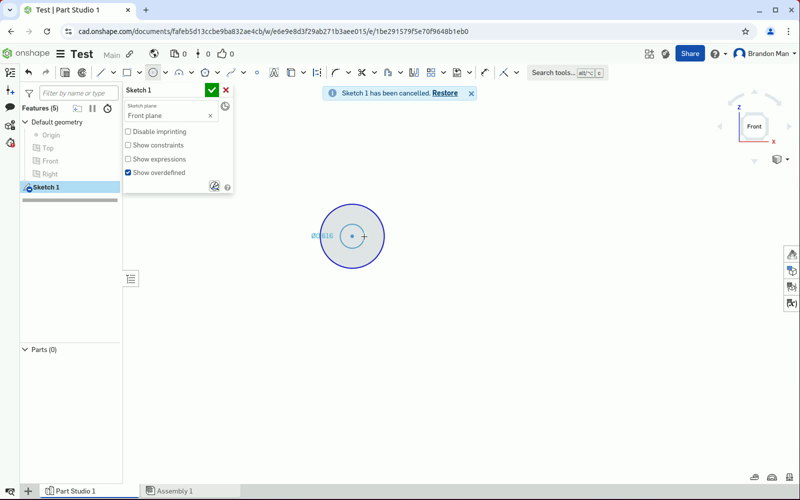
scroll(6)
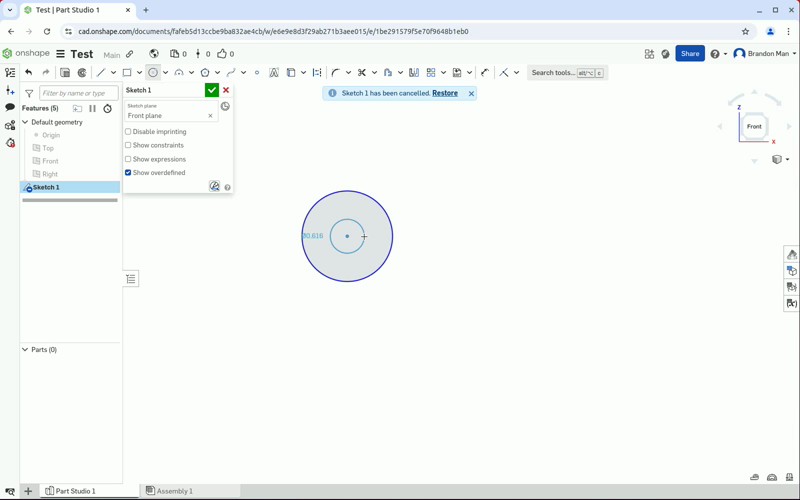
click(364, 236)
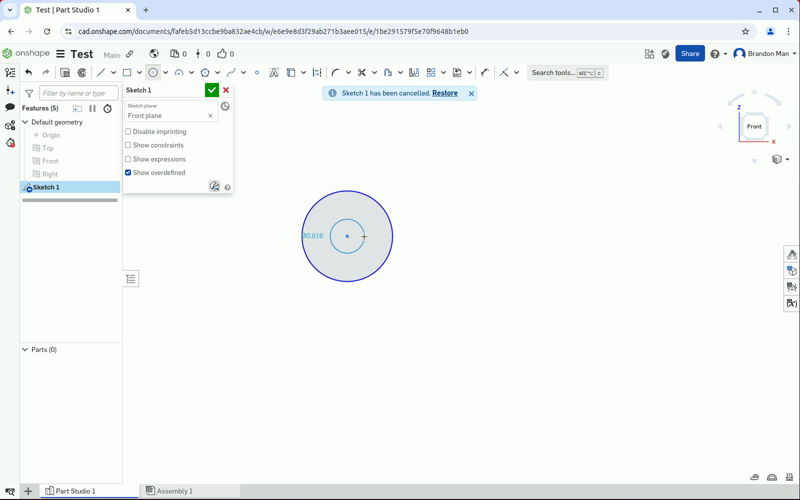
scroll(-6)
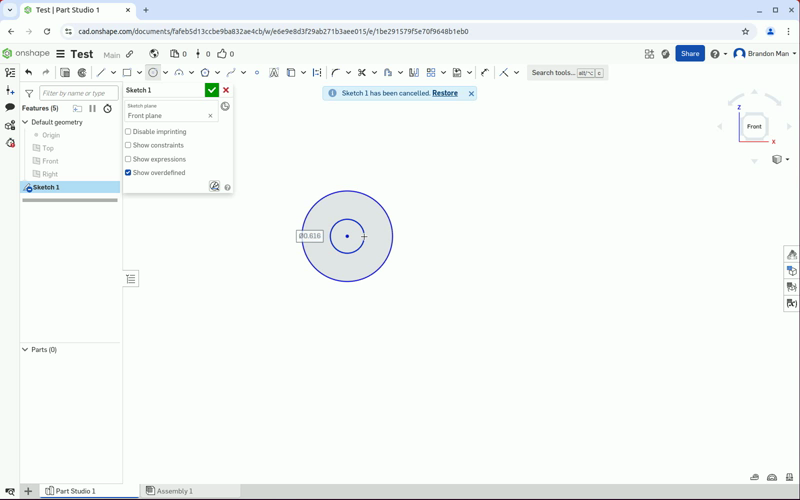
scroll(-6)
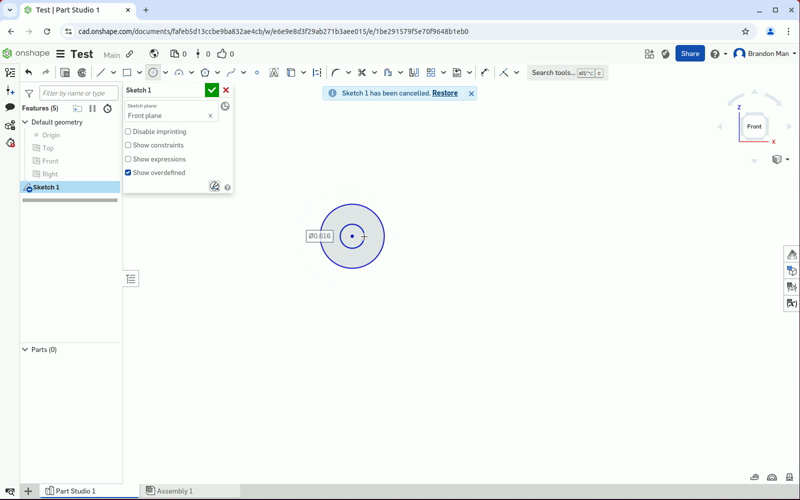
scroll(-6)
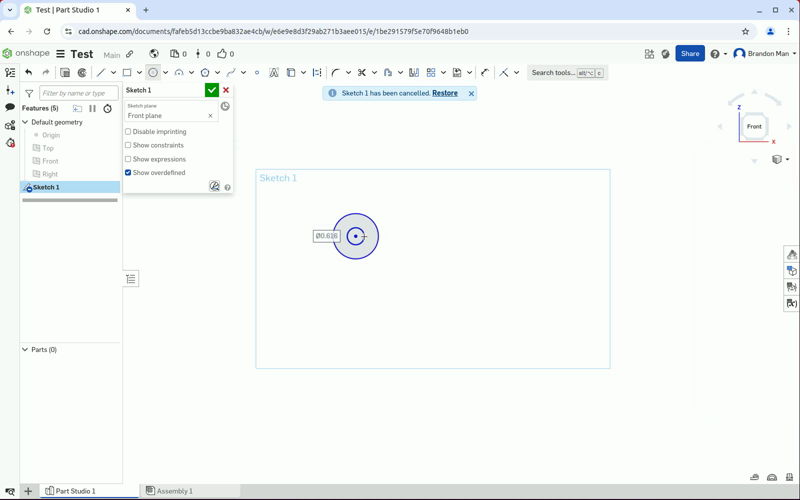
scroll(-6)
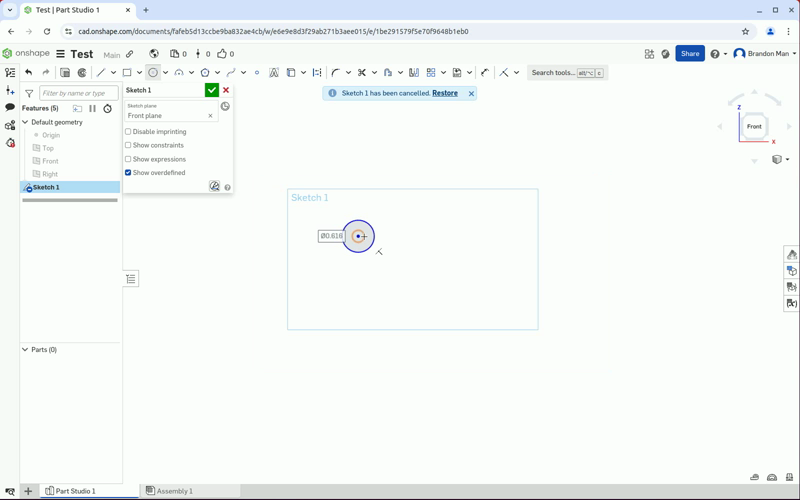
scroll(-6)
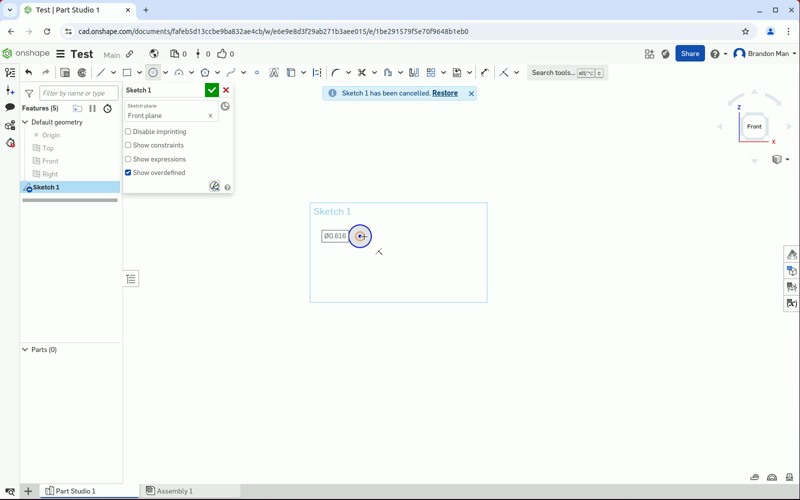
scroll(-6)
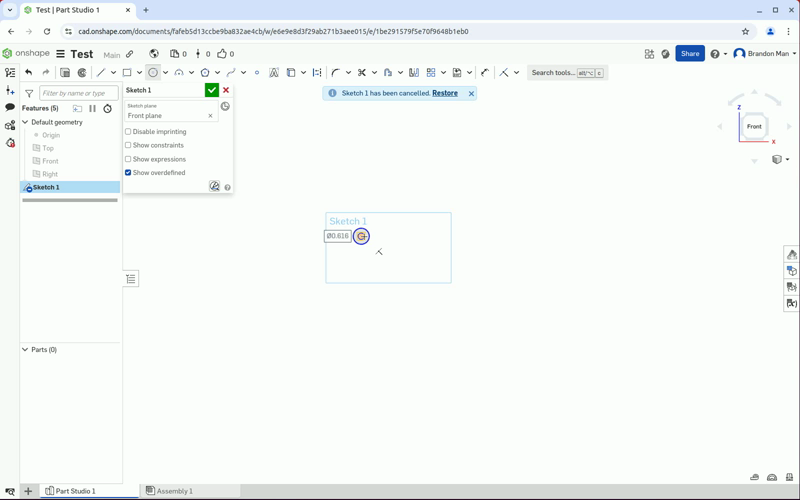
scroll(-6)
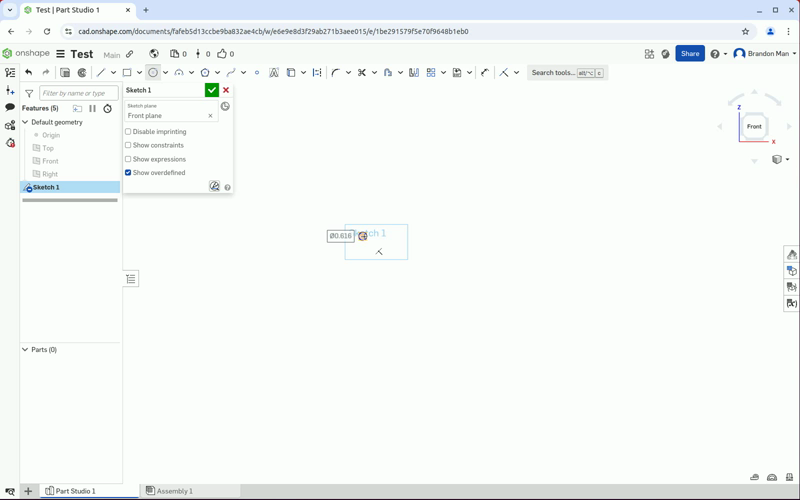
key(esc)
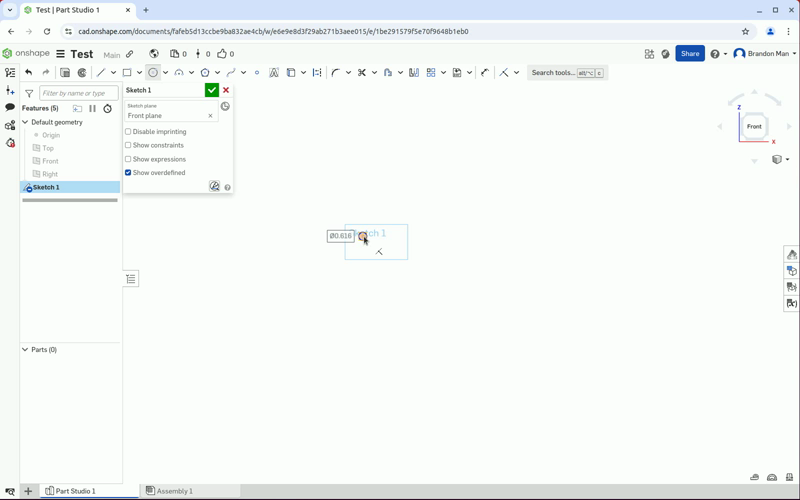
mouse_move(362, 232)
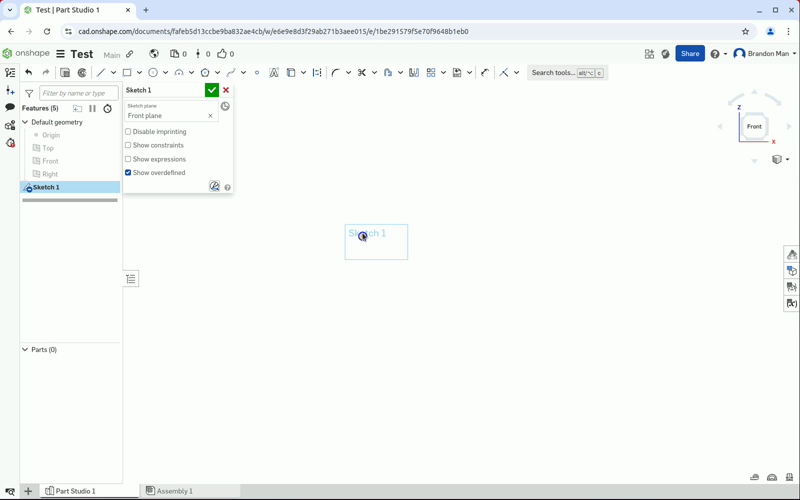
scroll(6)
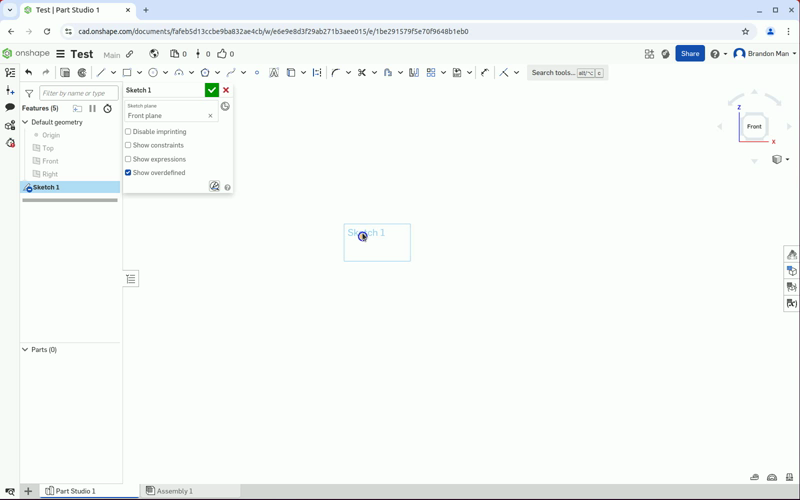
scroll(6)
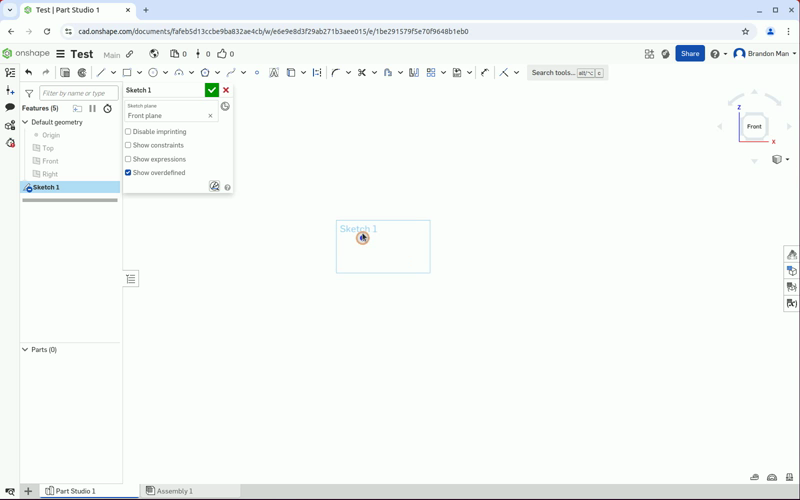
scroll(6)
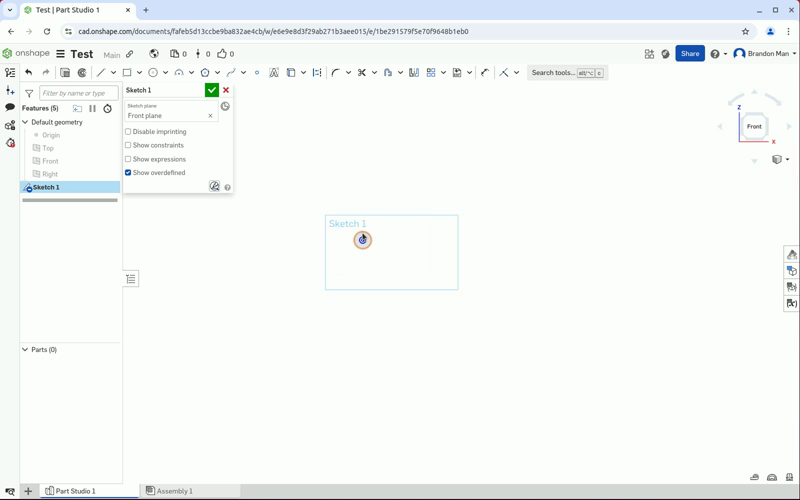
scroll(6)
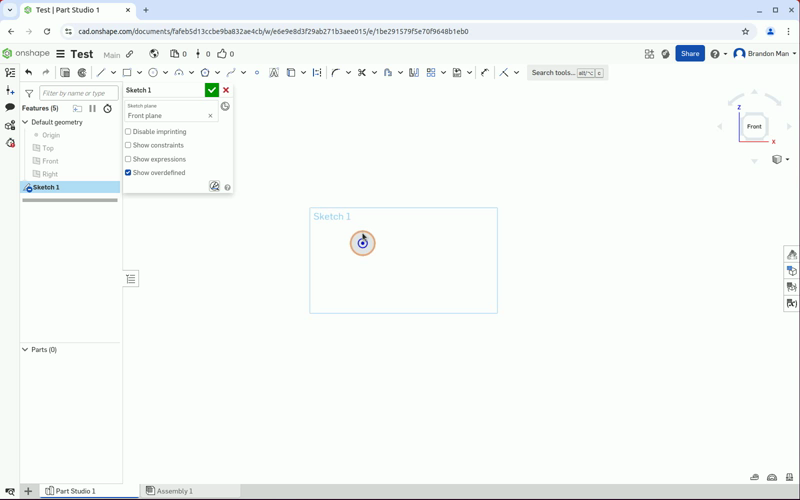
scroll(6)
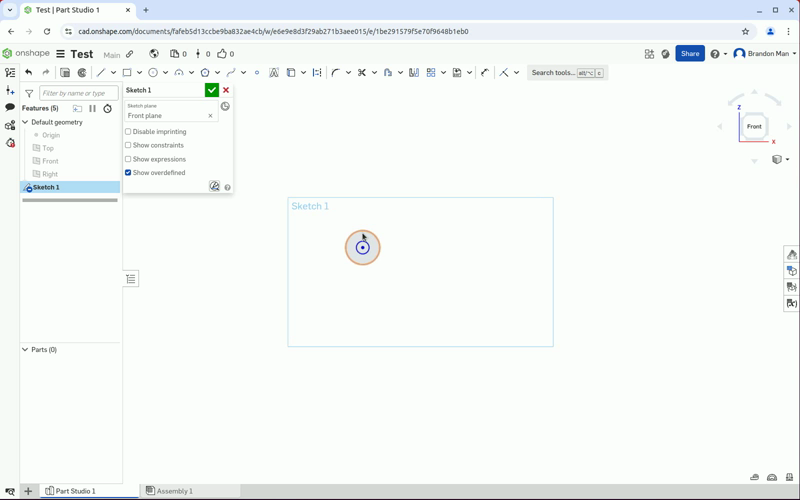
scroll(6)
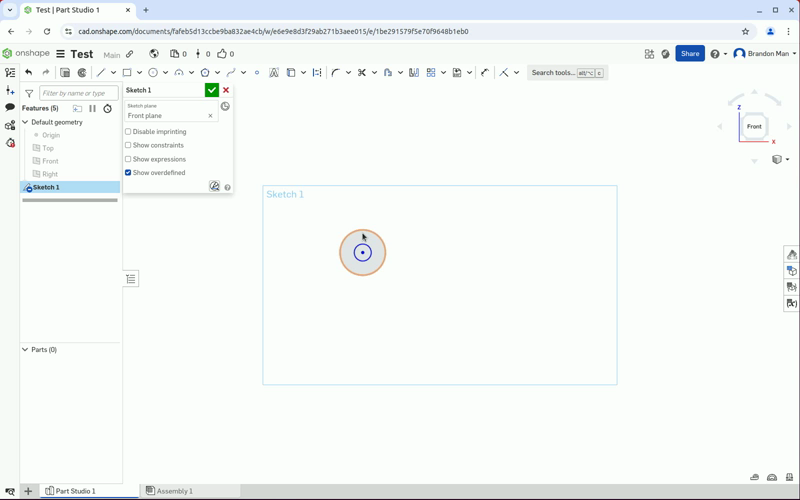
scroll(6)
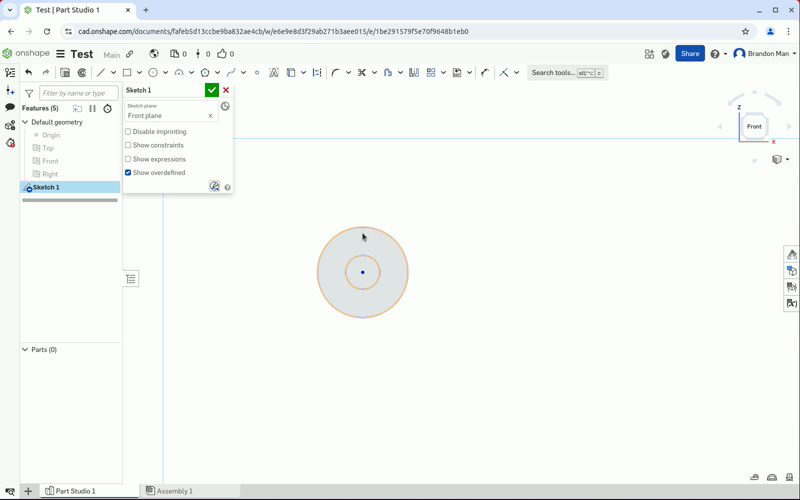
click(362, 232)
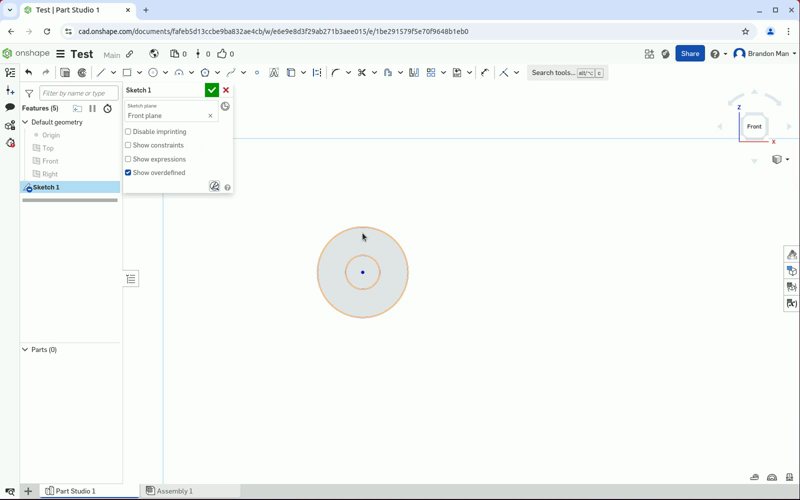
scroll(-6)
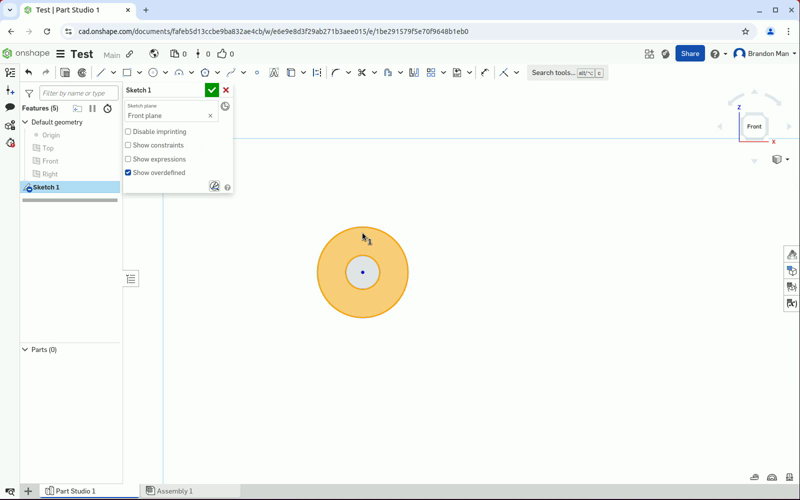
scroll(-6)
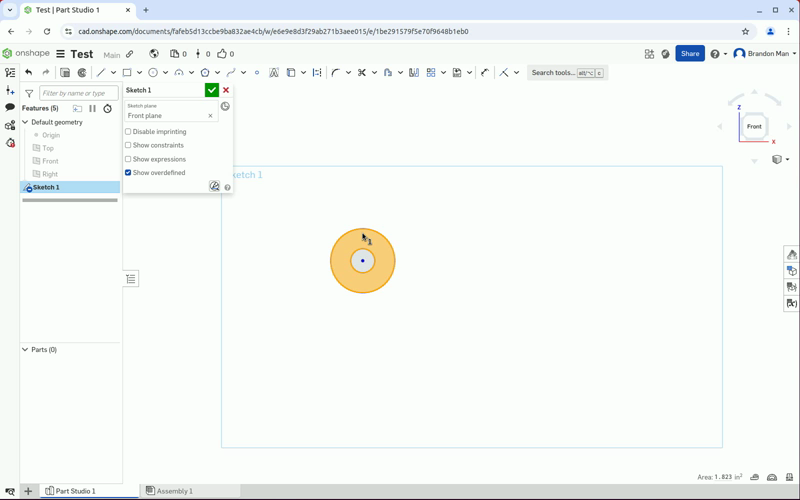
scroll(-6)
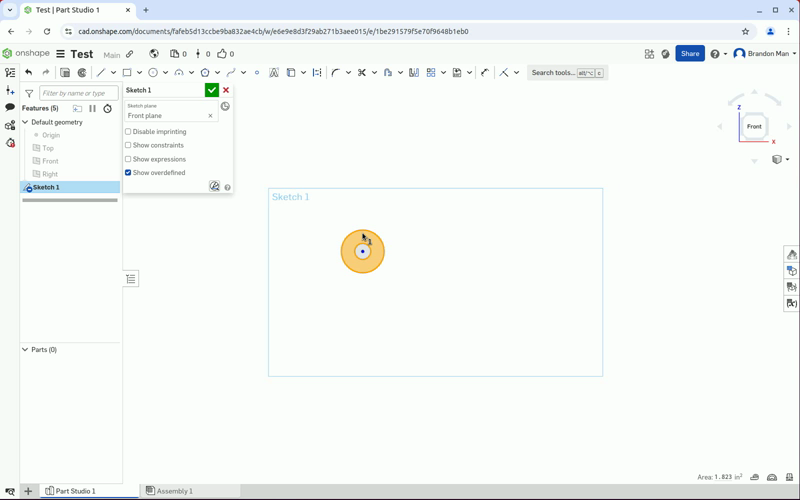
scroll(-6)
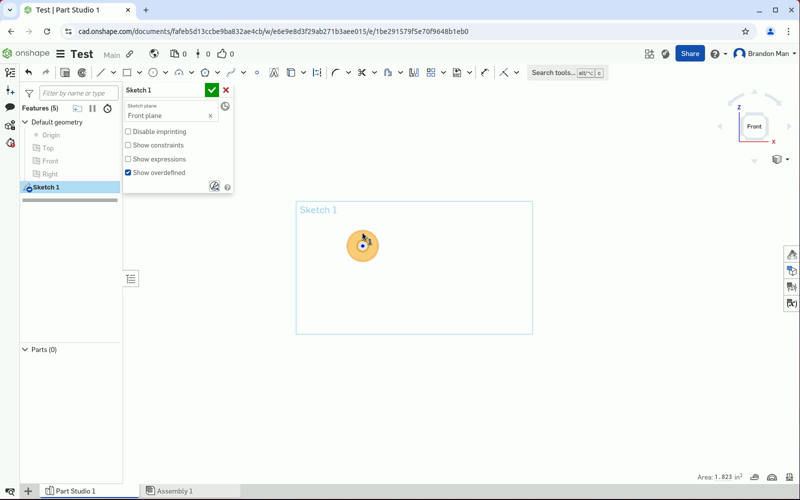
scroll(-6)
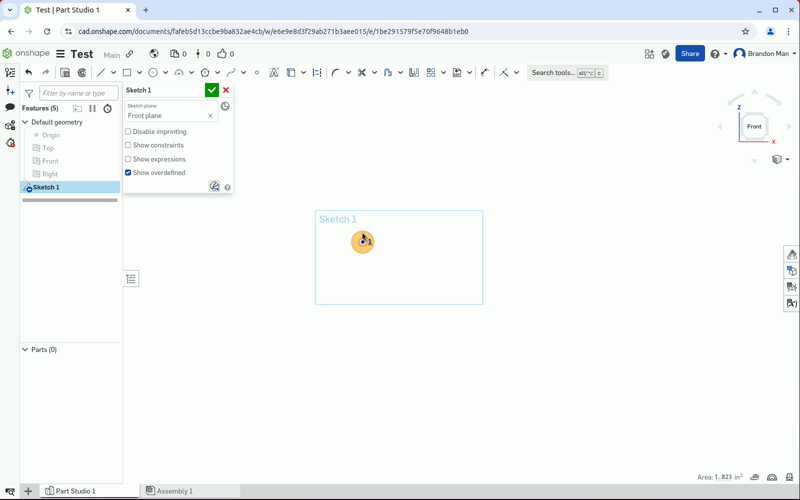
scroll(-6)
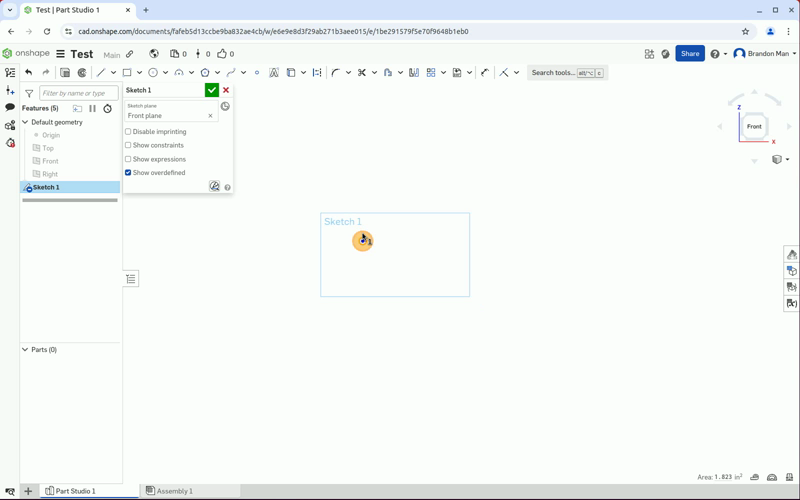
scroll(-6)
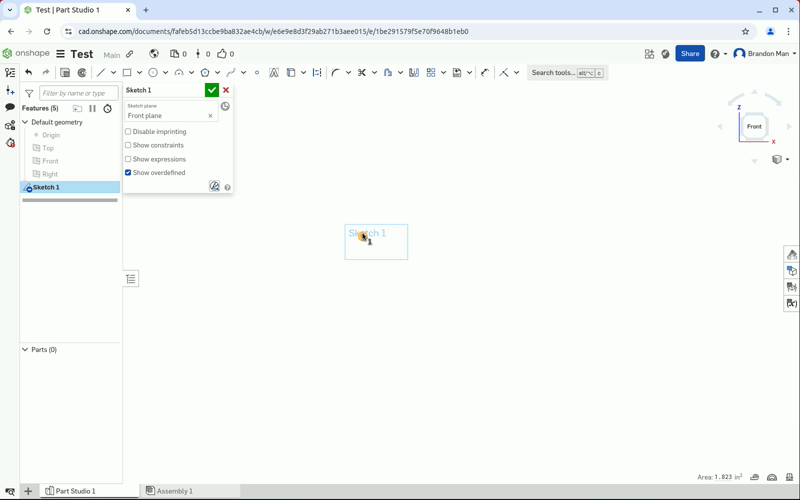
mouse_move(73, 352)
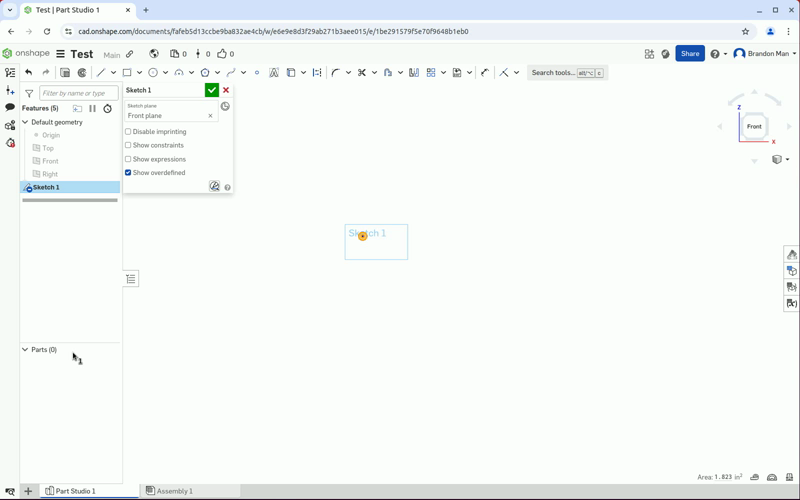
key(shift+y)
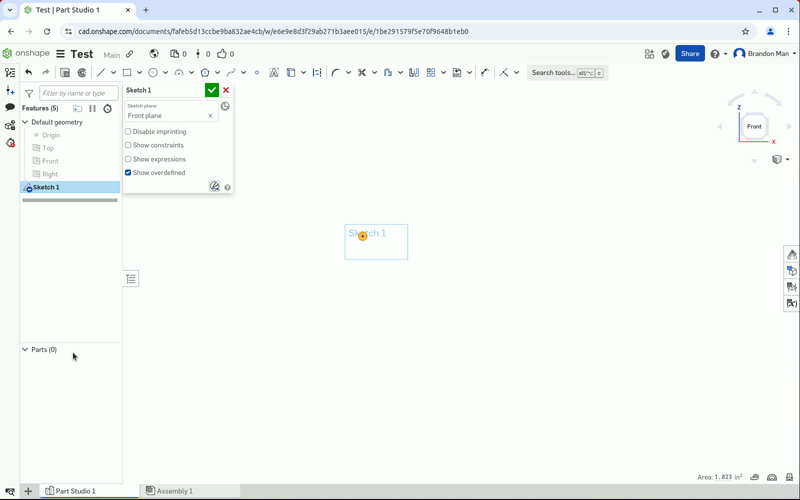
key(shift+e)
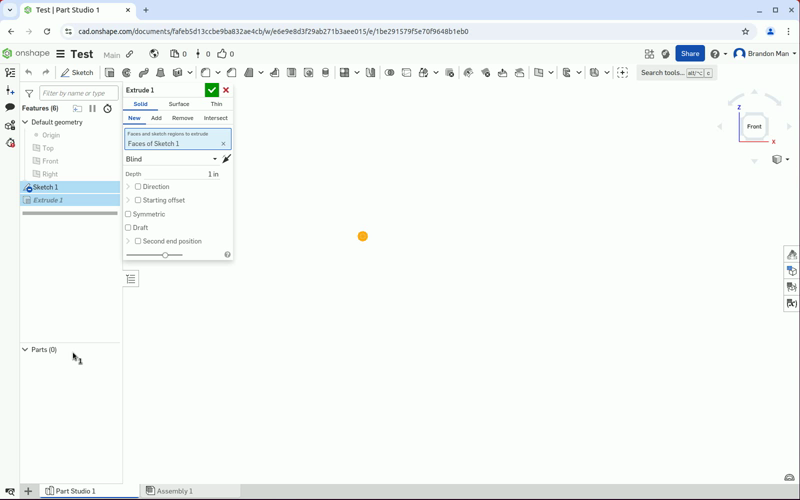
mouse_move(143, 106)
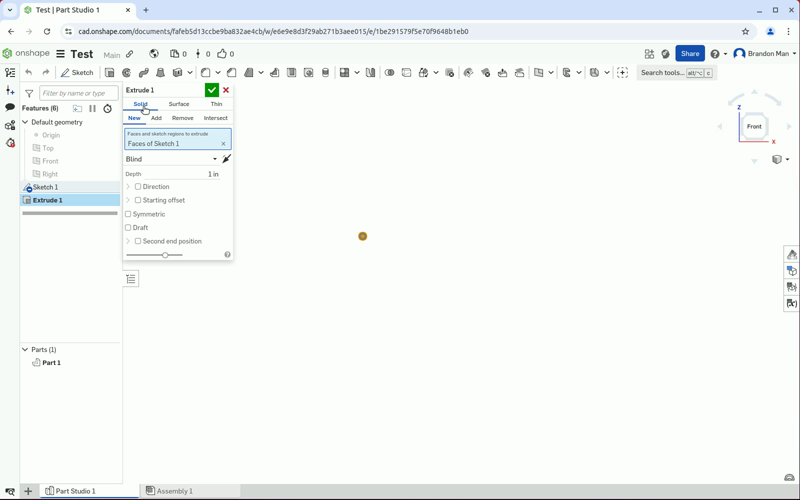
click(143, 106)
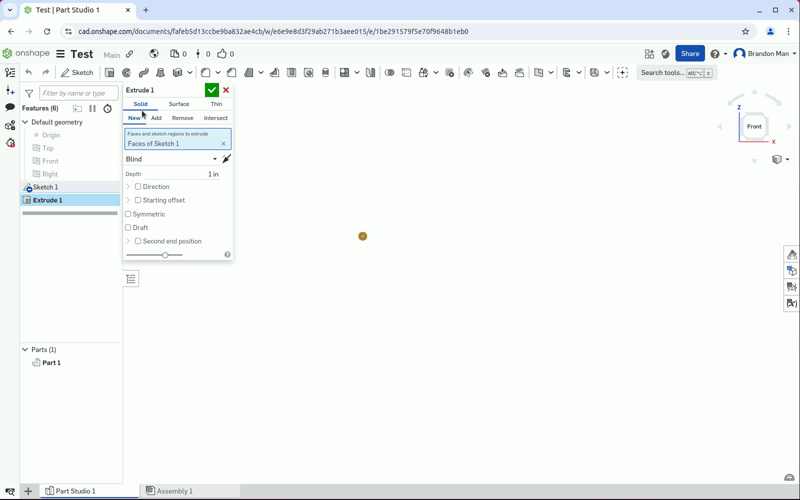
mouse_move(137, 120)
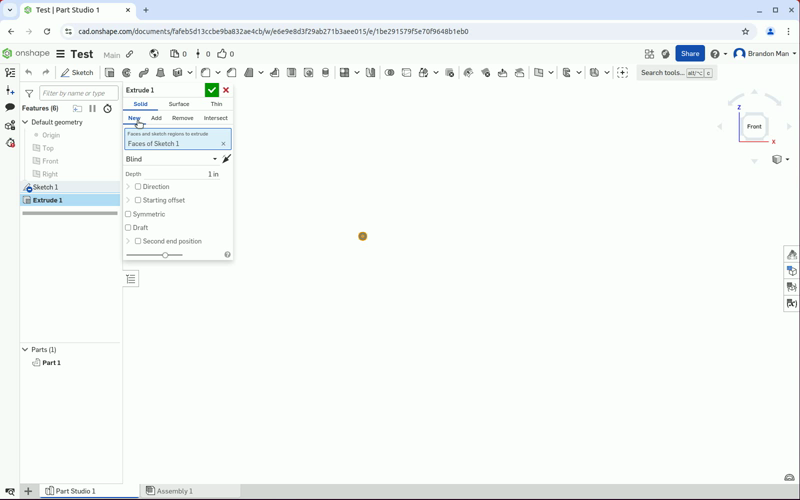
click(137, 120)
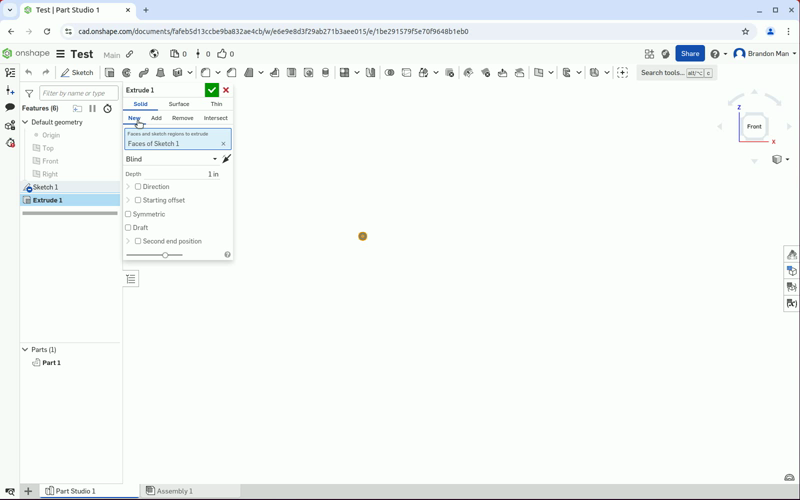
key(tab, 4)
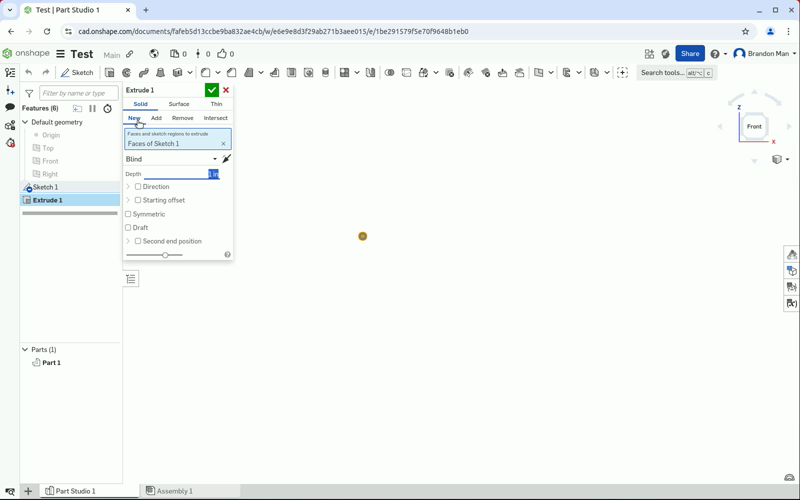
text(0.962)
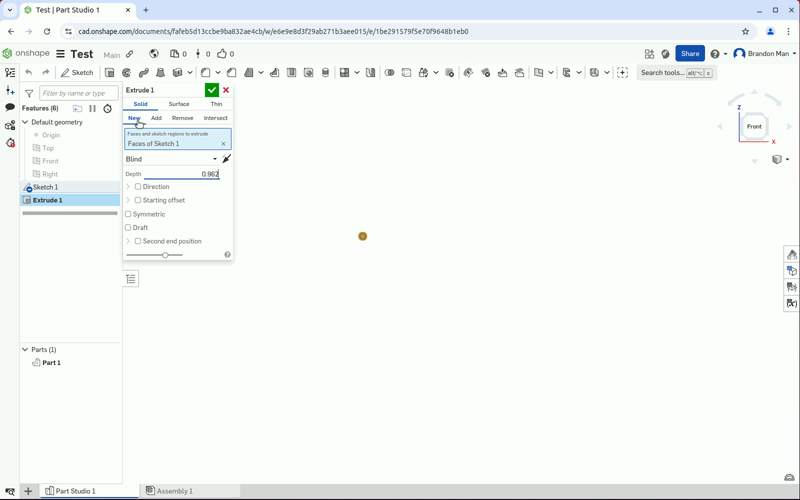
key(tab, 3)
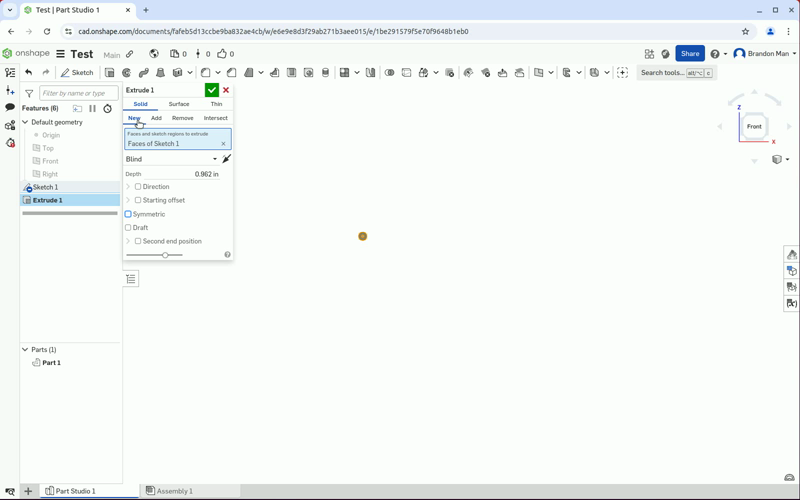
key(space)
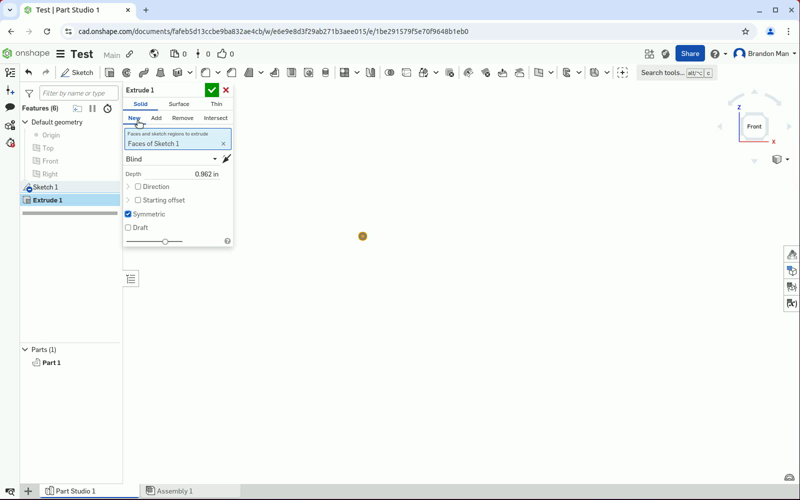
key(enter)
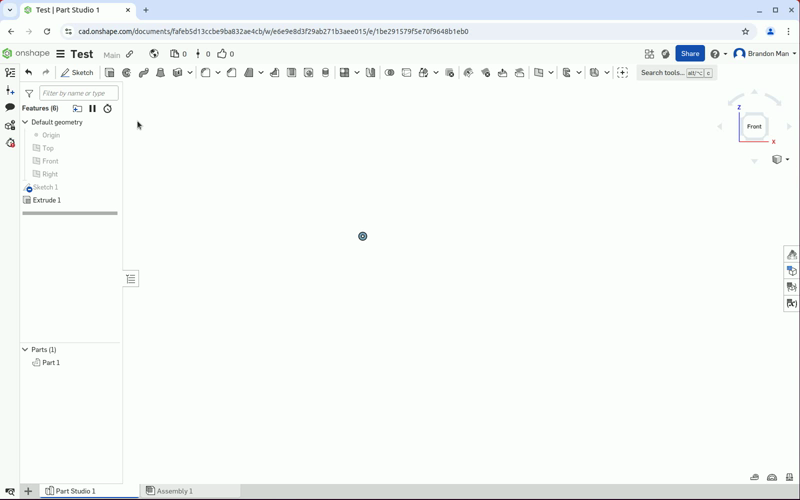
key(shift+h)
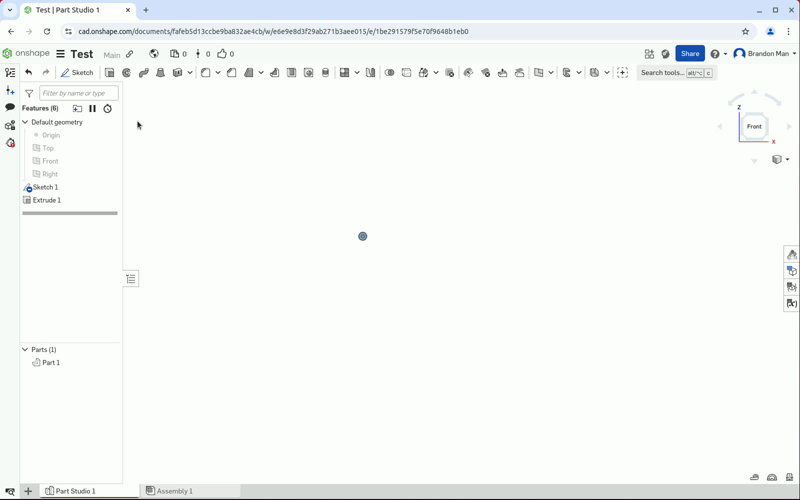
key(shift+h)
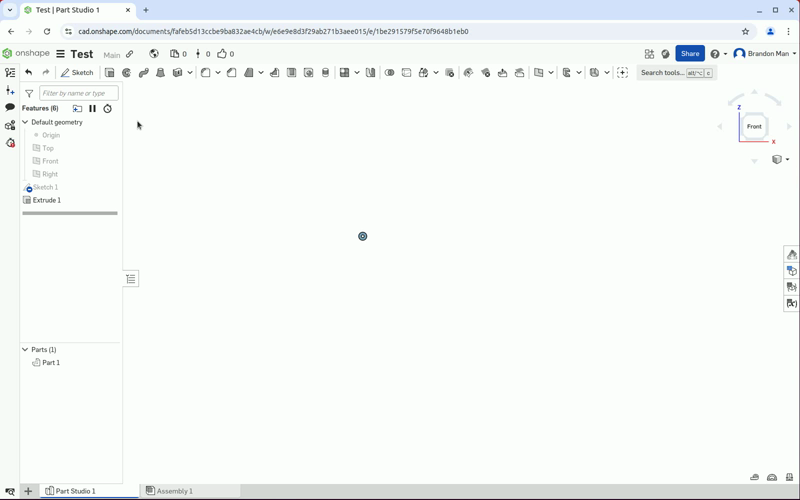
mouse_move(73, 189)
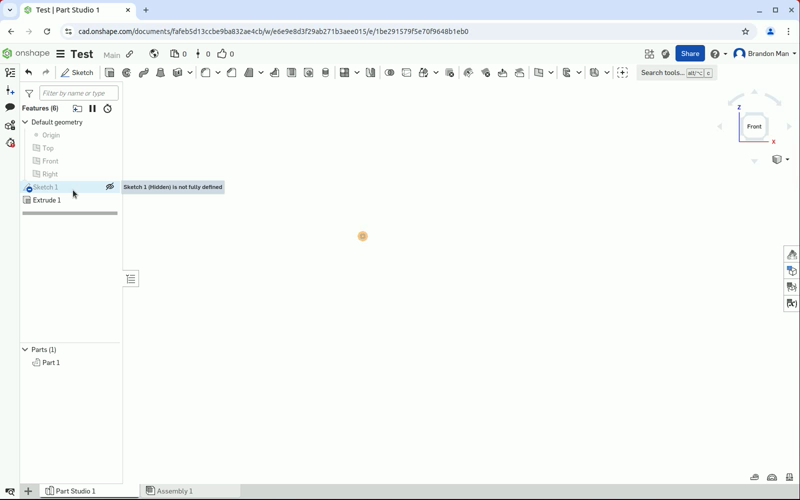
click(73, 189)
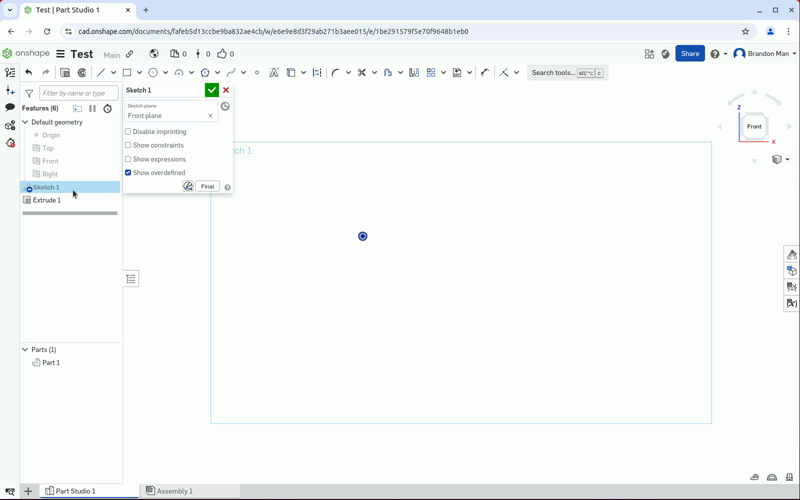
mouse_move(229, 92)
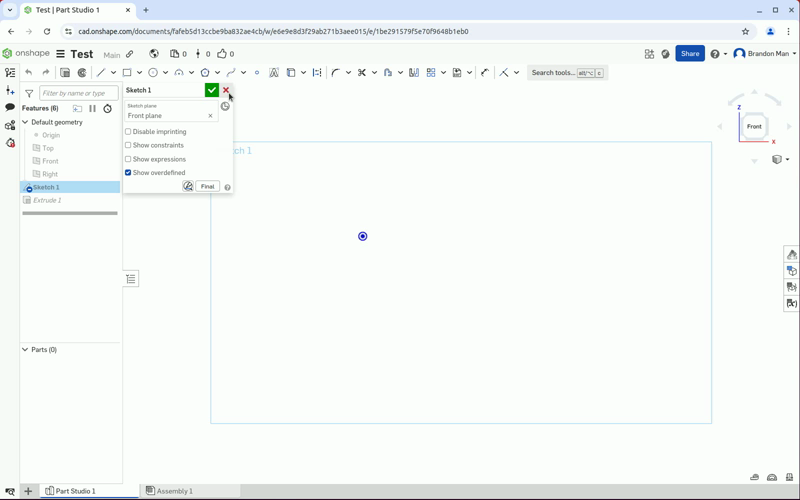
click(229, 92)
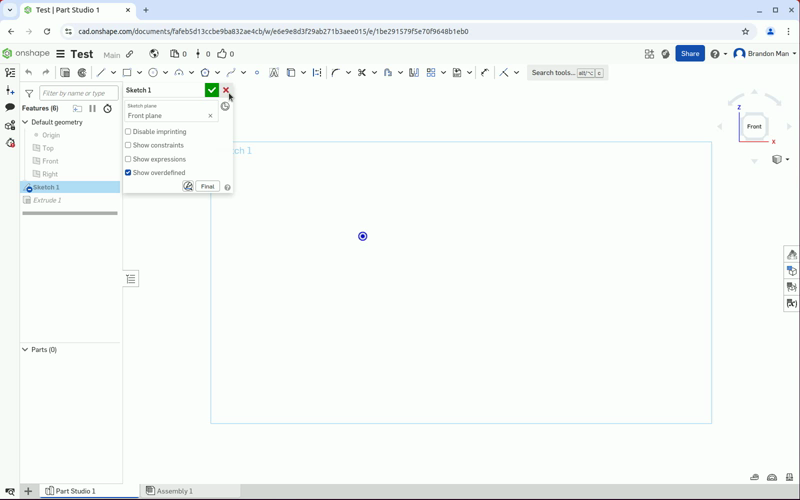
key(shift+s)
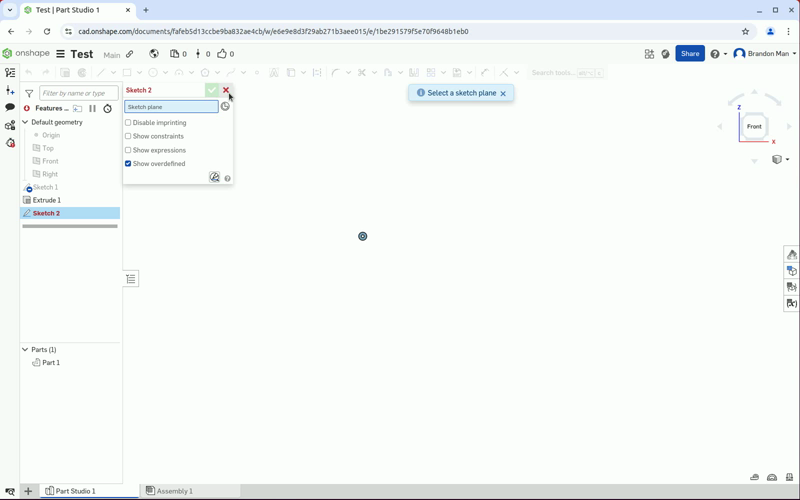
mouse_move(73, 163)
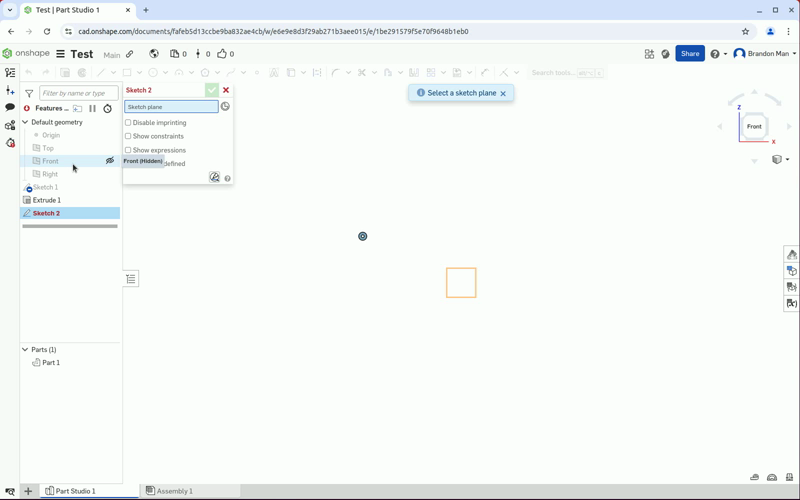
click(73, 163)
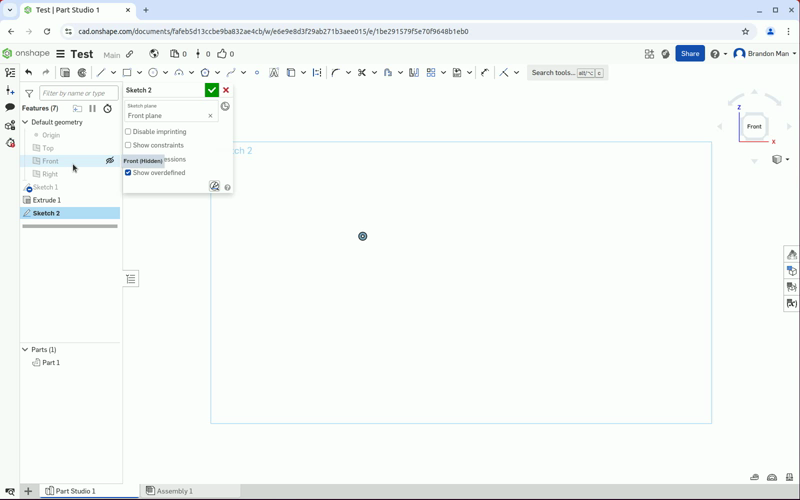
mouse_move(73, 352)
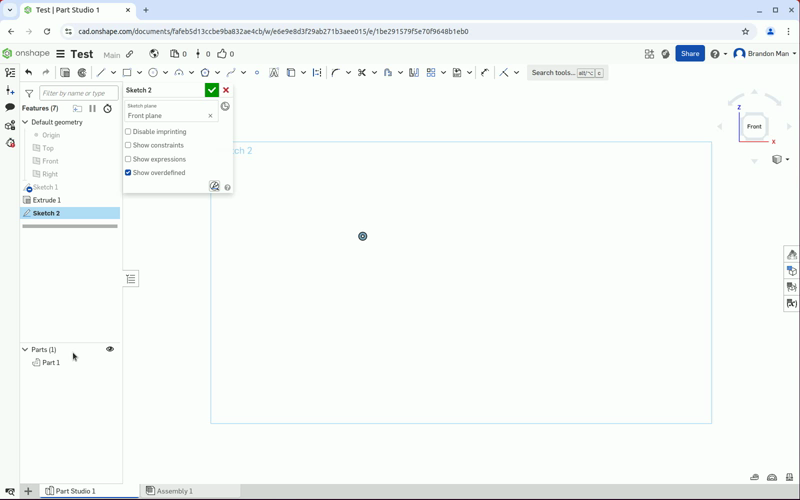
key(y)
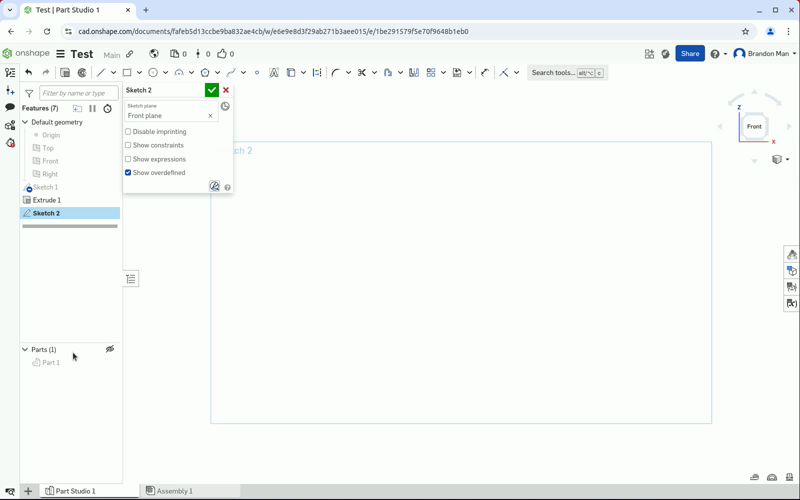
key(c)
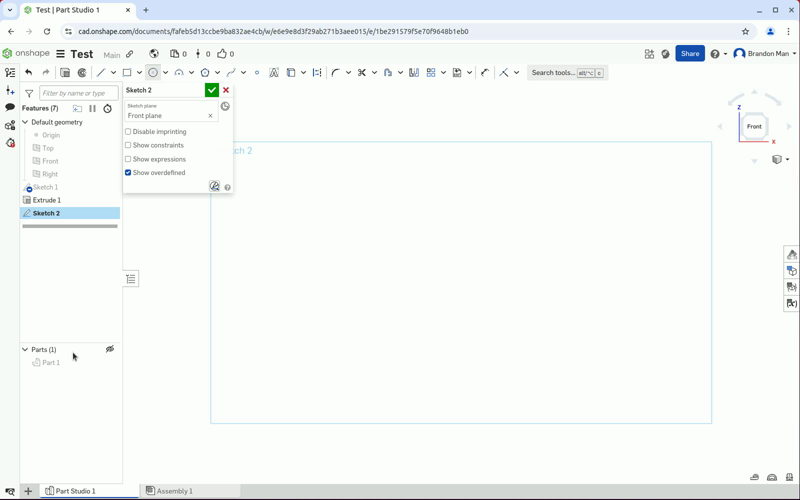
key_down(shift)
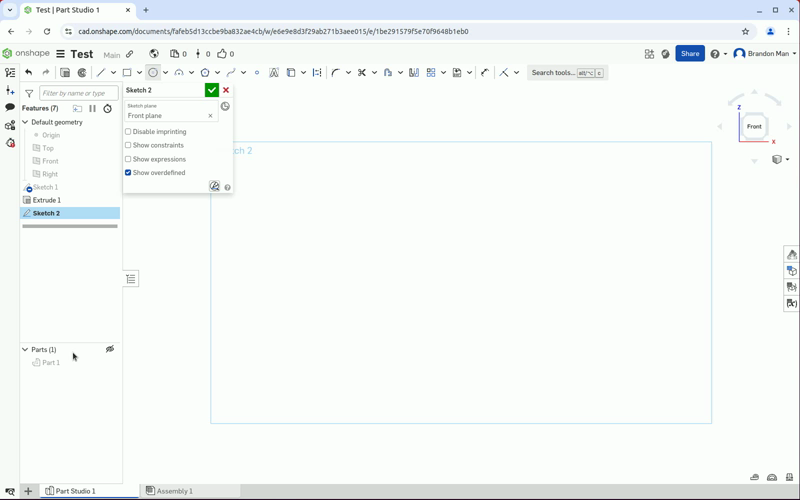
mouse_move(362, 236)
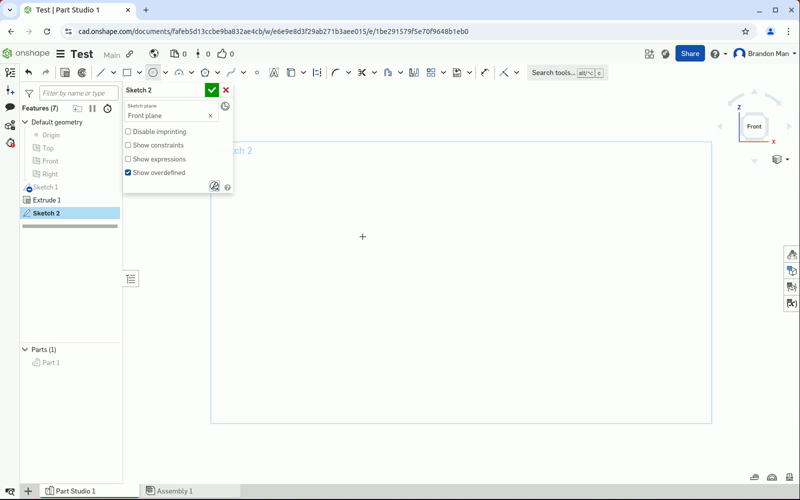
click(362, 236)
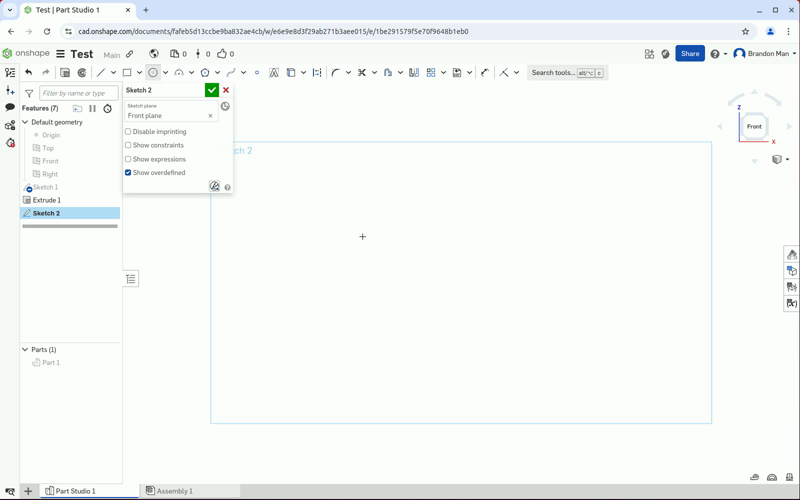
key_up(shift)
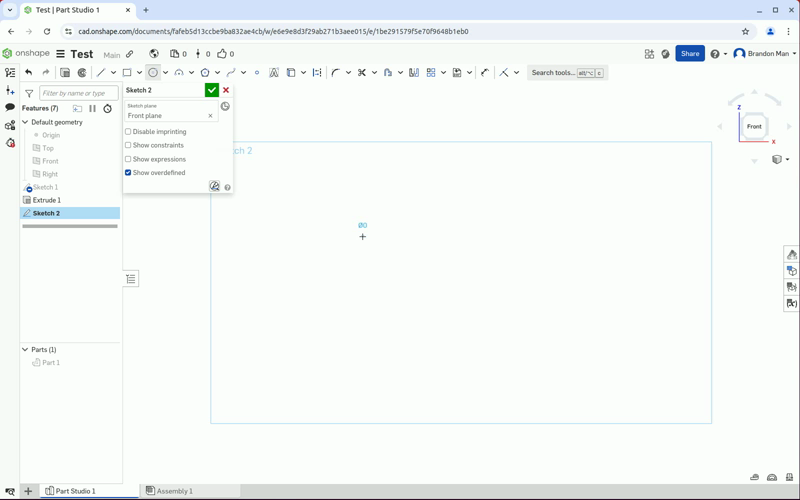
mouse_move(374, 236)
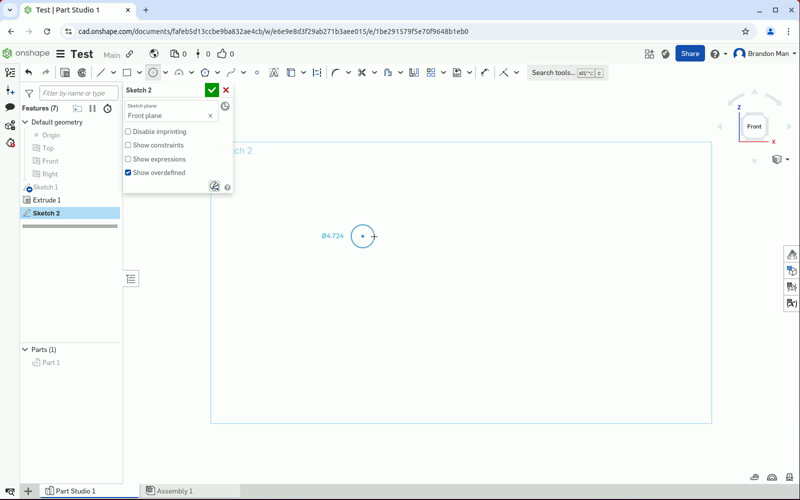
click(374, 236)
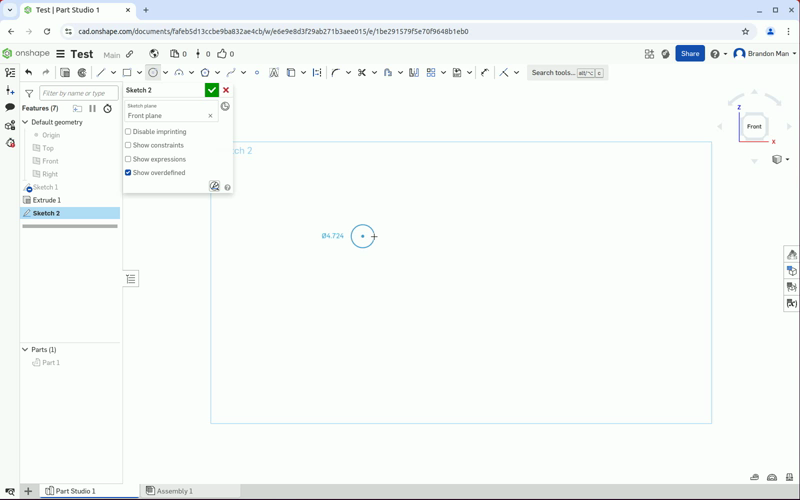
key(esc)
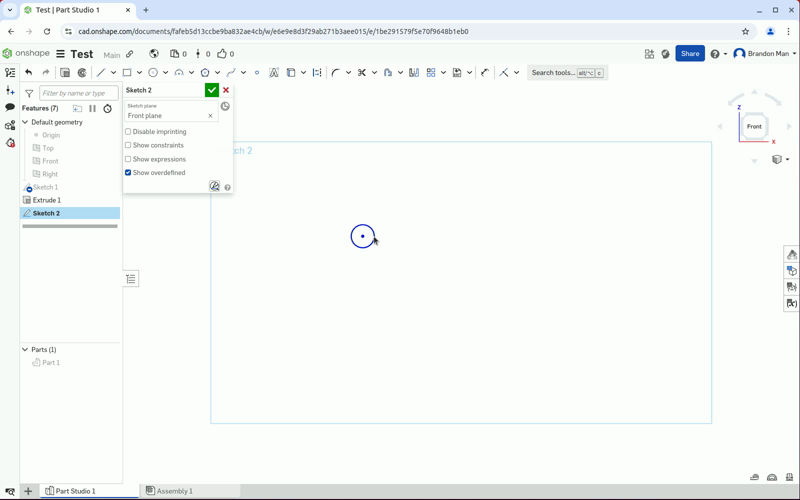
key(c)
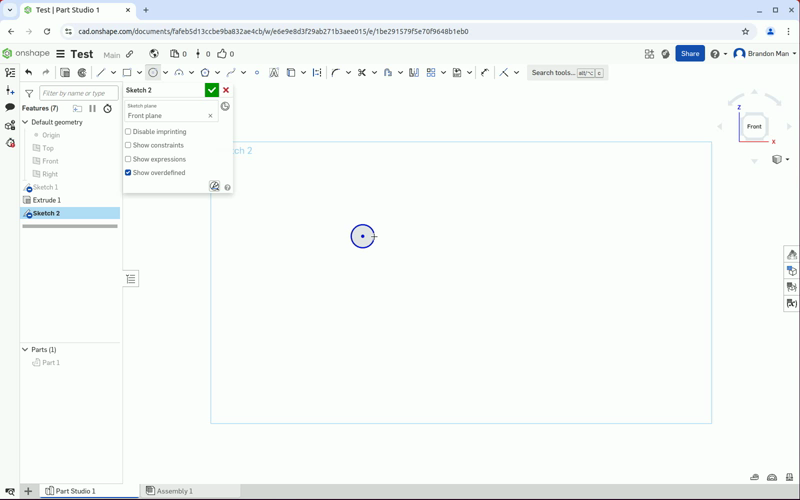
key_down(shift)
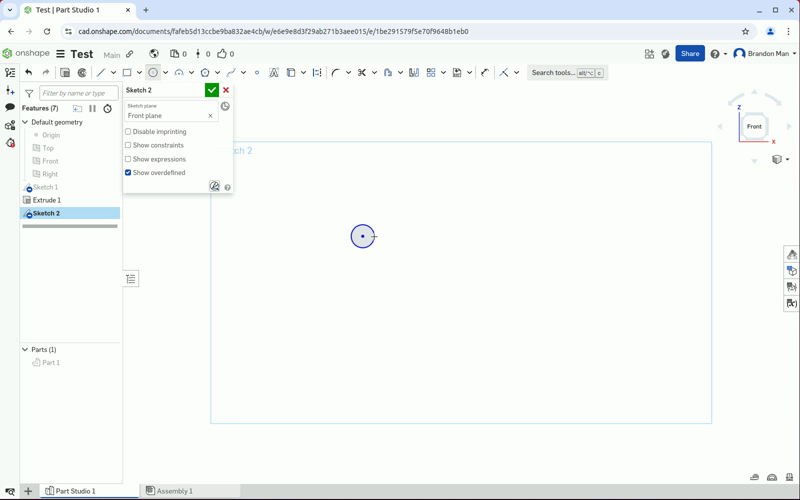
mouse_move(354, 236)
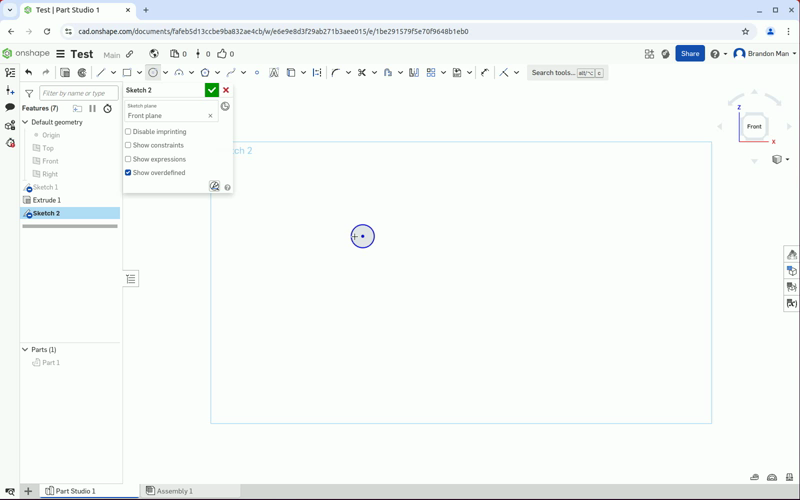
click(354, 236)
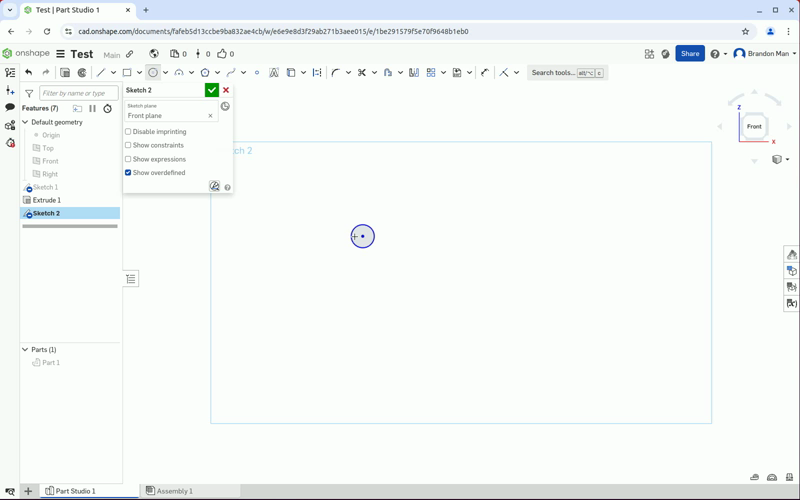
key_up(shift)
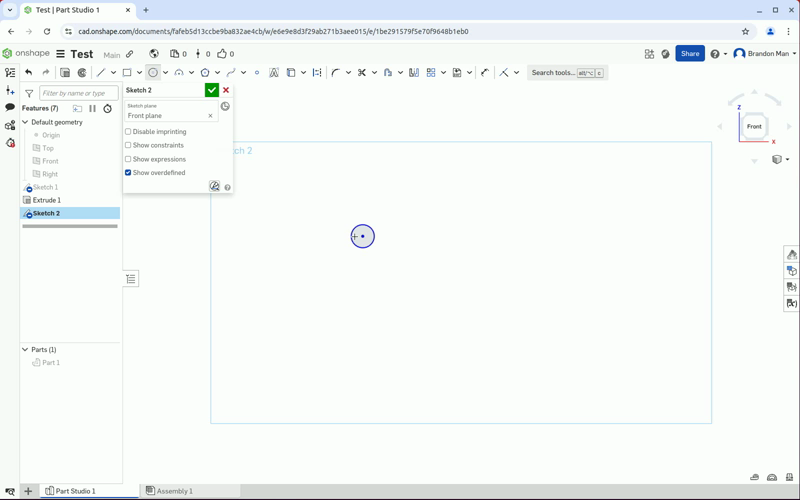
mouse_move(356, 236)
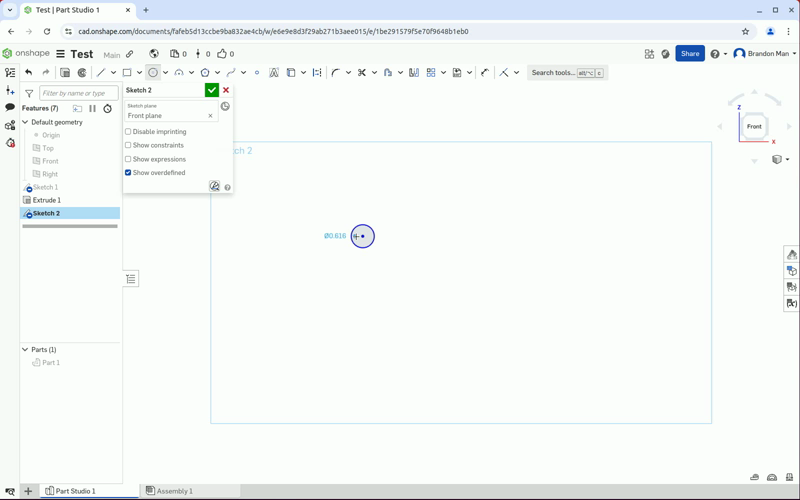
scroll(6)
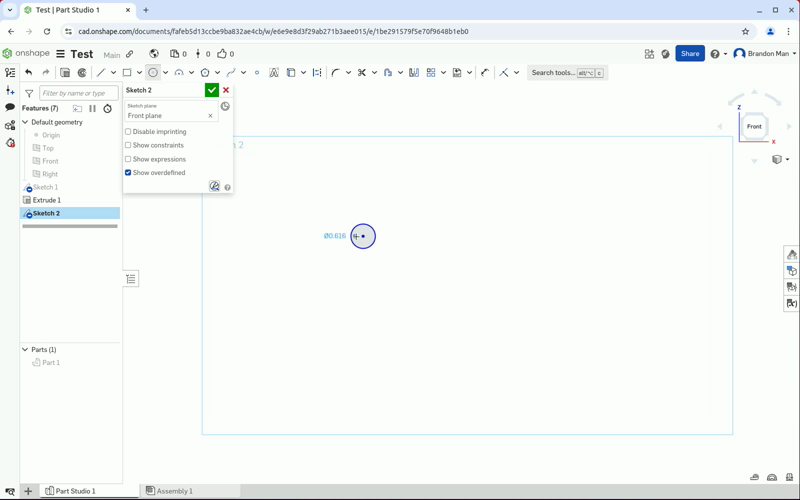
scroll(6)
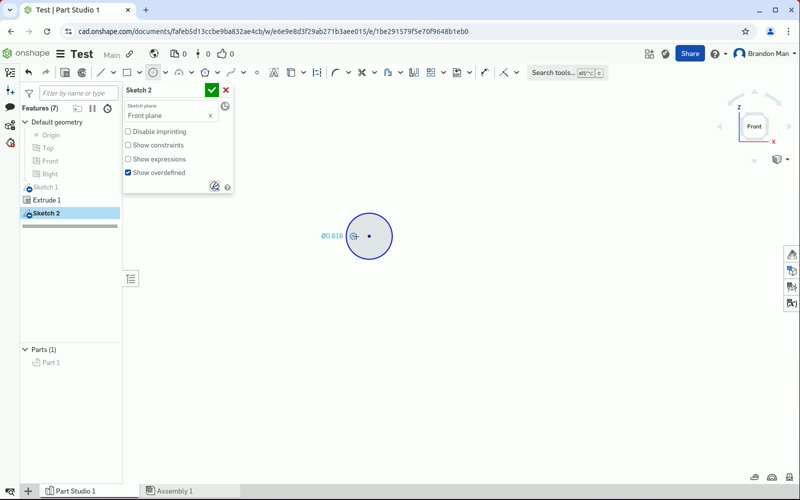
scroll(6)
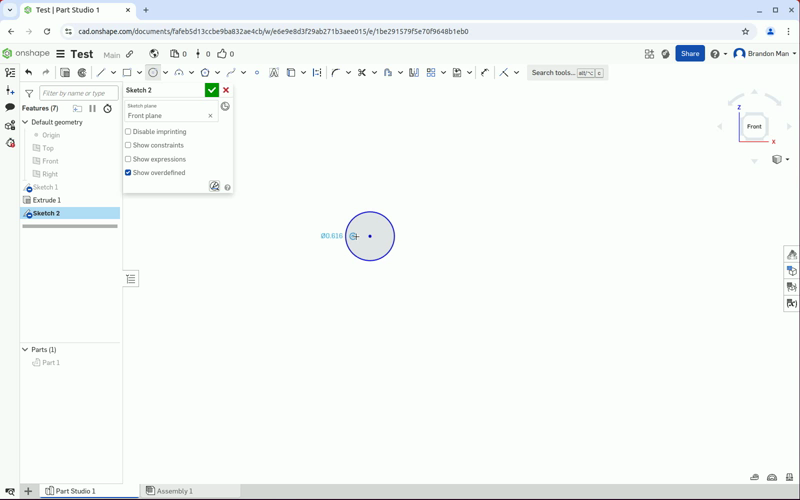
scroll(6)
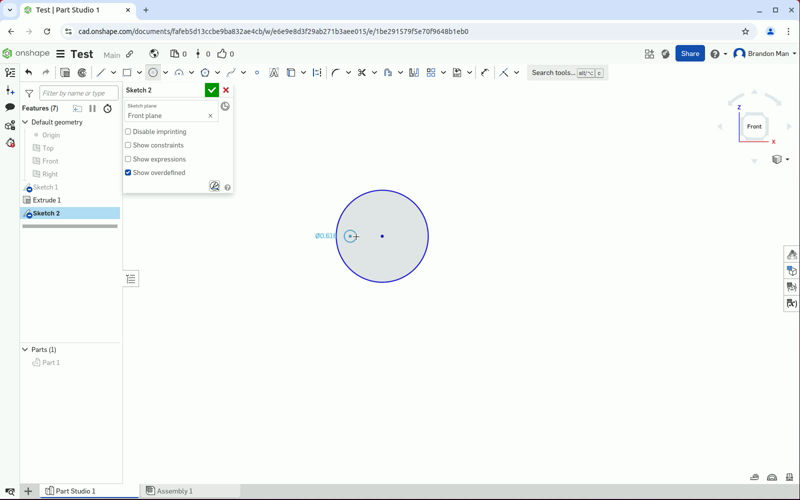
scroll(6)
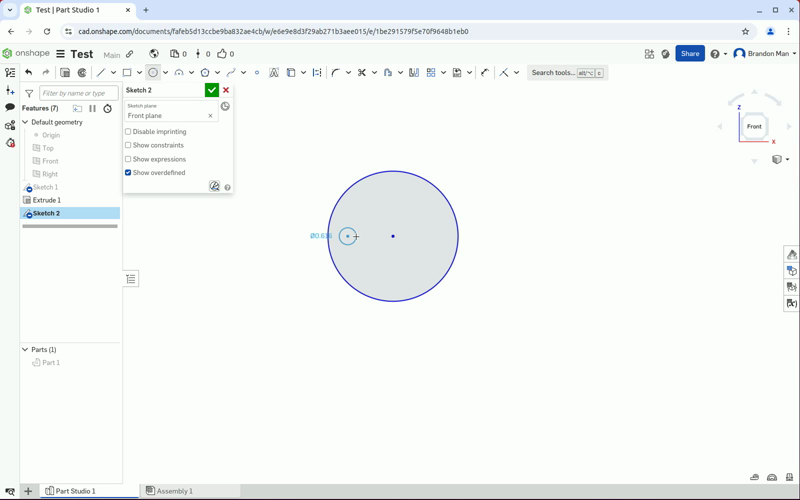
scroll(6)
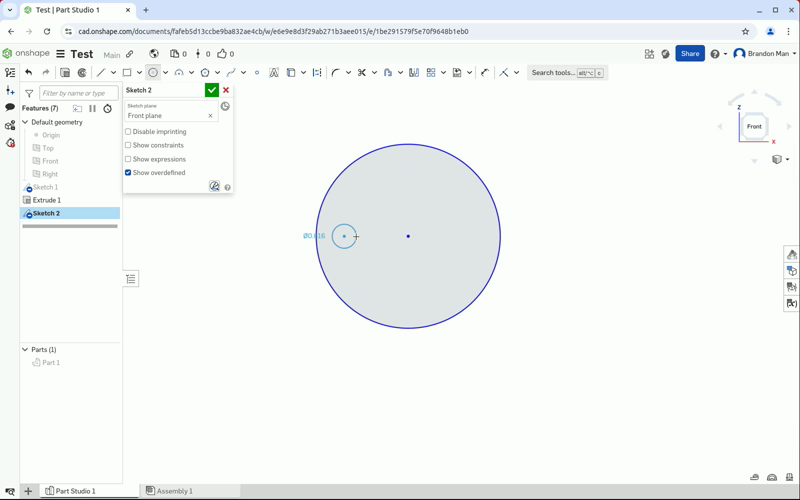
scroll(6)
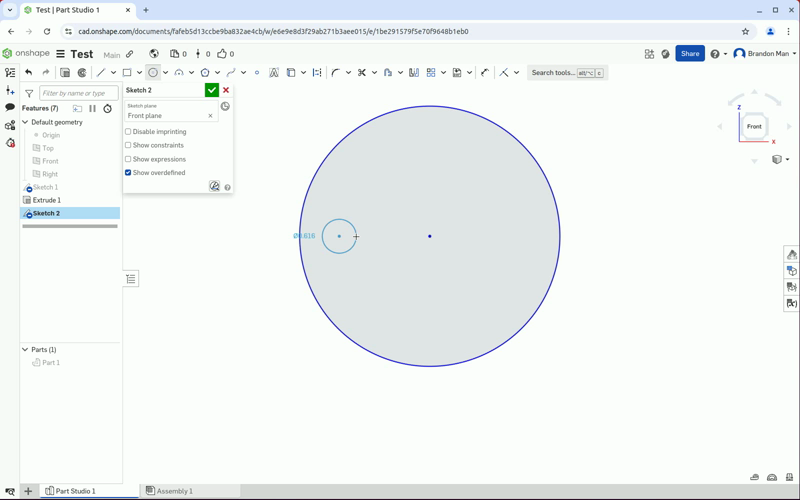
click(356, 236)
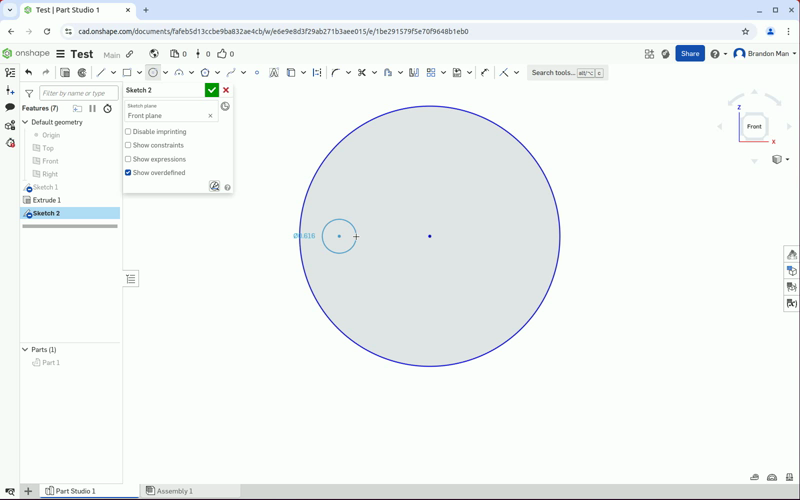
scroll(-6)
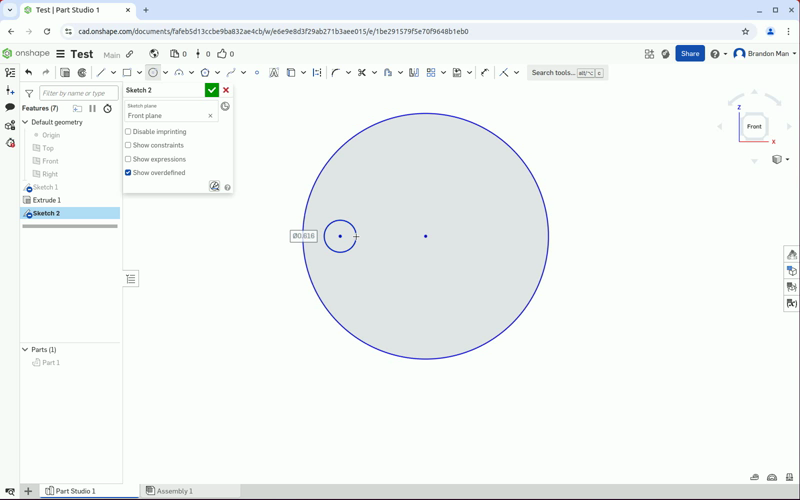
scroll(-6)
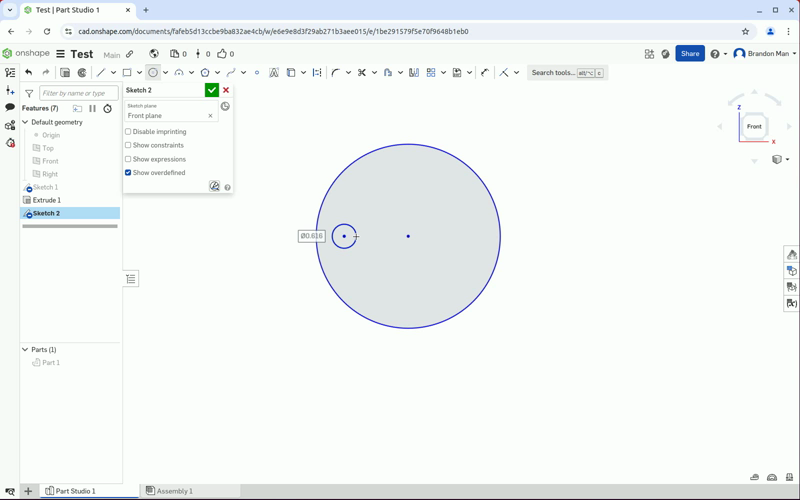
scroll(-6)
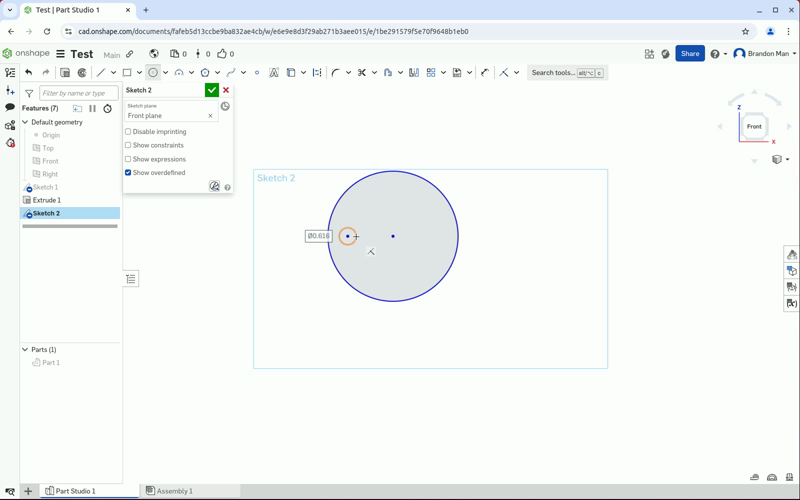
scroll(-6)
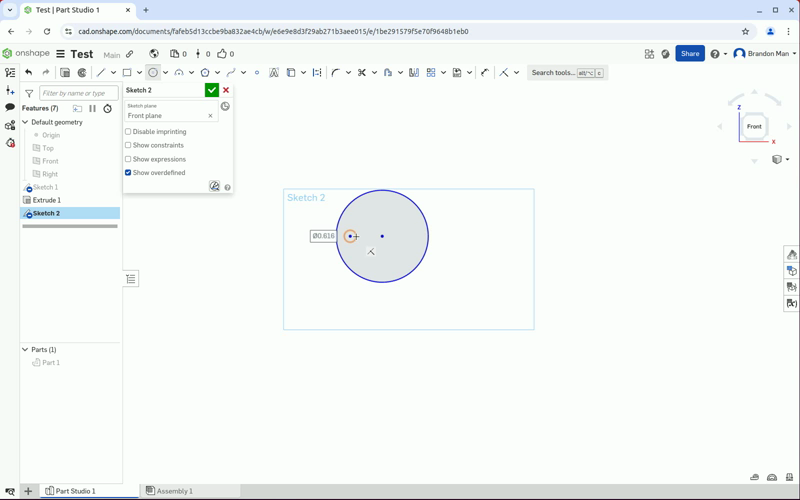
scroll(-6)
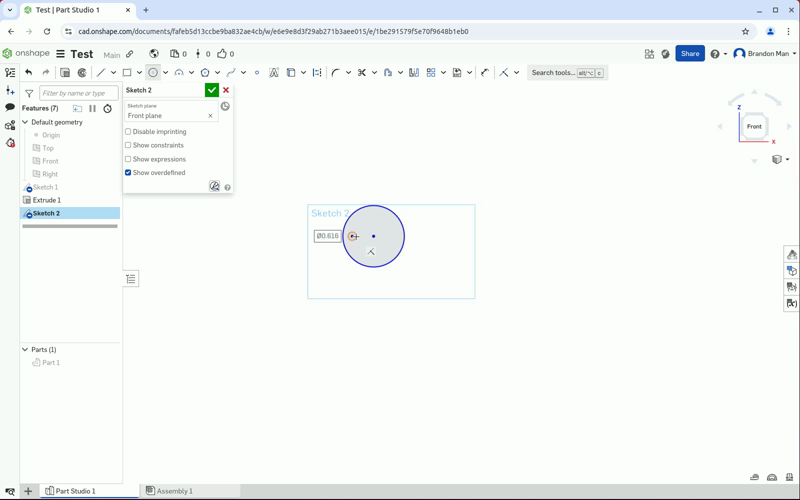
scroll(-6)
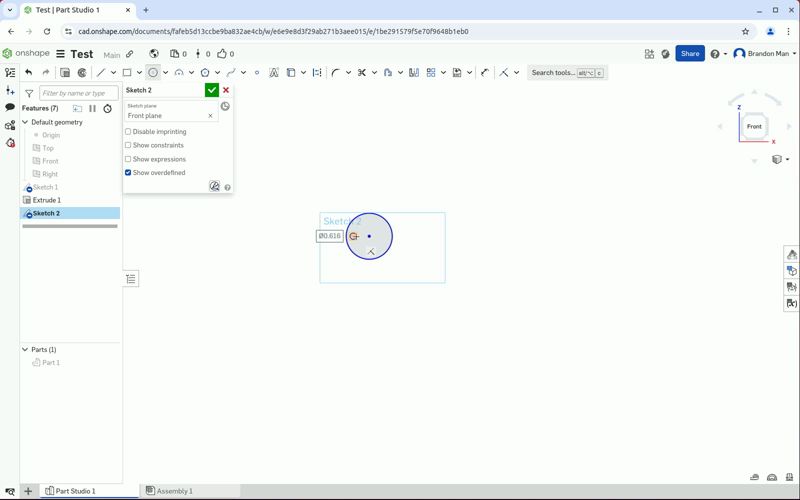
scroll(-6)
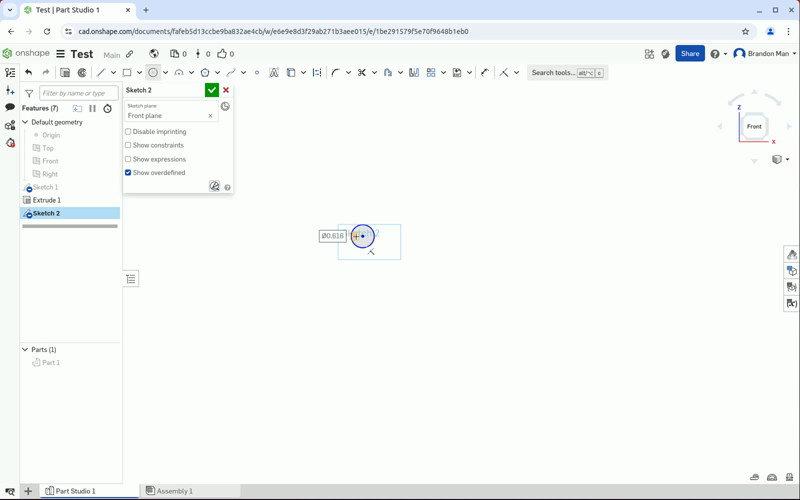
key(esc)
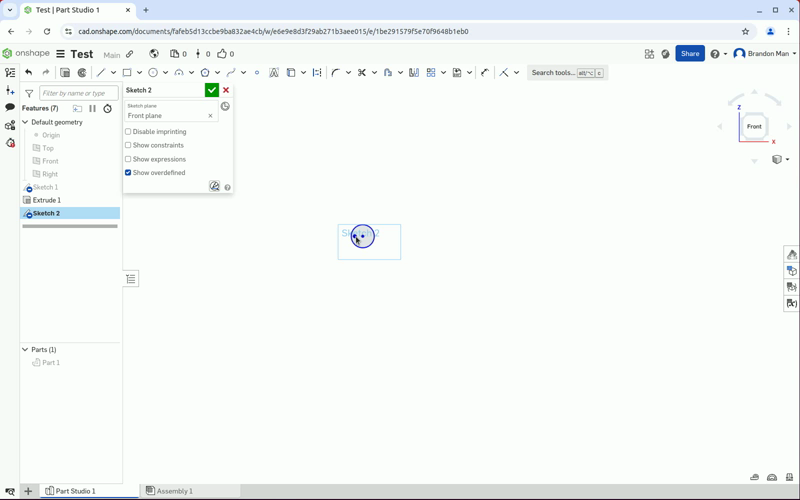
key(c)
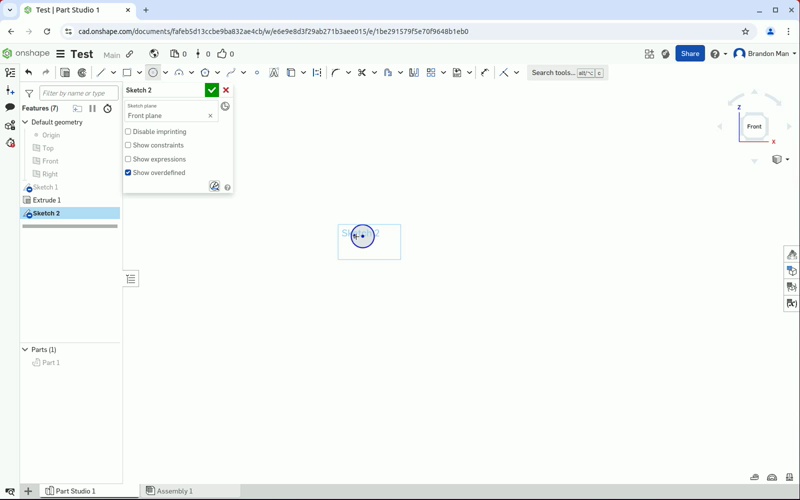
key_down(shift)
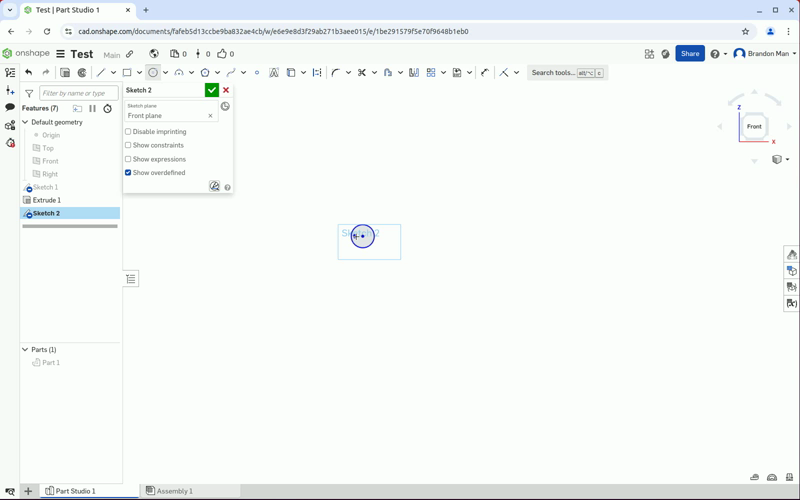
mouse_move(362, 236)
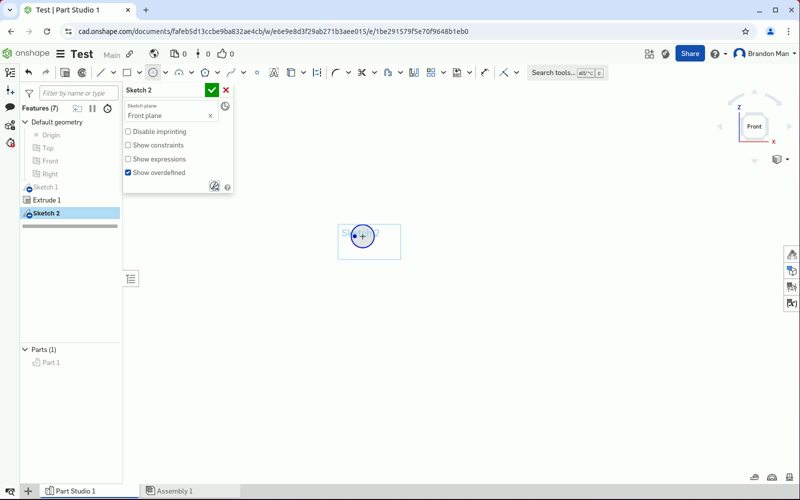
click(362, 236)
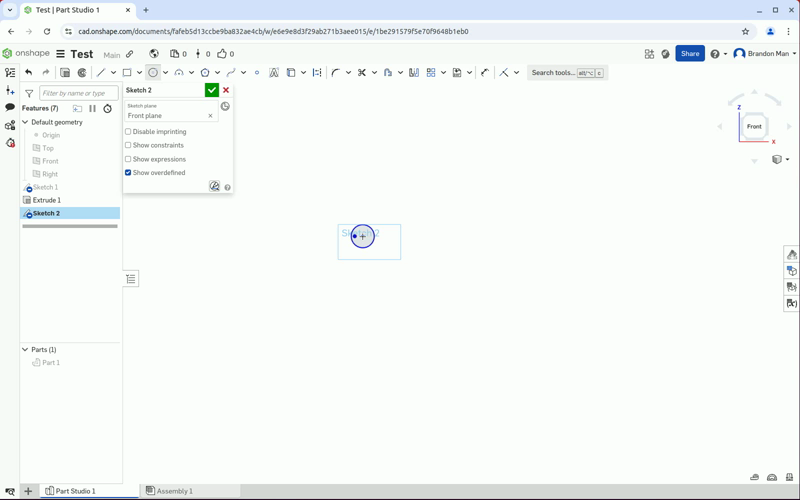
key_up(shift)
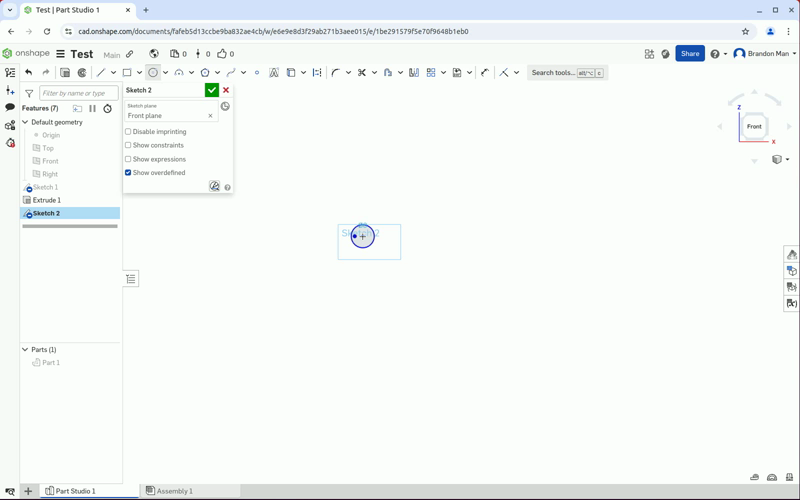
mouse_move(366, 236)
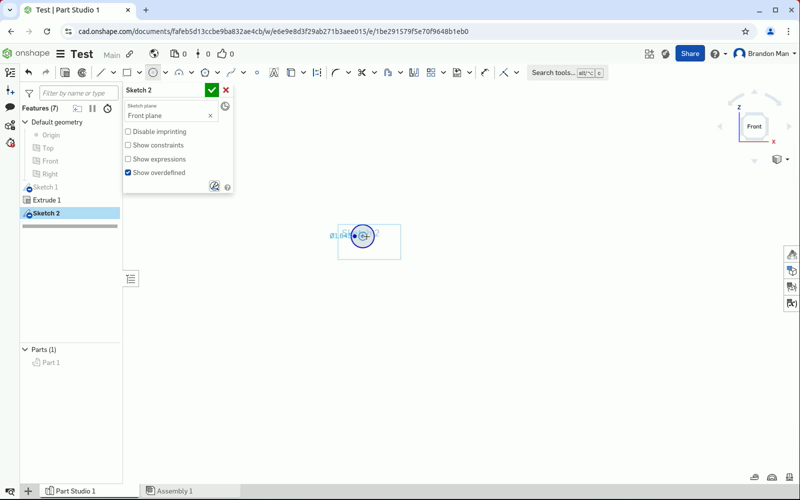
scroll(6)
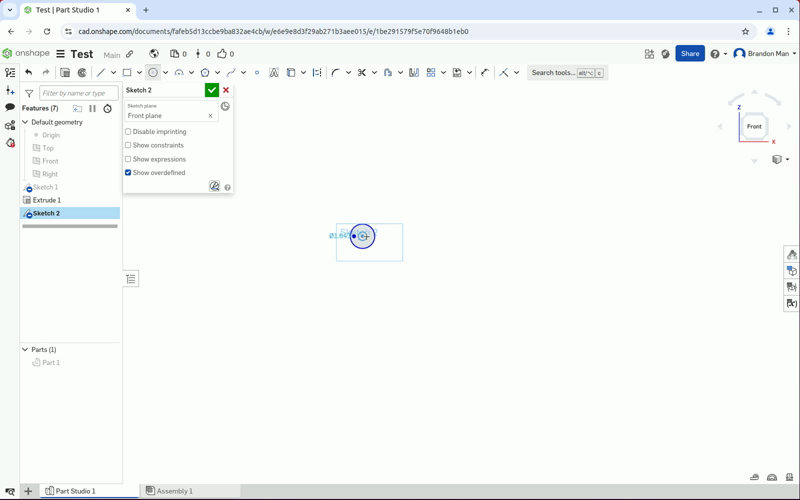
scroll(6)
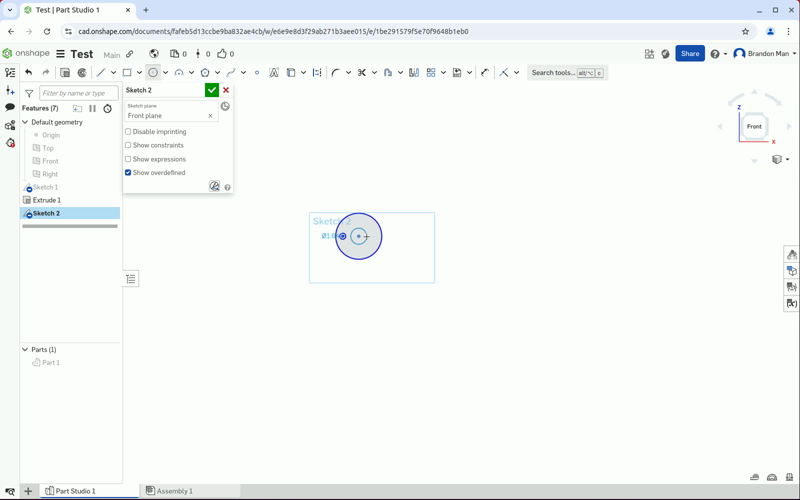
scroll(6)
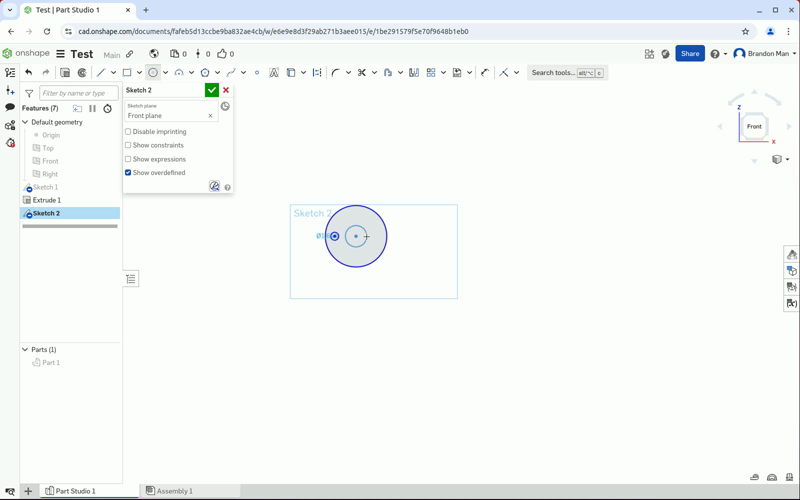
scroll(6)
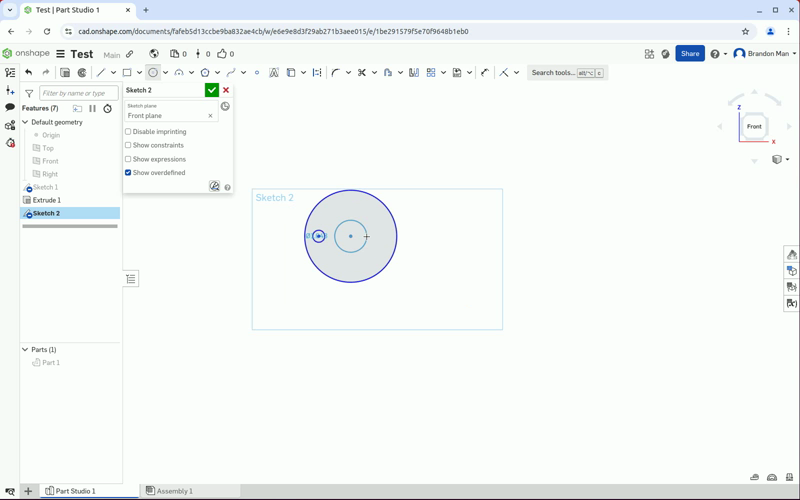
scroll(6)
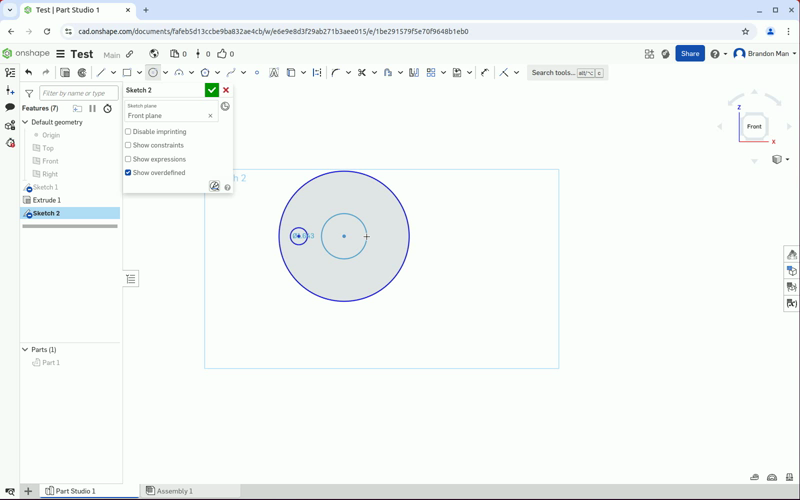
scroll(6)
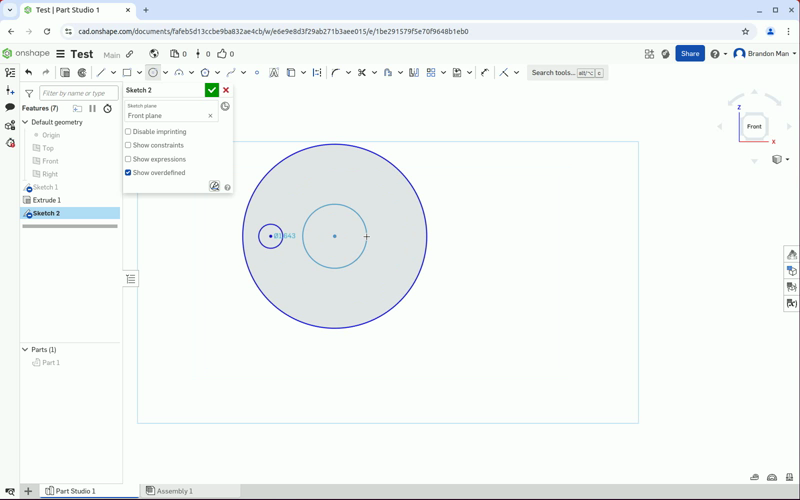
scroll(6)
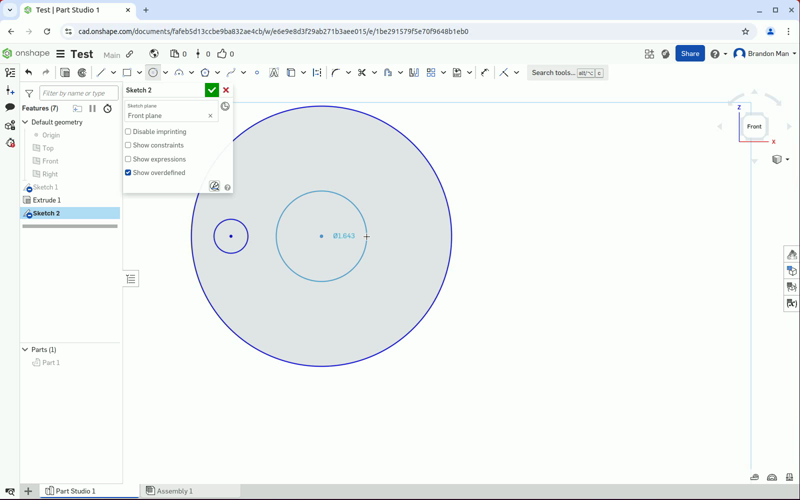
click(366, 236)
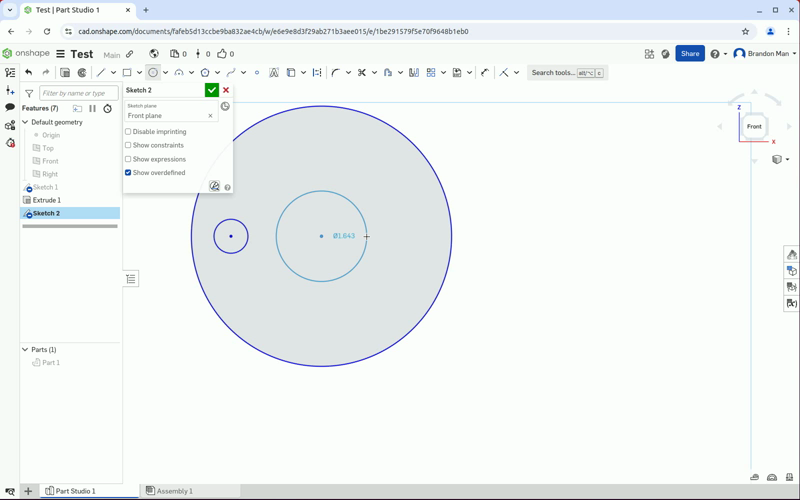
scroll(-6)
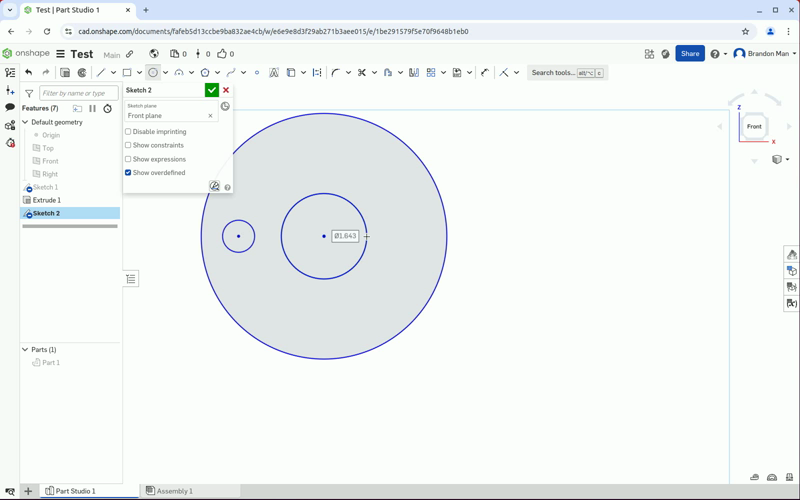
scroll(-6)
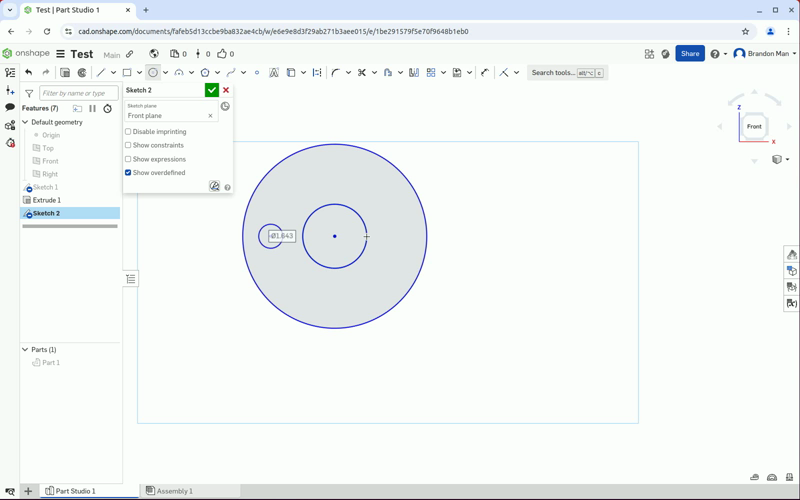
scroll(-6)
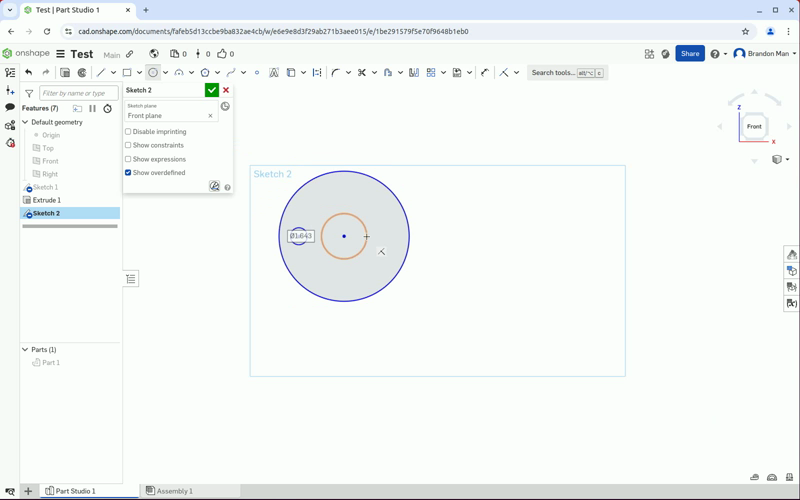
scroll(-6)
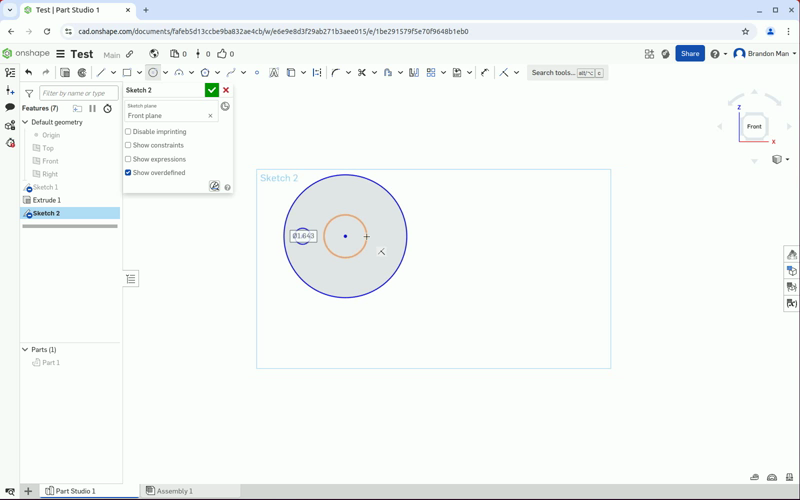
scroll(-6)
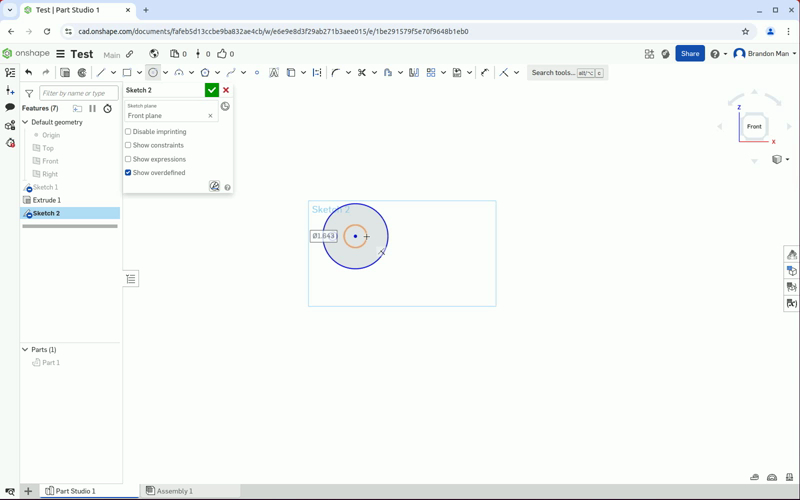
scroll(-6)
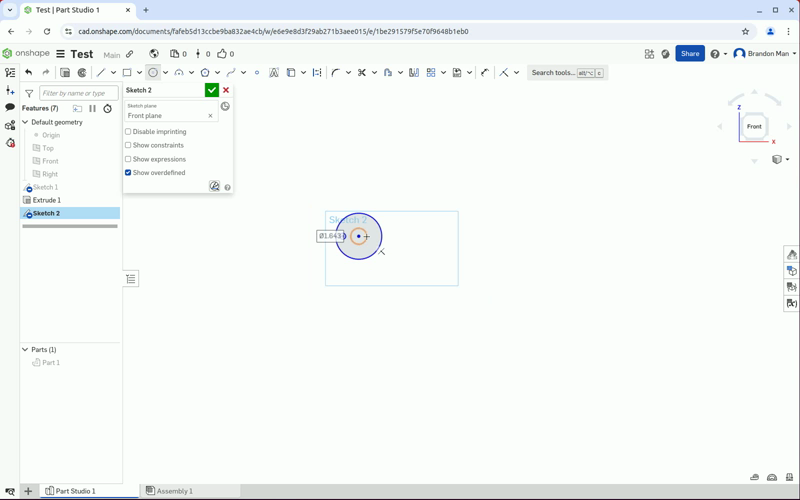
scroll(-6)
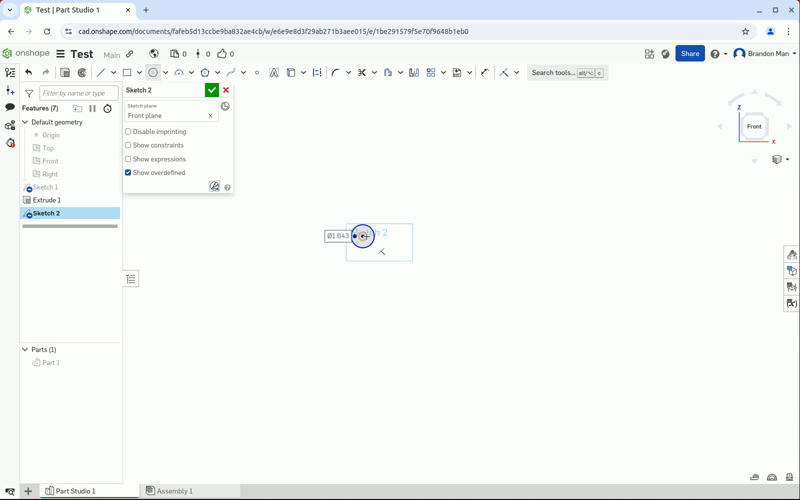
key(esc)
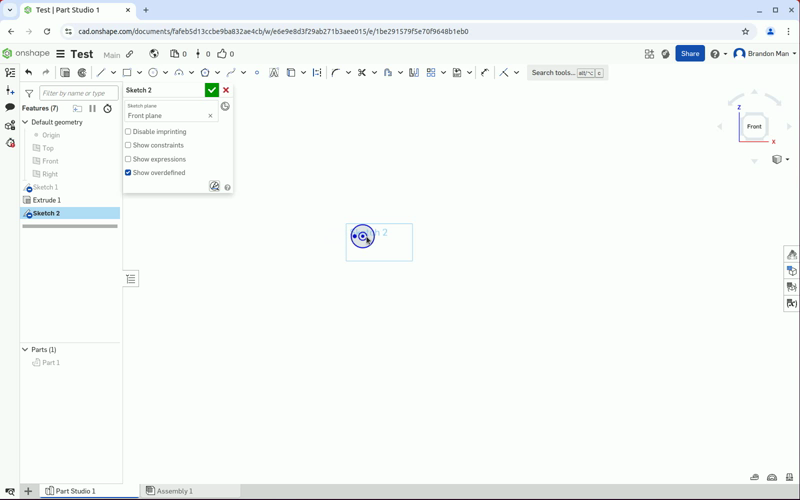
key(c)
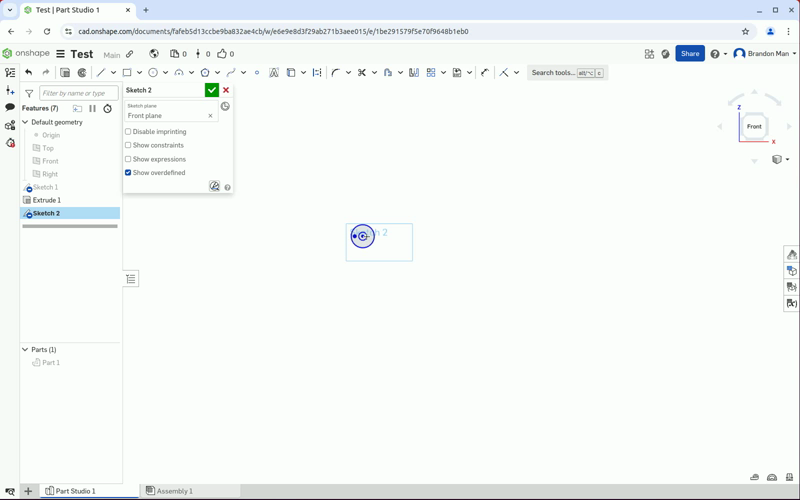
key_down(shift)
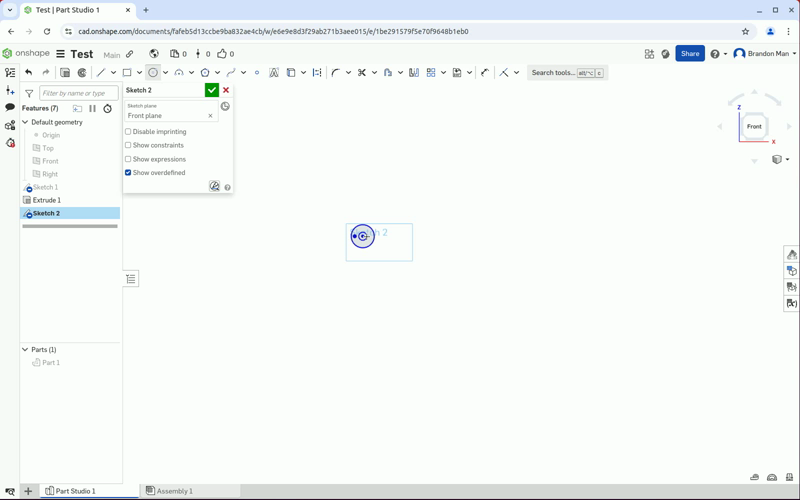
mouse_move(362, 228)
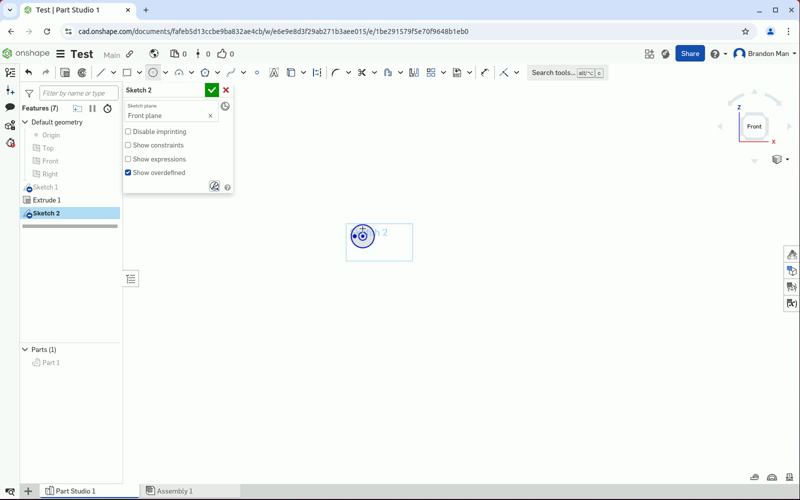
click(362, 228)
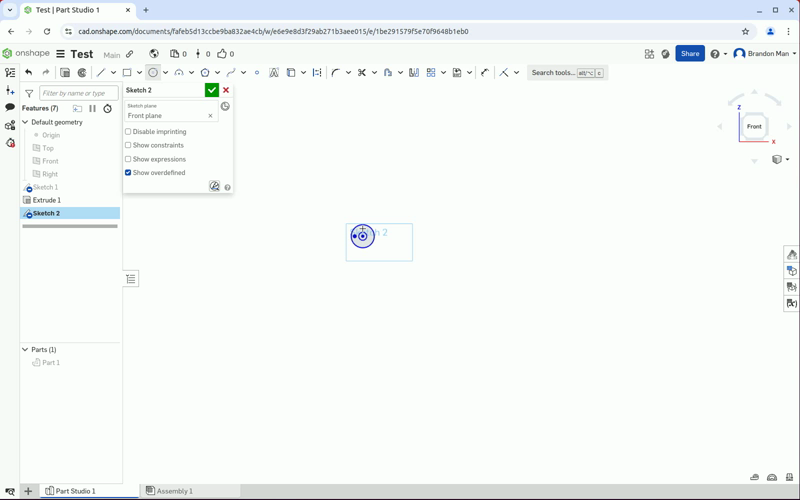
key_up(shift)
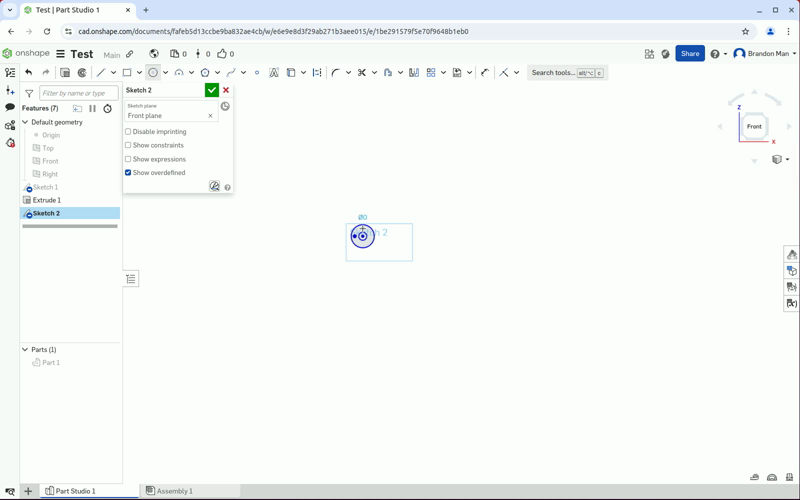
mouse_move(364, 228)
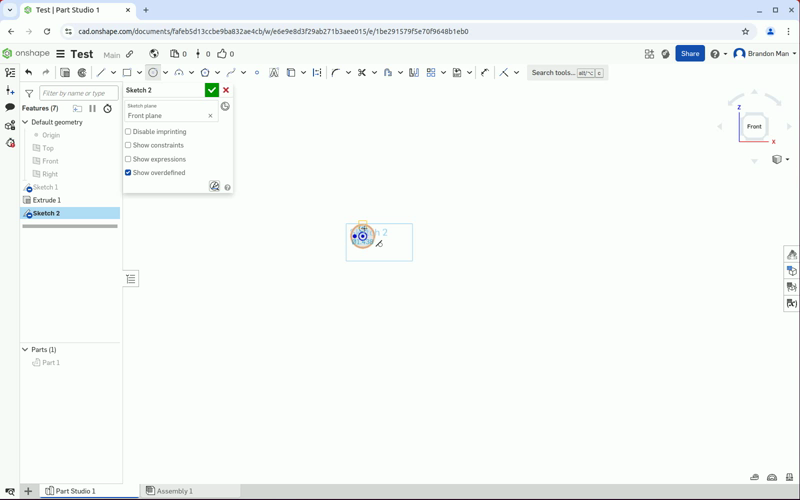
scroll(6)
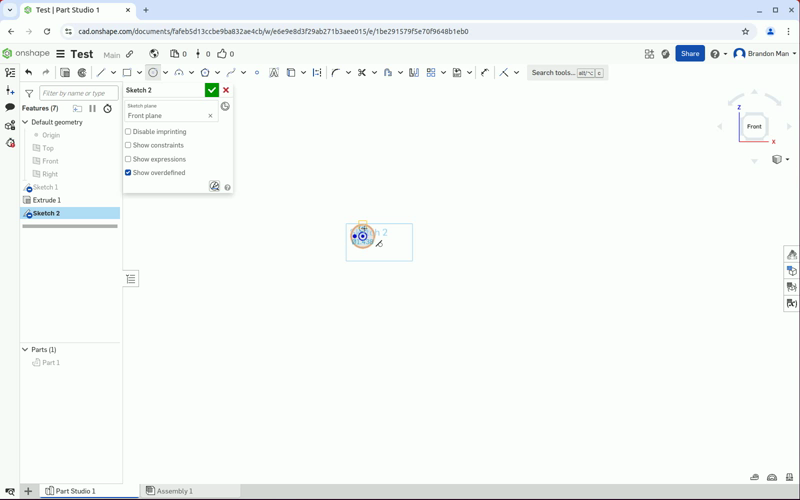
scroll(6)
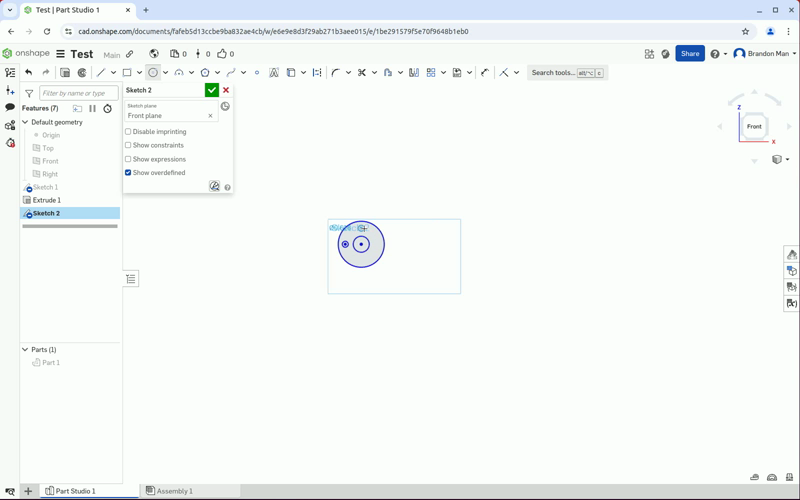
scroll(6)
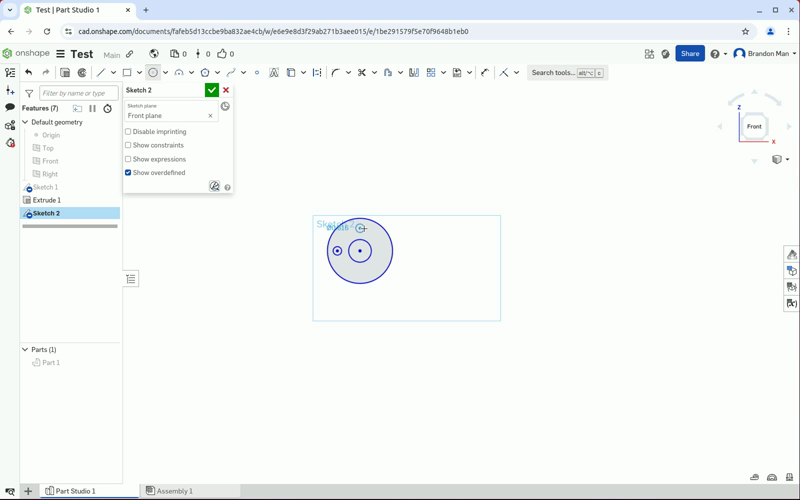
scroll(6)
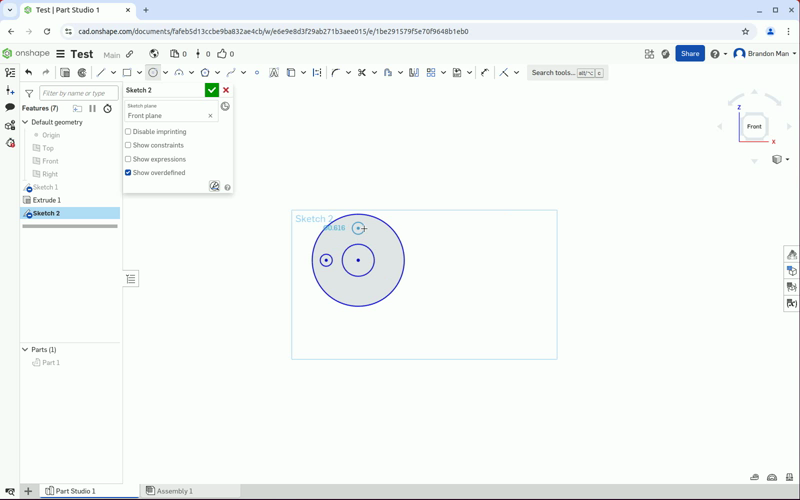
scroll(6)
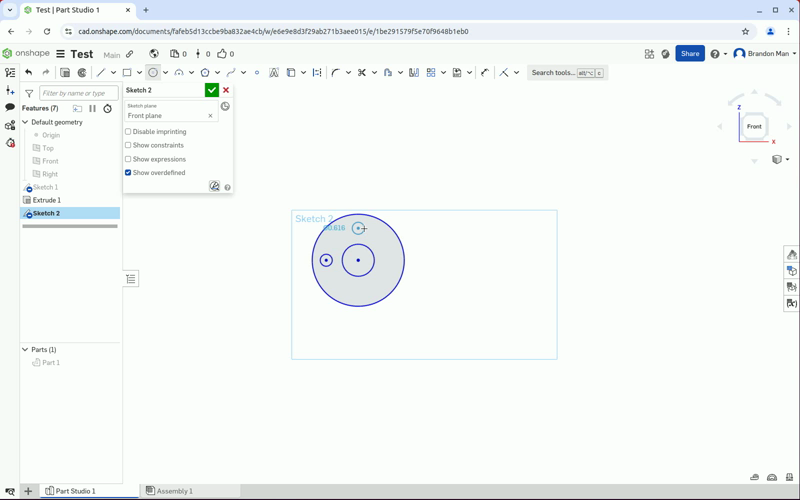
scroll(6)
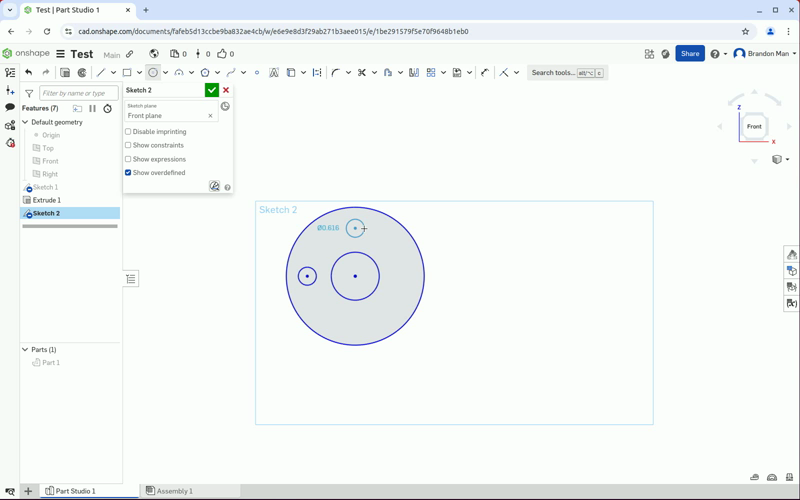
scroll(6)
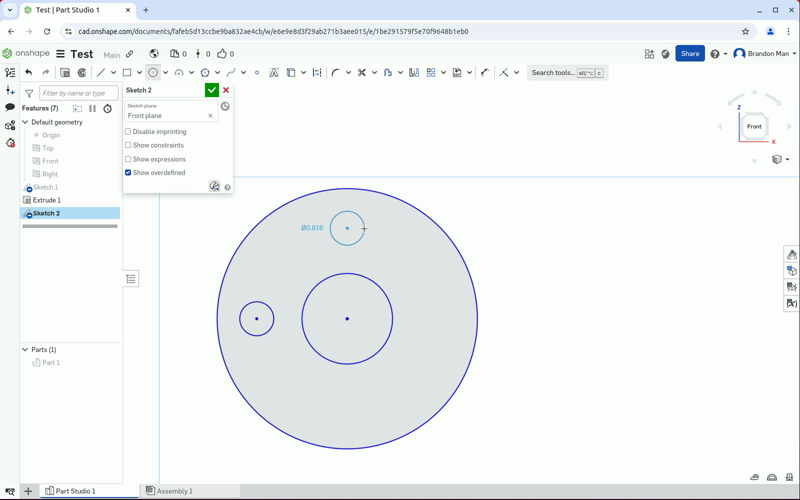
click(364, 228)
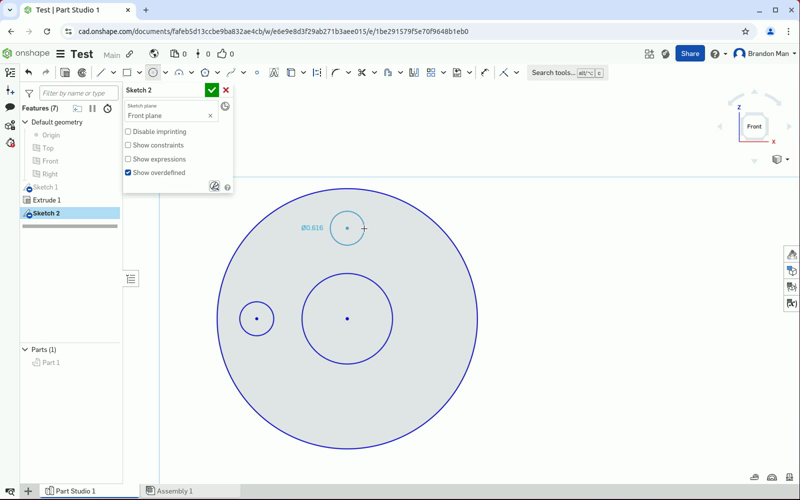
scroll(-6)
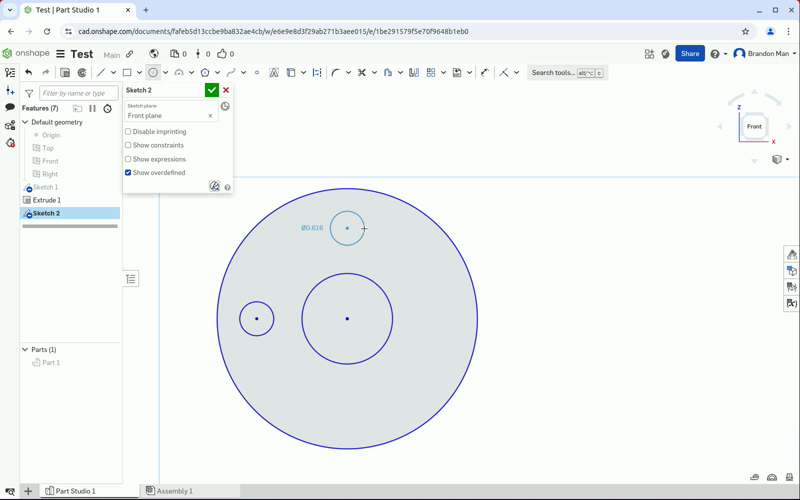
scroll(-6)
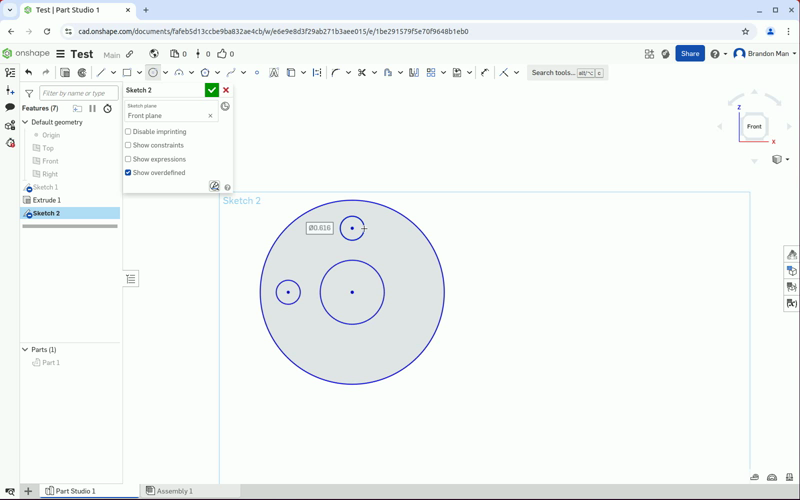
scroll(-6)
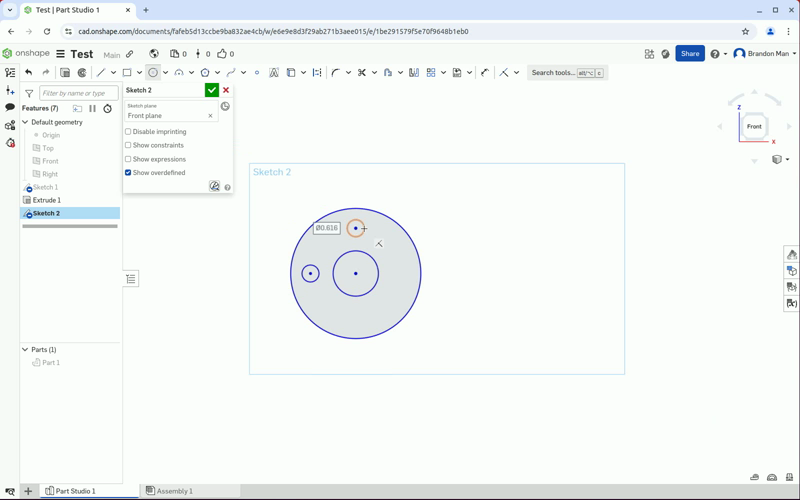
scroll(-6)
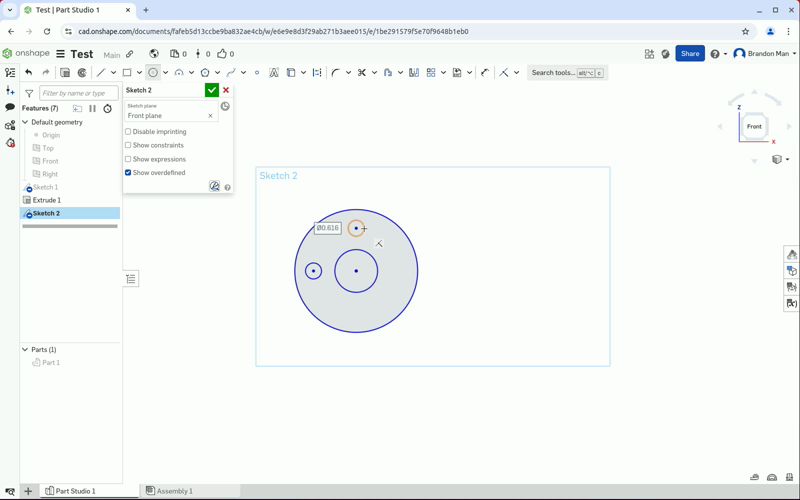
scroll(-6)
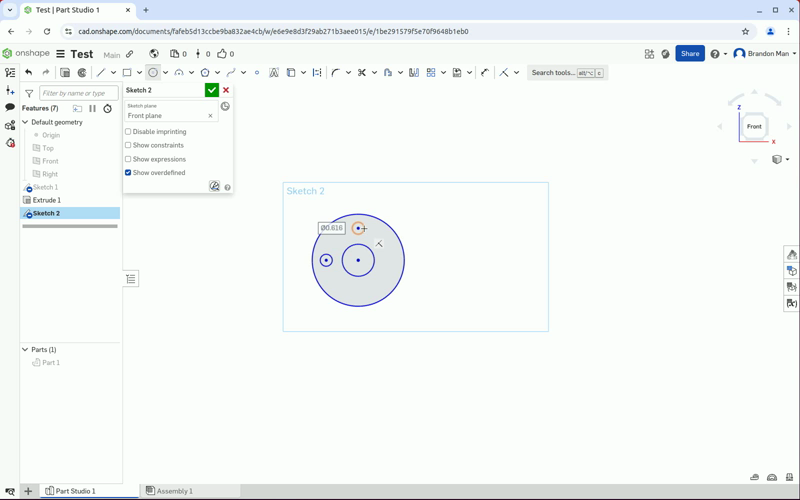
scroll(-6)
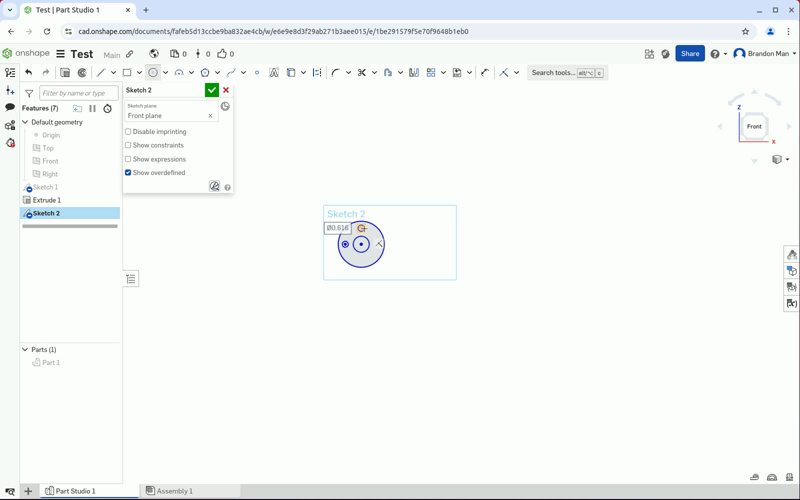
scroll(-6)
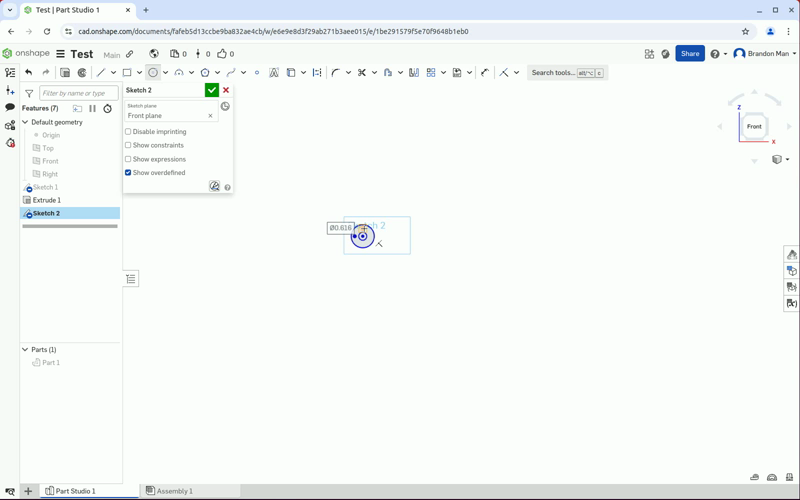
key(esc)
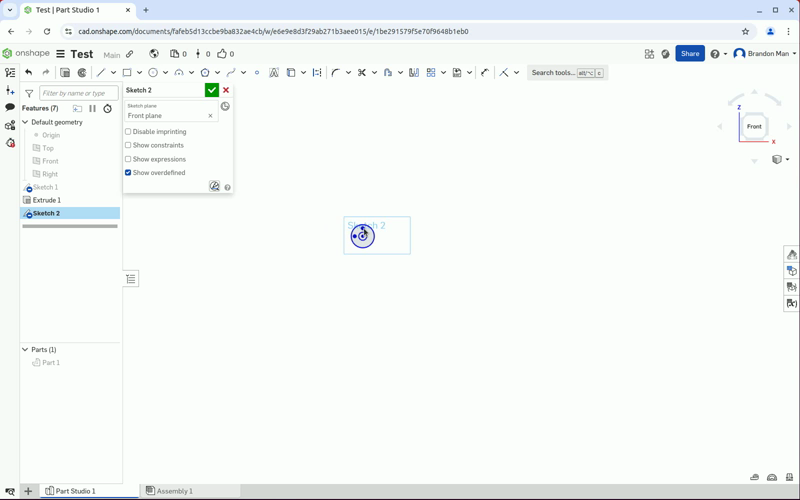
key(c)
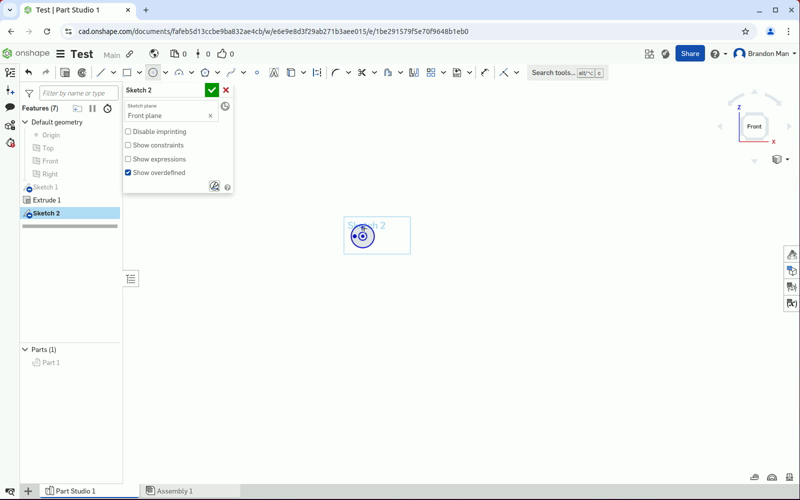
key_down(shift)
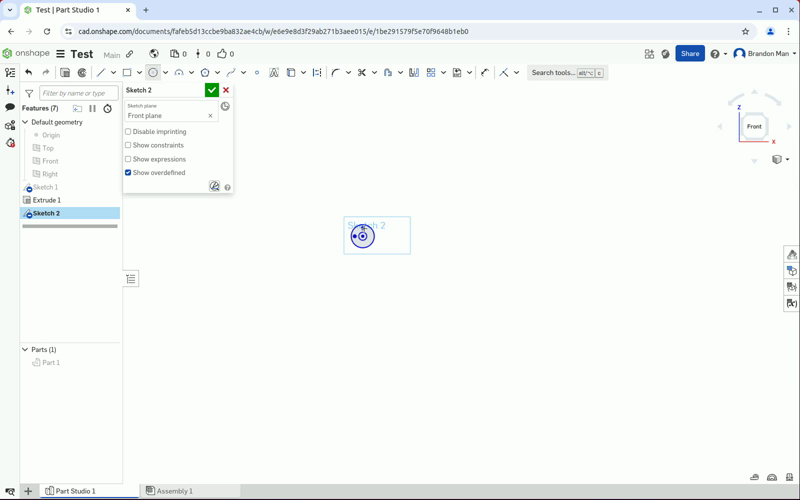
mouse_move(362, 243)
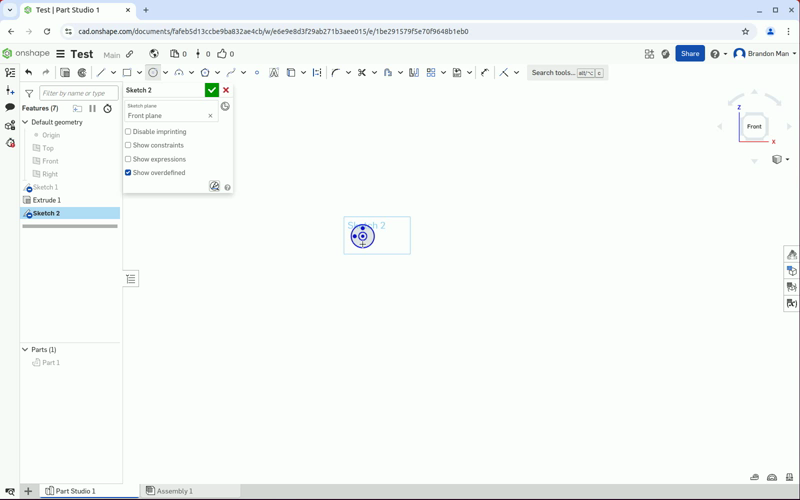
click(362, 243)
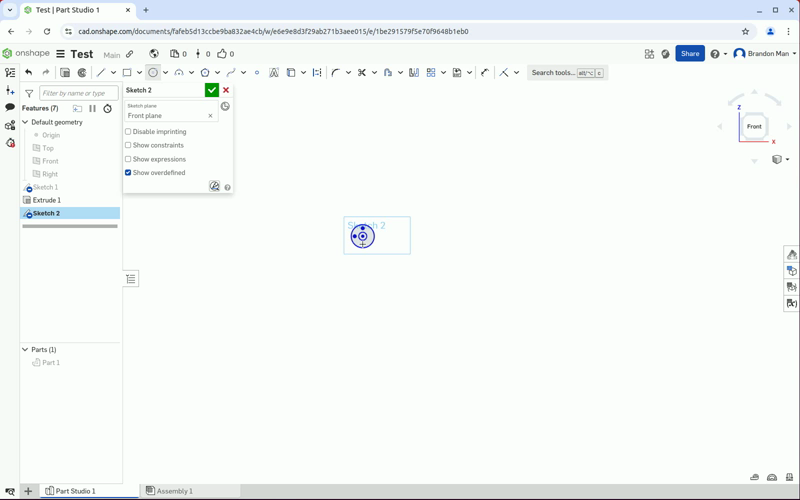
key_up(shift)
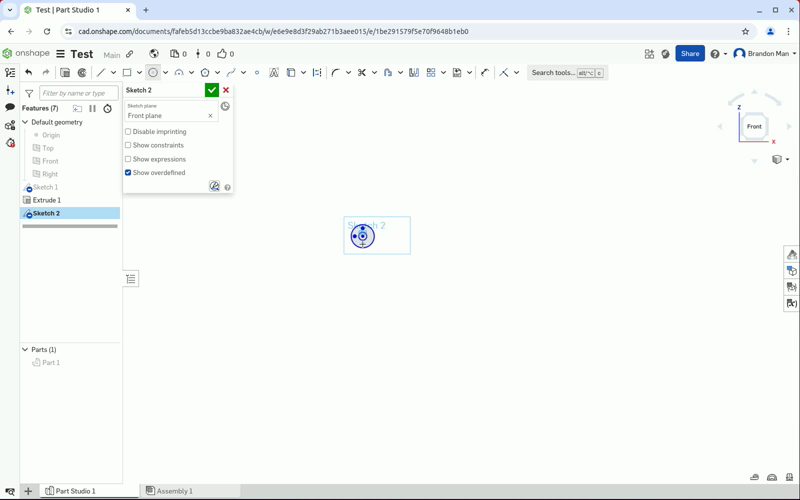
mouse_move(364, 243)
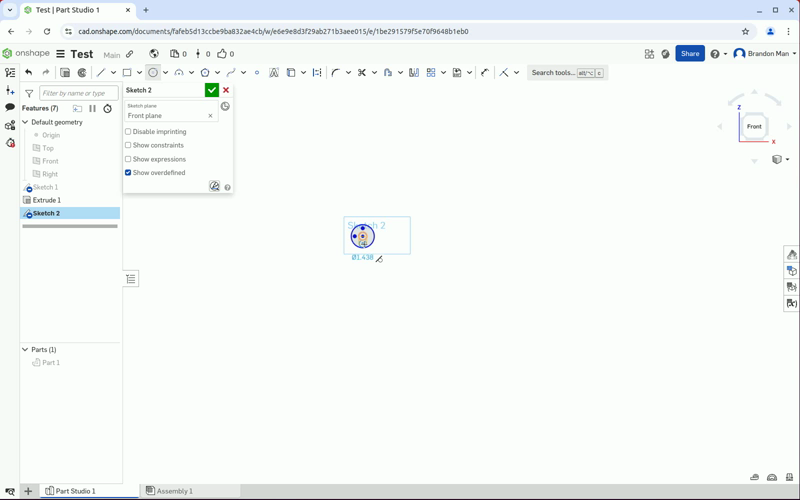
scroll(6)
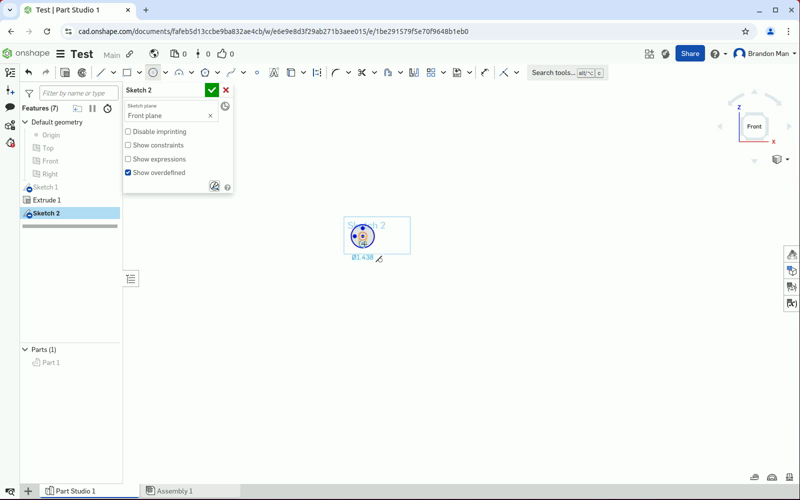
scroll(6)
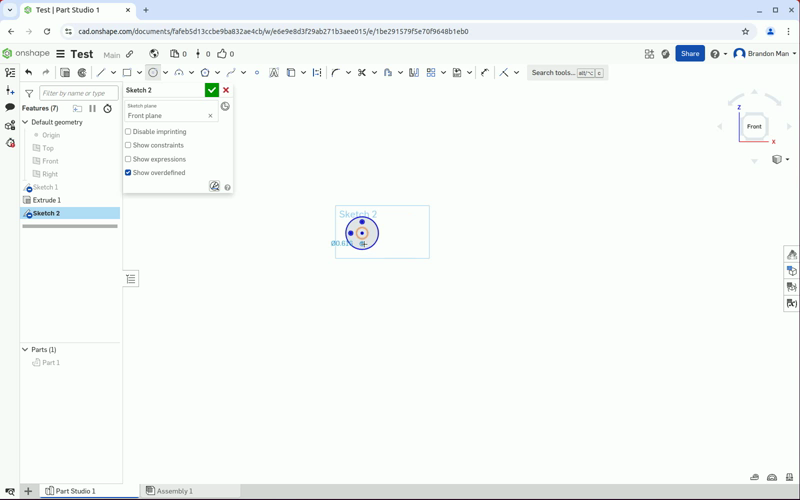
scroll(6)
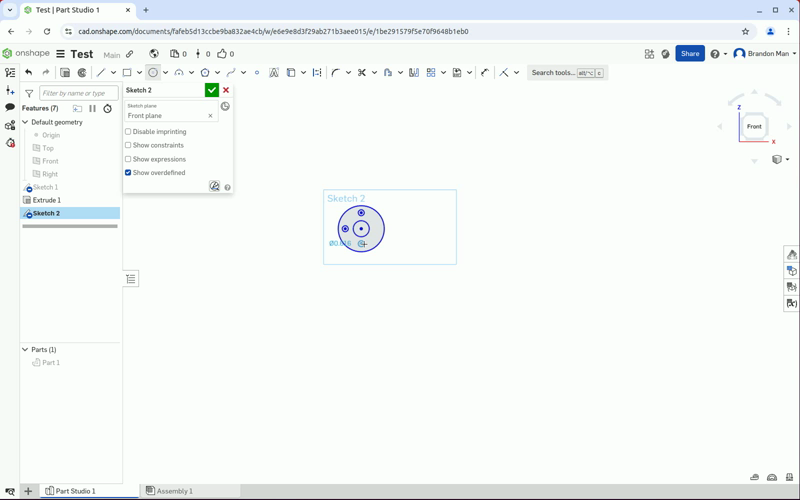
scroll(6)
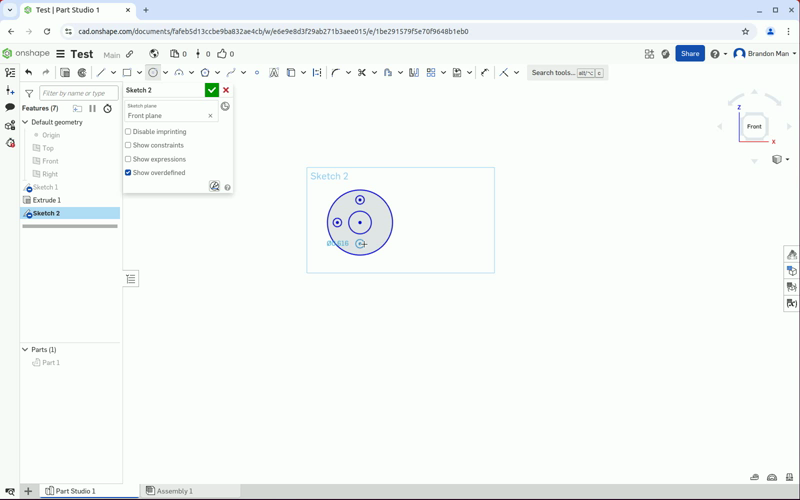
scroll(6)
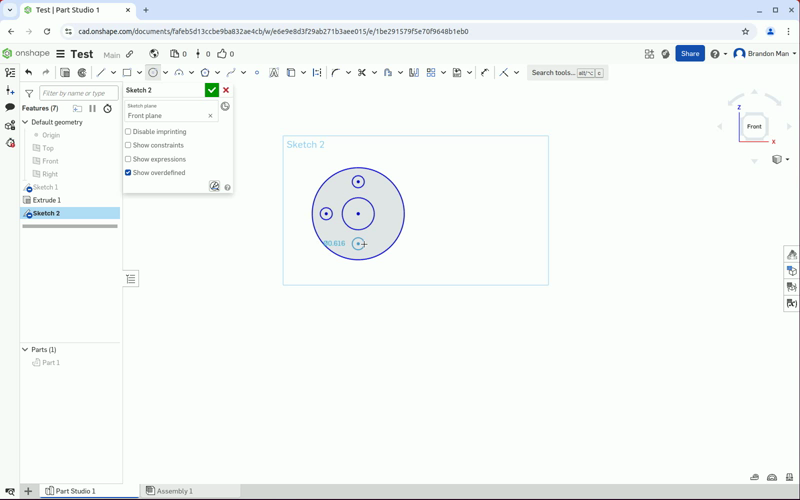
scroll(6)
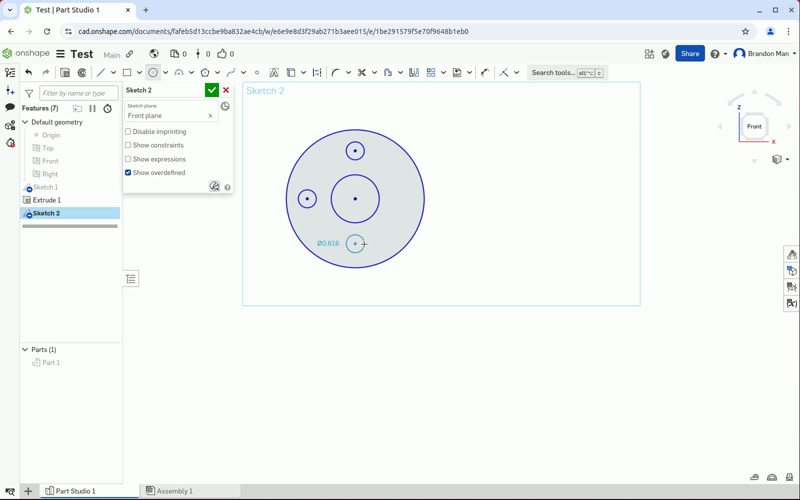
scroll(6)
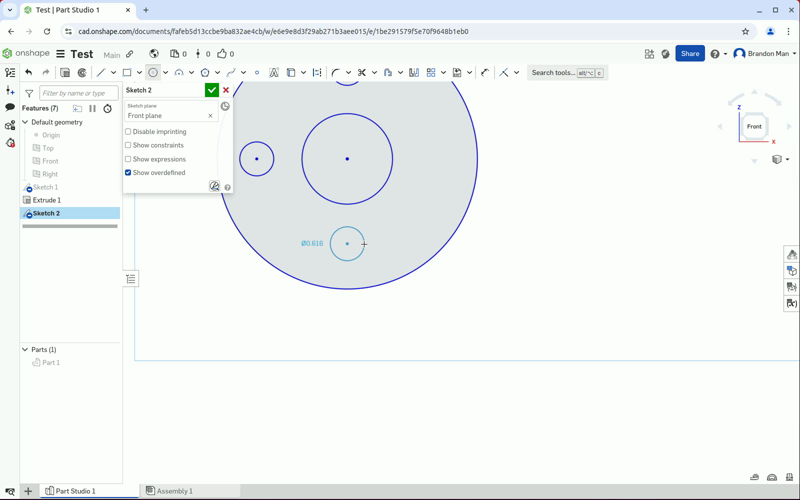
click(364, 243)
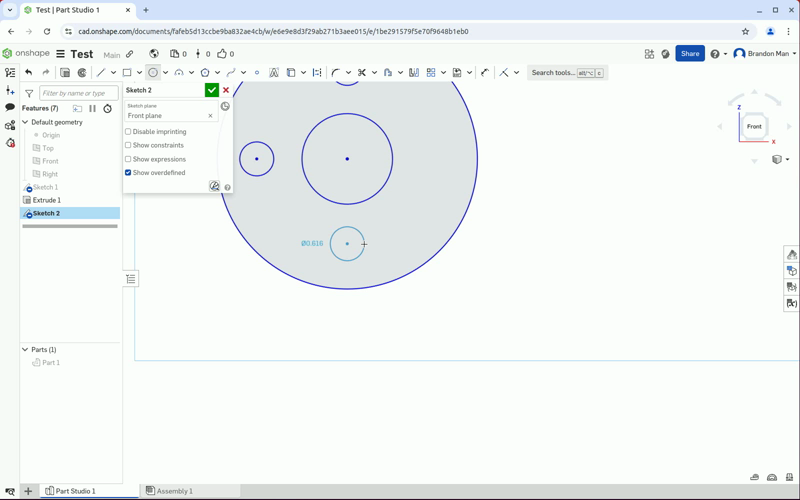
scroll(-6)
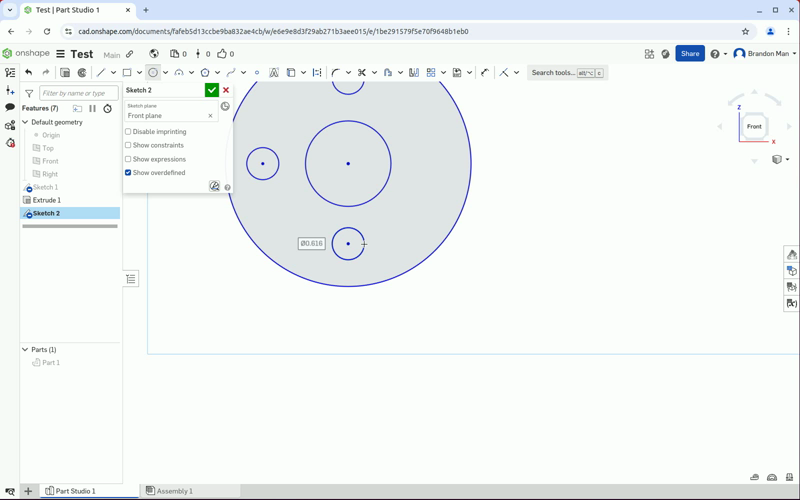
scroll(-6)
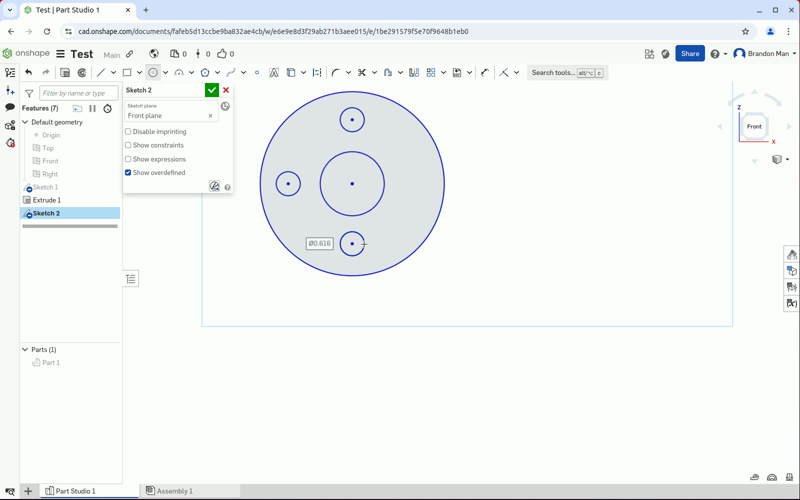
scroll(-6)
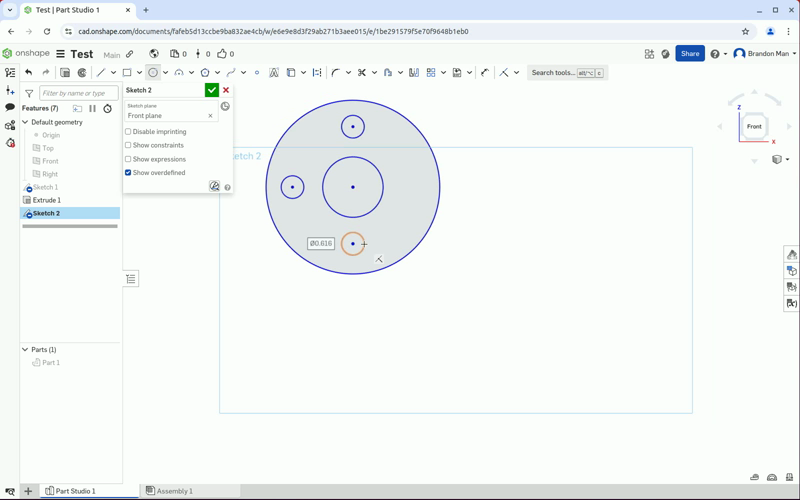
scroll(-6)
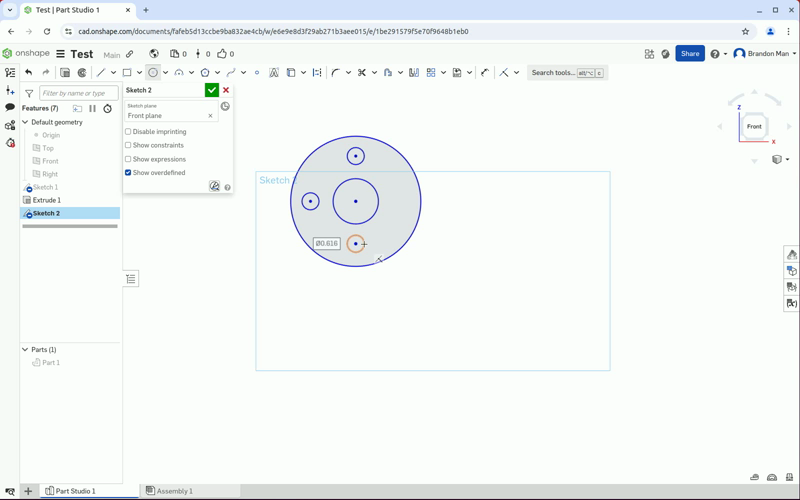
scroll(-6)
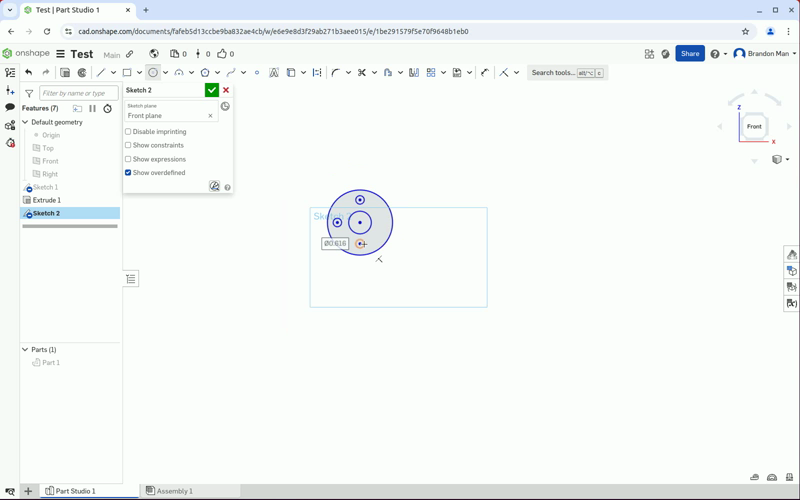
scroll(-6)
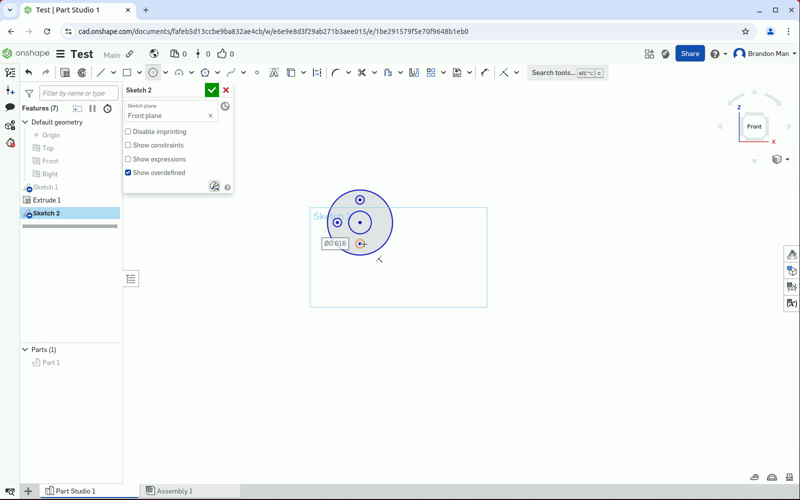
scroll(-6)
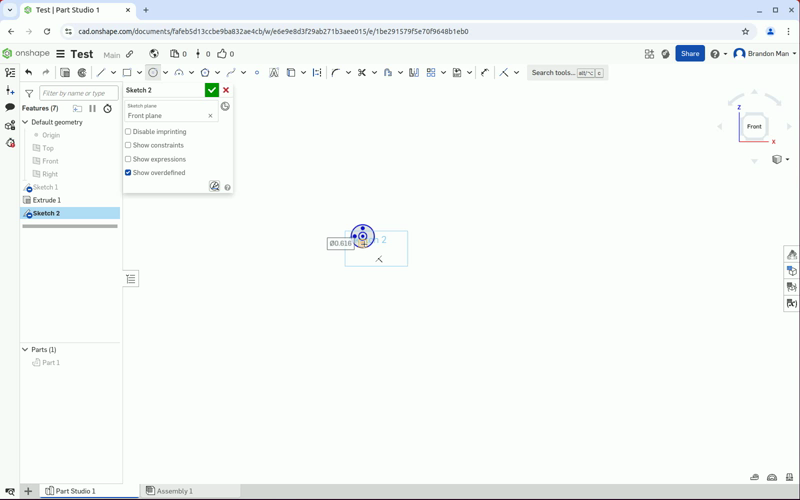
key(esc)
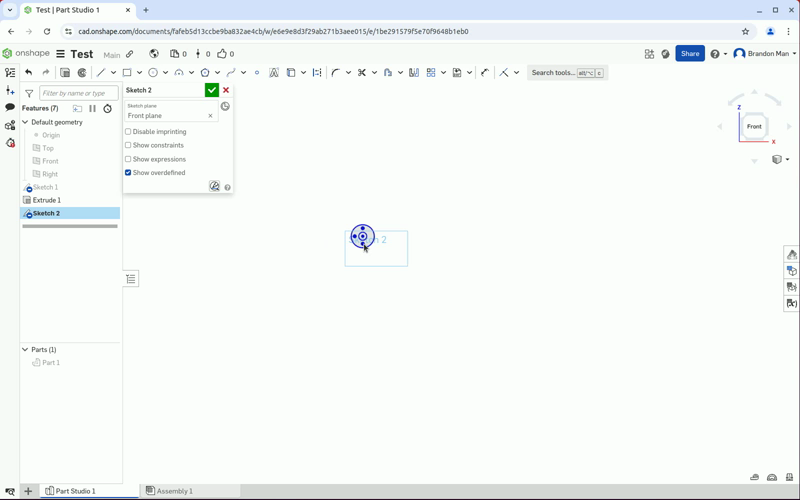
key(c)
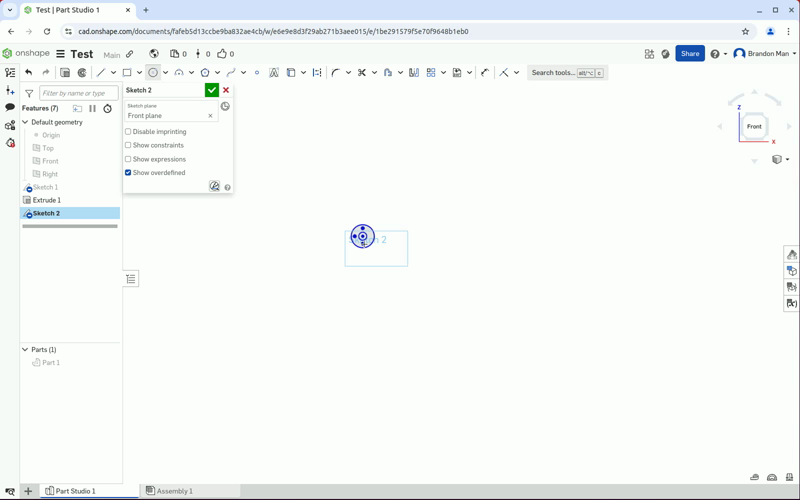
key_down(shift)
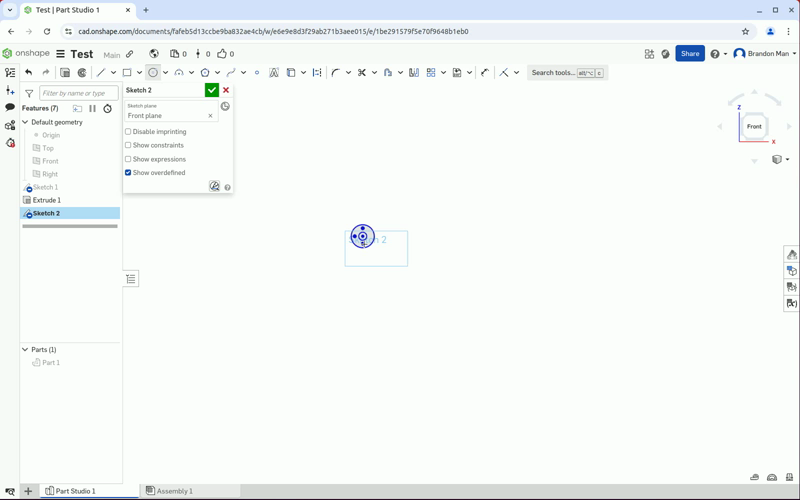
mouse_move(370, 236)
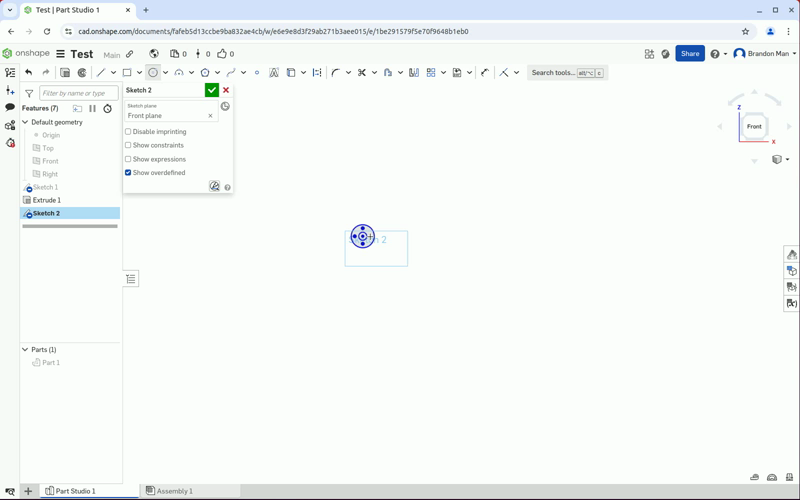
scroll(6)
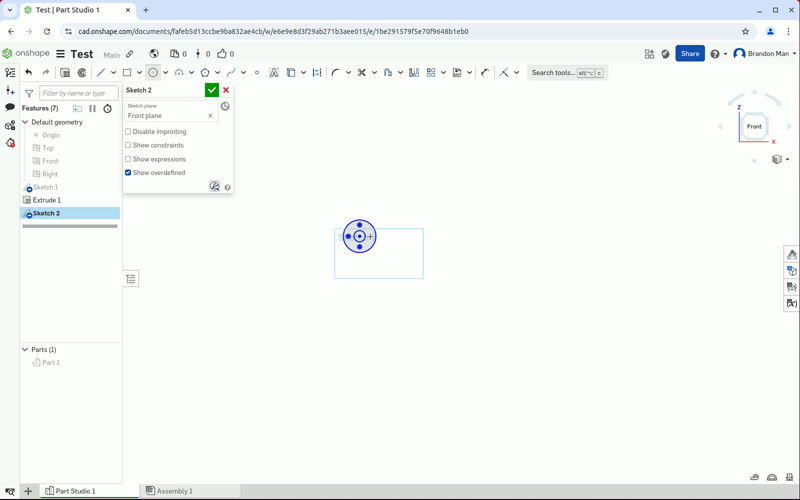
scroll(6)
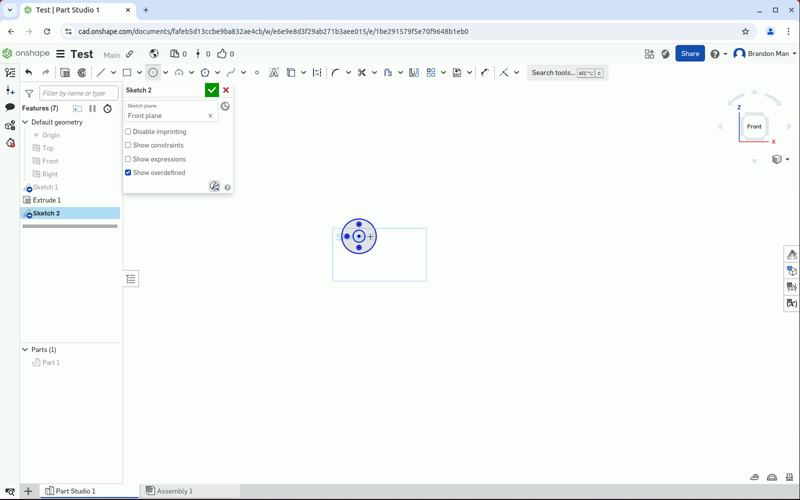
scroll(6)
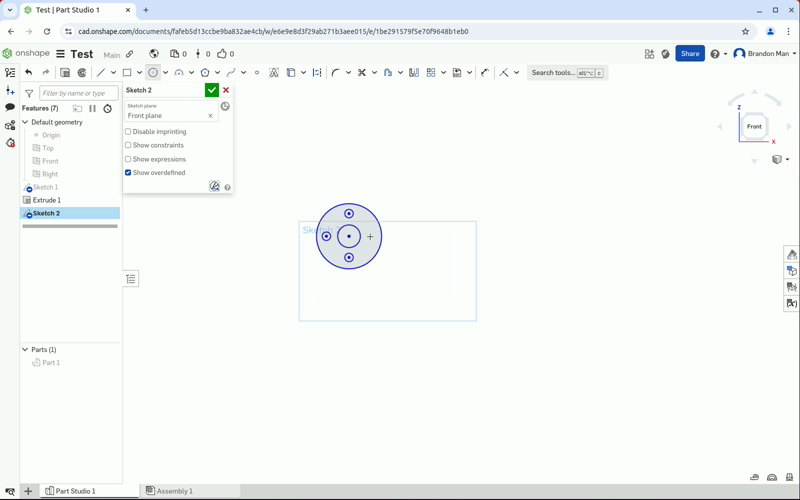
scroll(6)
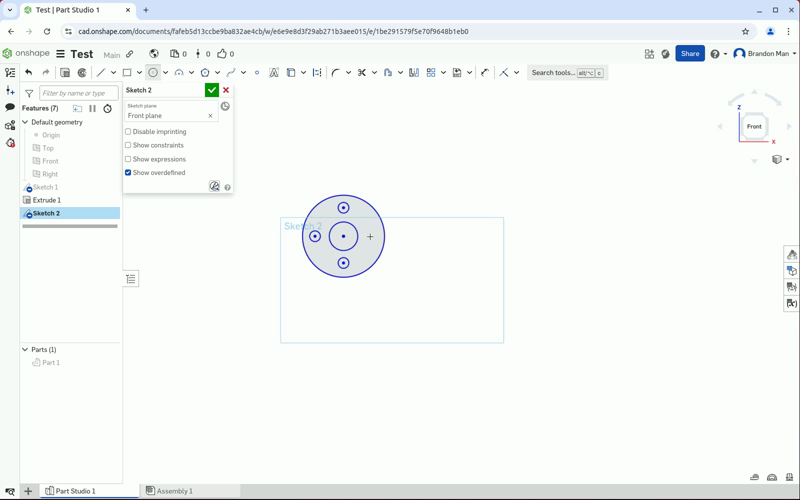
scroll(6)
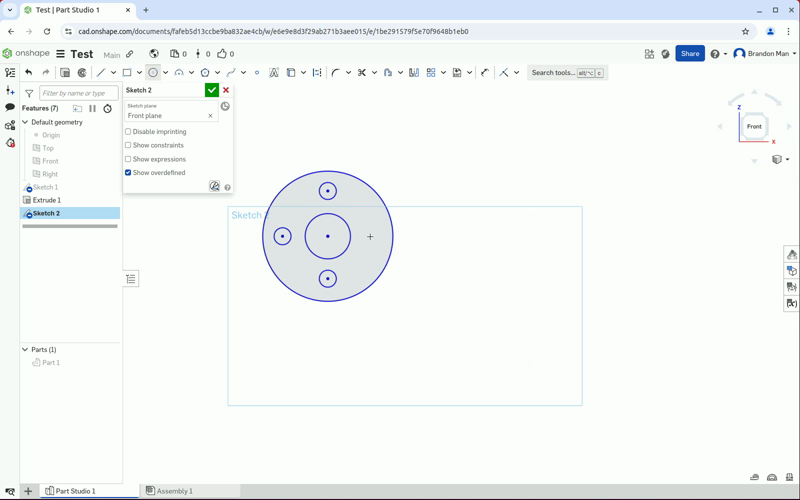
scroll(6)
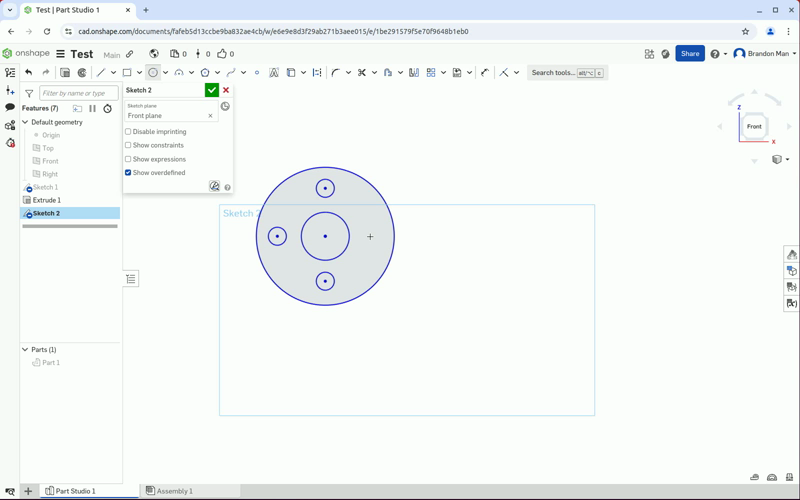
scroll(6)
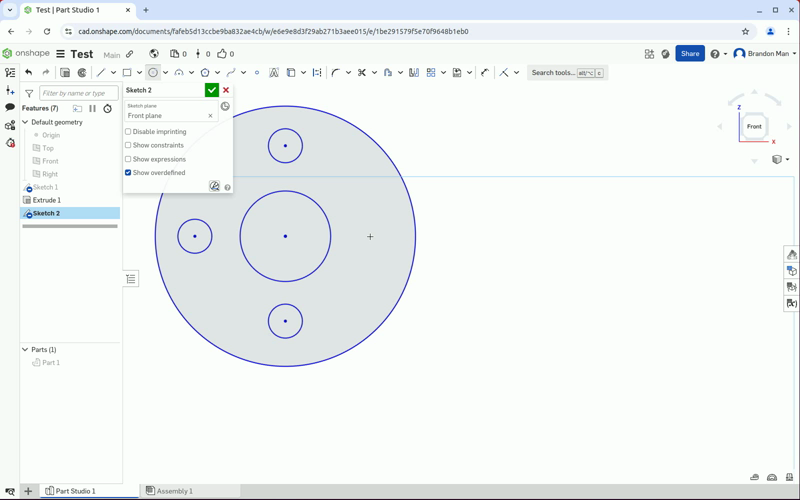
click(370, 236)
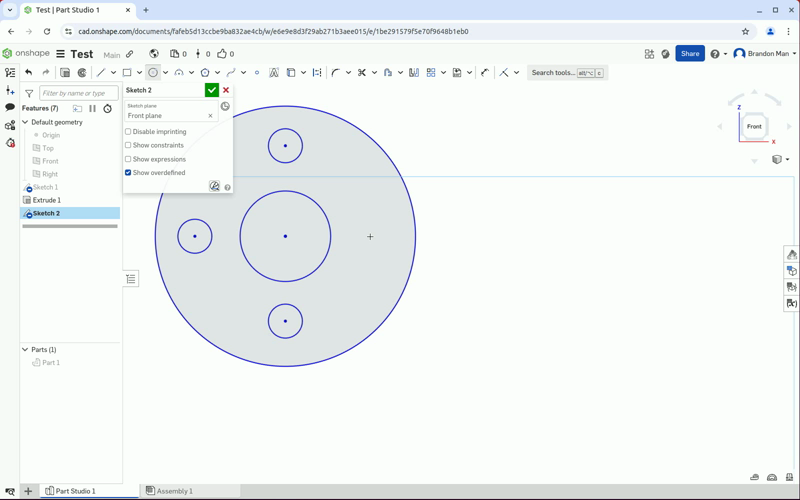
scroll(-6)
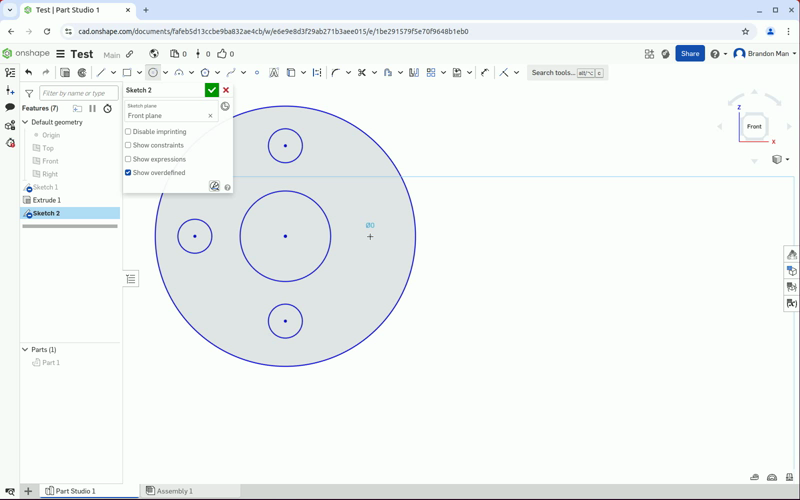
scroll(-6)
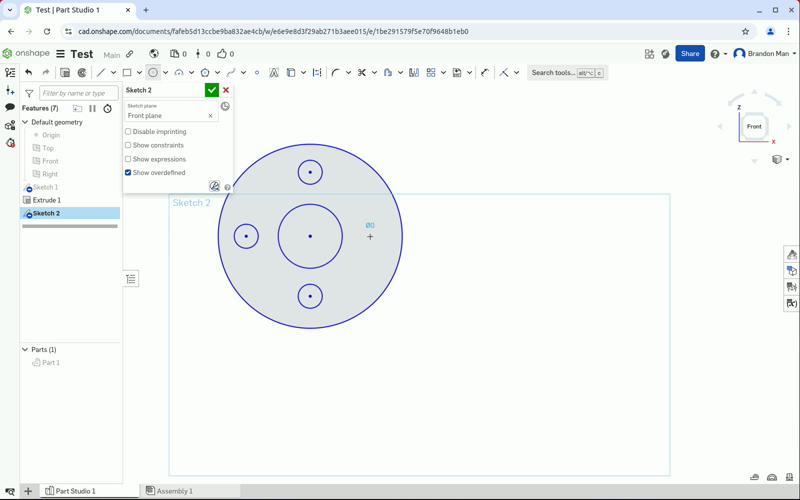
scroll(-6)
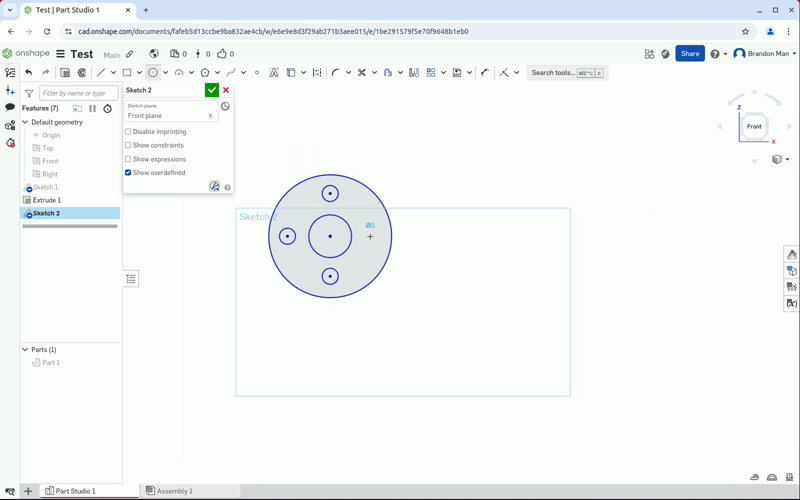
scroll(-6)
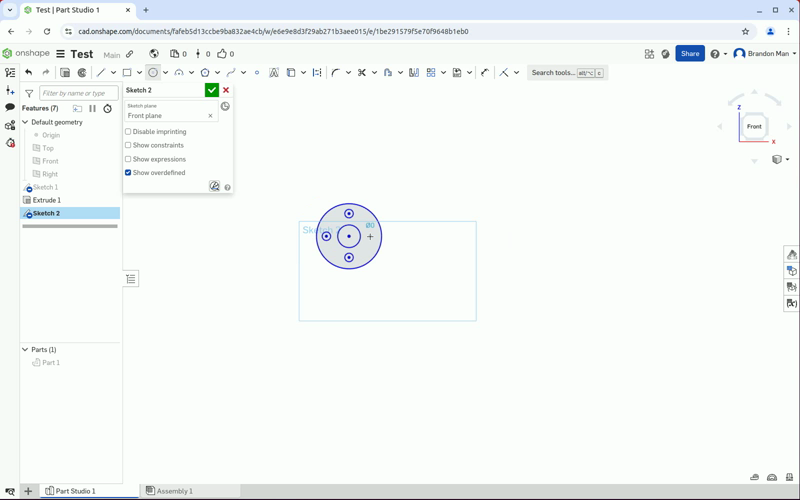
scroll(-6)
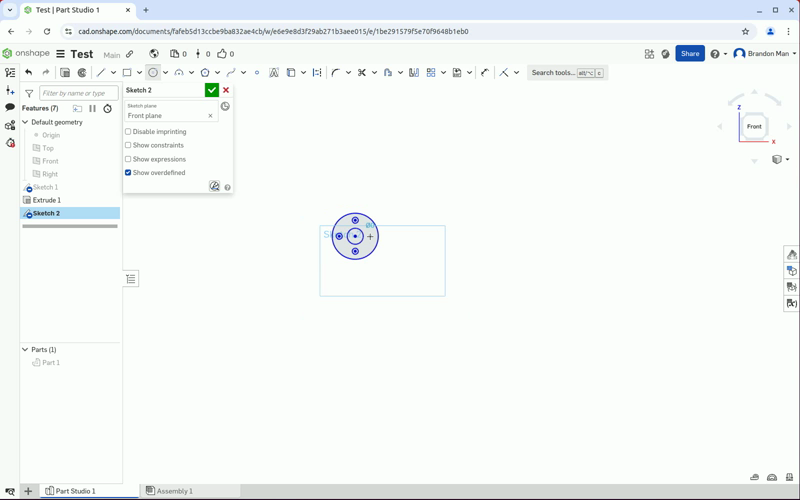
scroll(-6)
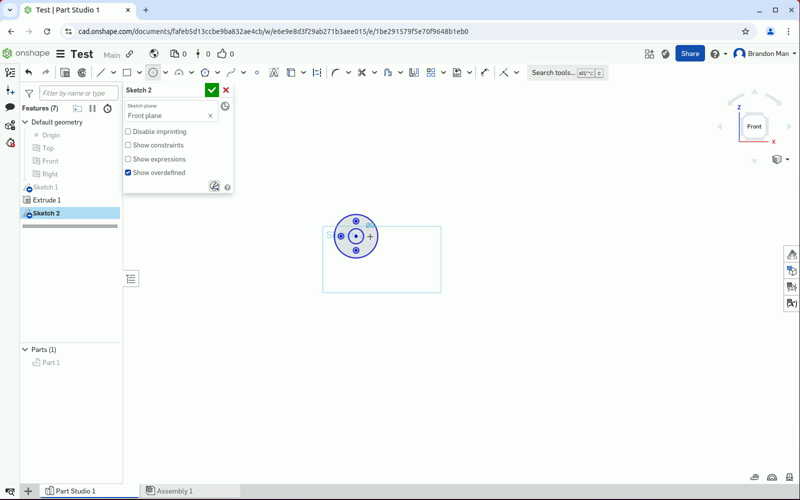
scroll(-6)
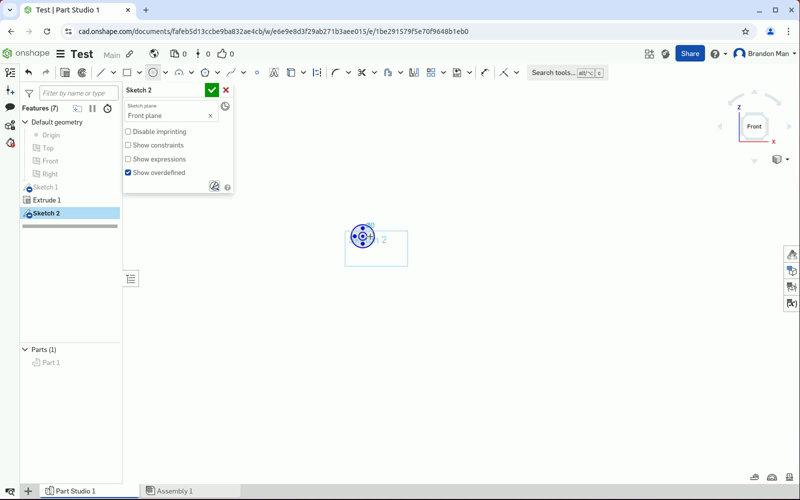
key_up(shift)
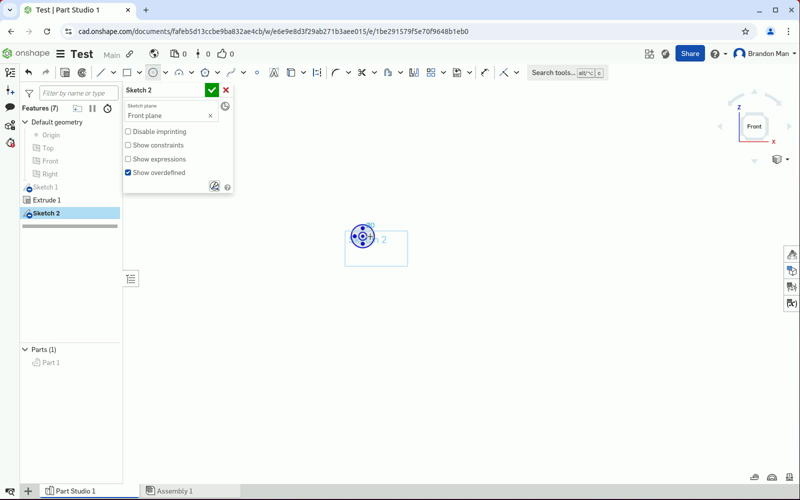
mouse_move(371, 236)
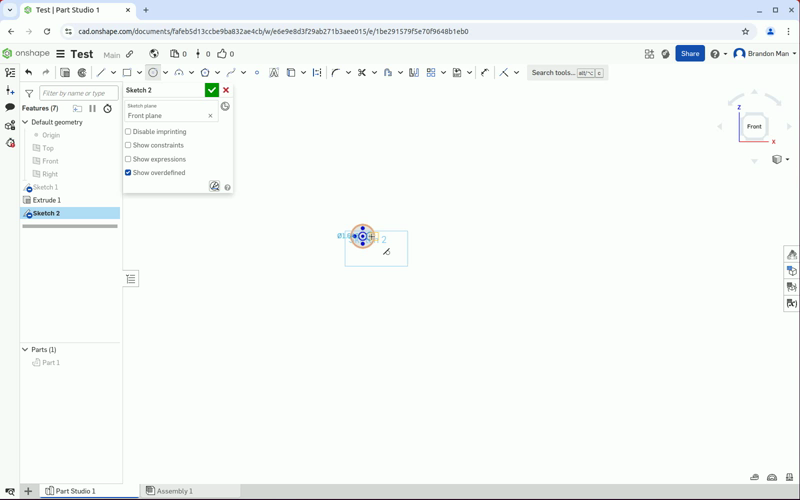
scroll(6)
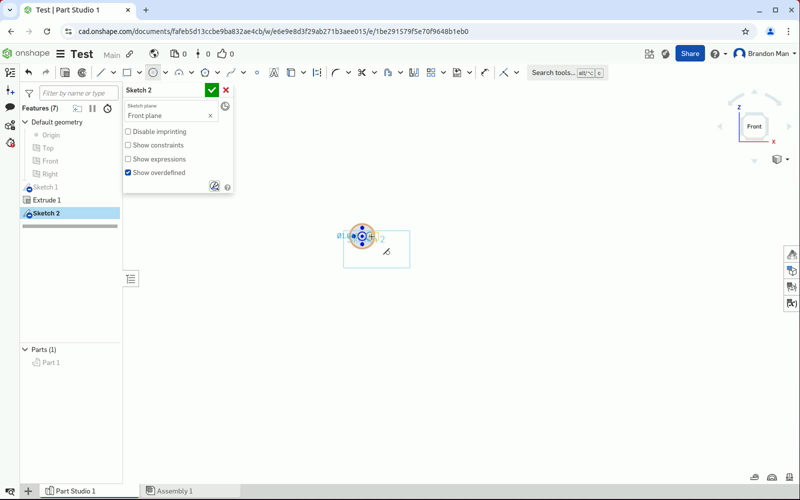
scroll(6)
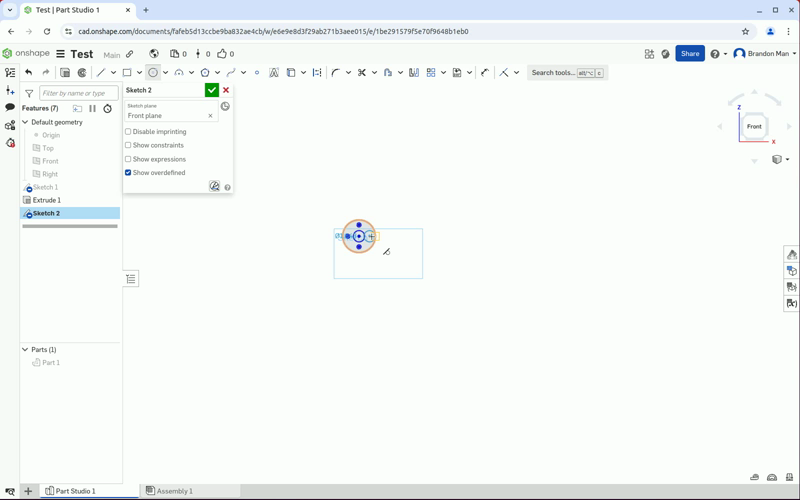
scroll(6)
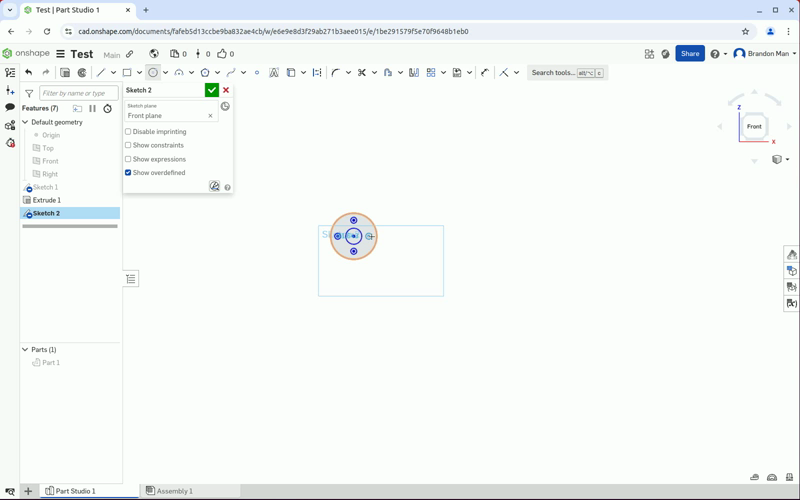
scroll(6)
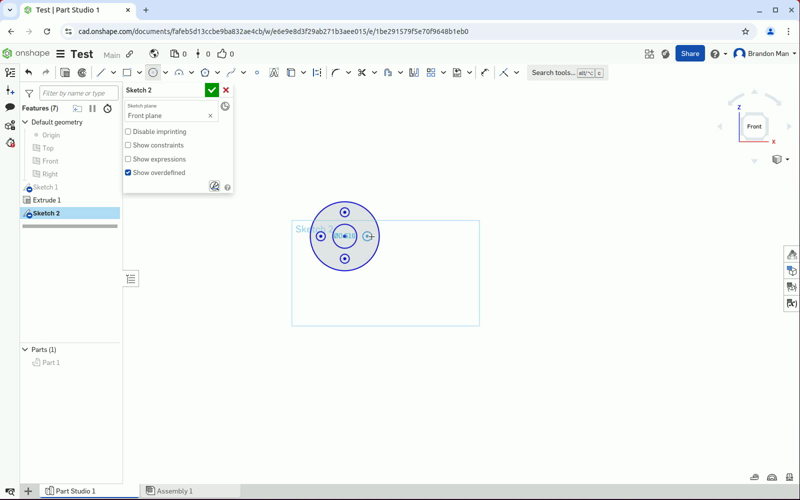
scroll(6)
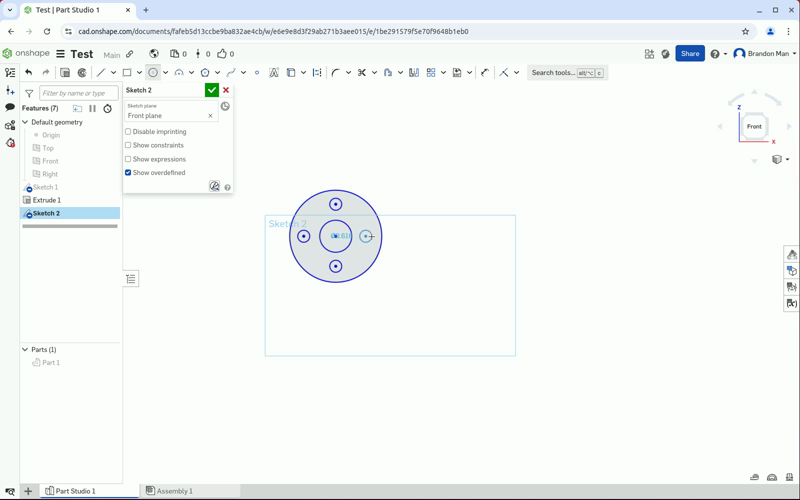
scroll(6)
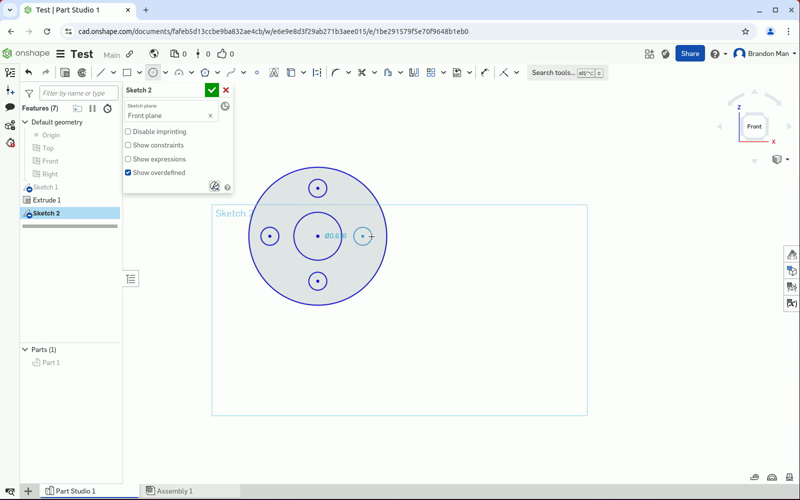
scroll(6)
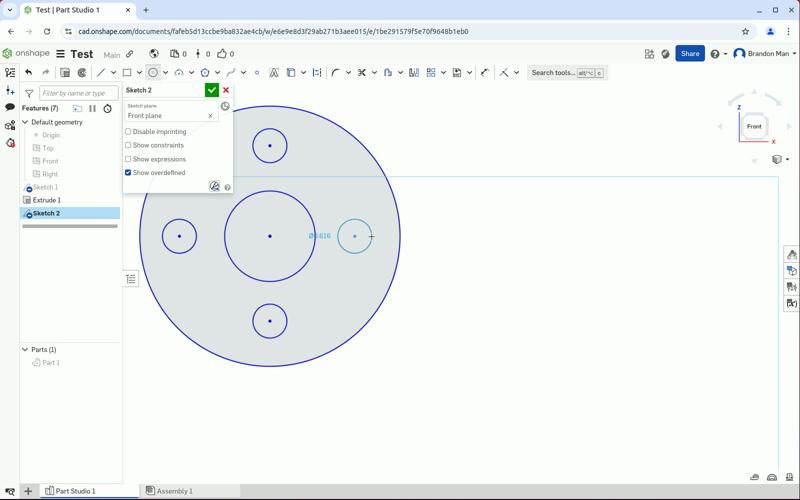
click(371, 236)
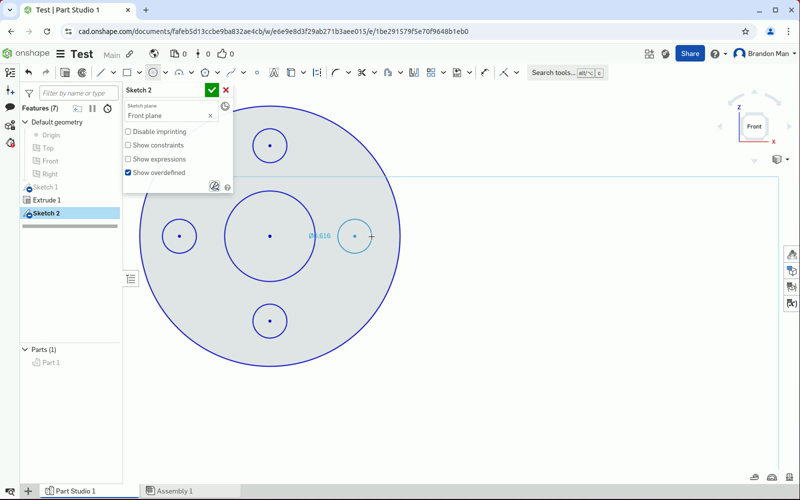
scroll(-6)
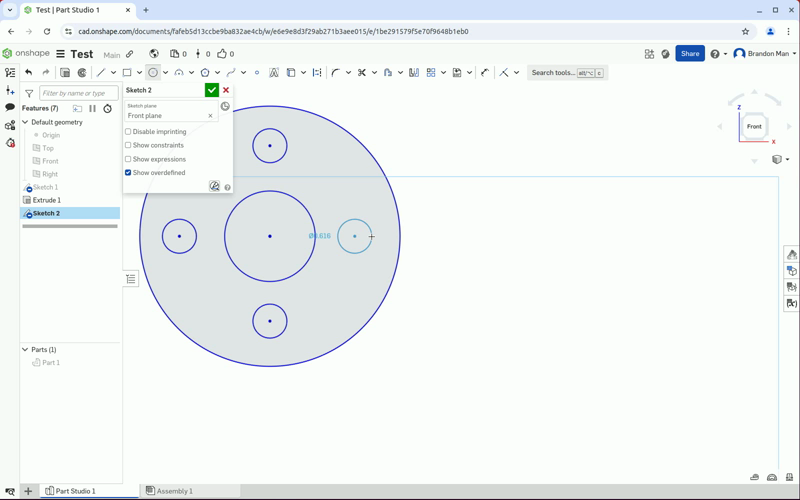
scroll(-6)
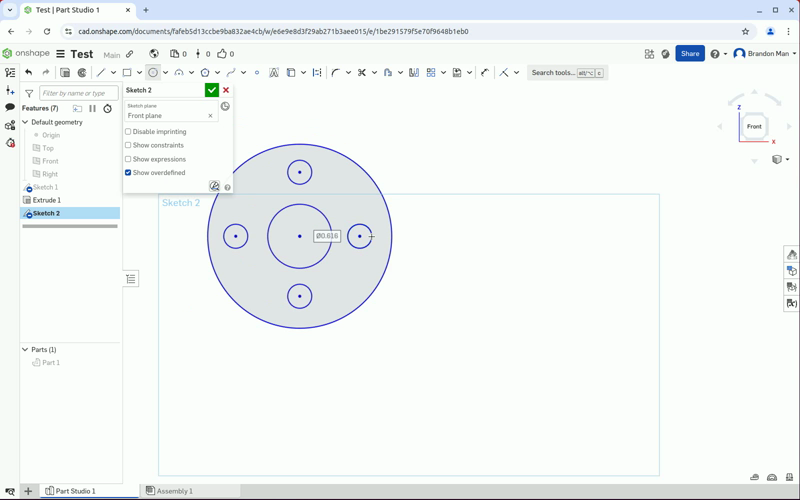
scroll(-6)
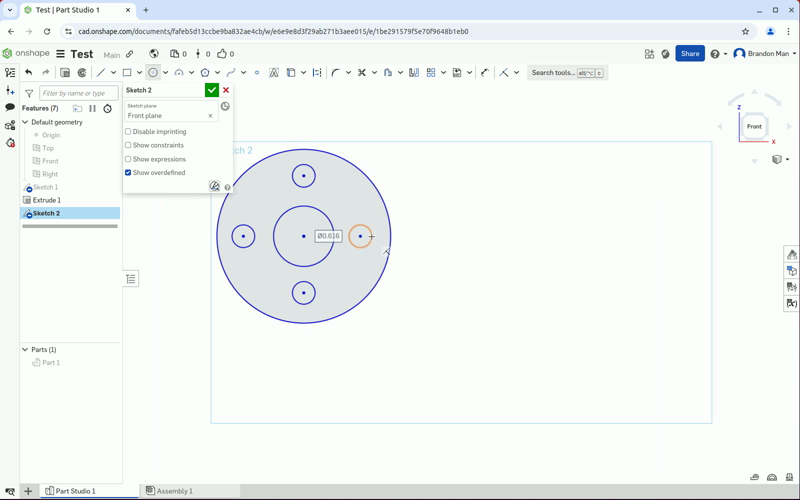
scroll(-6)
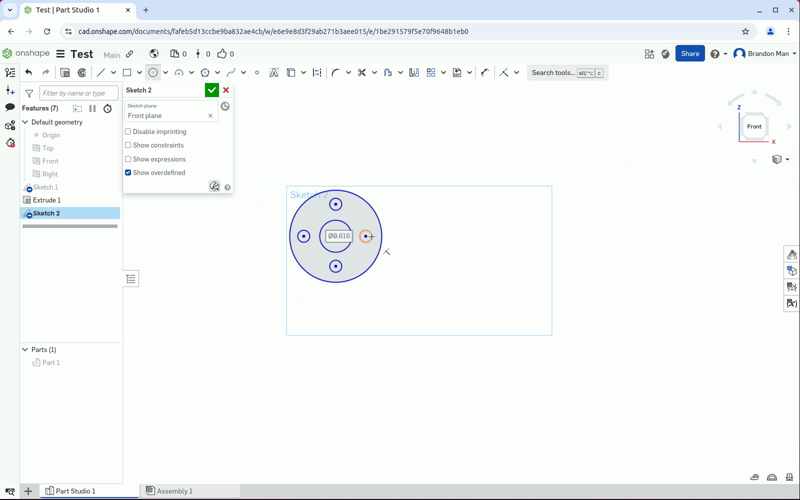
scroll(-6)
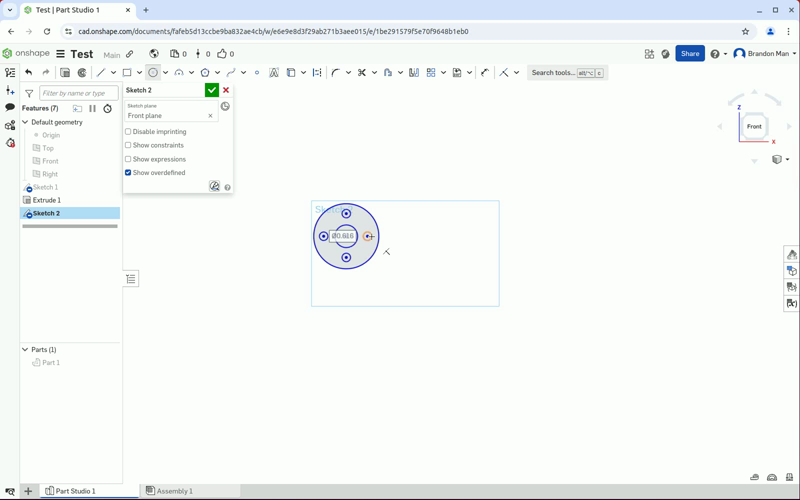
scroll(-6)
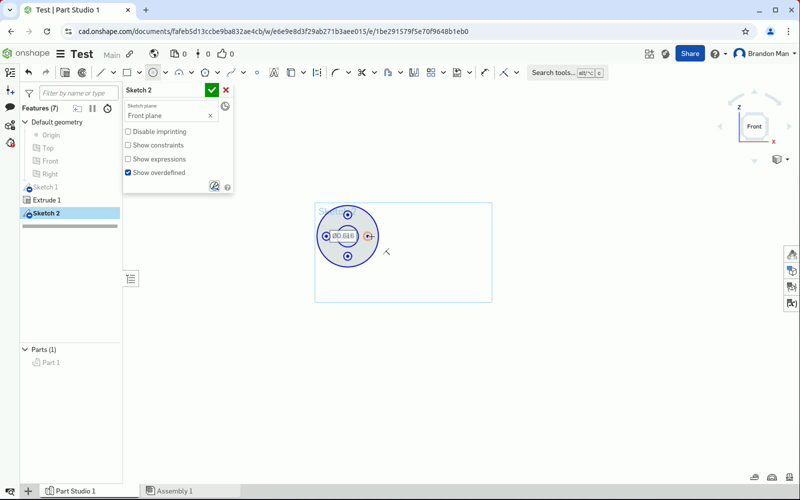
scroll(-6)
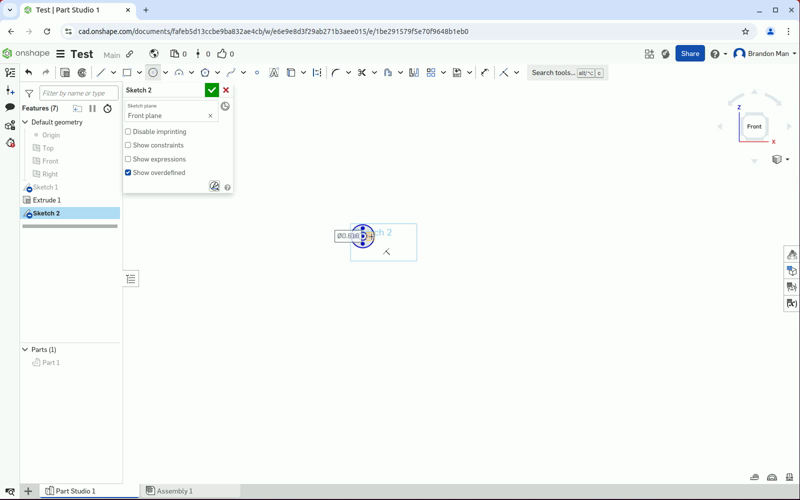
key(esc)
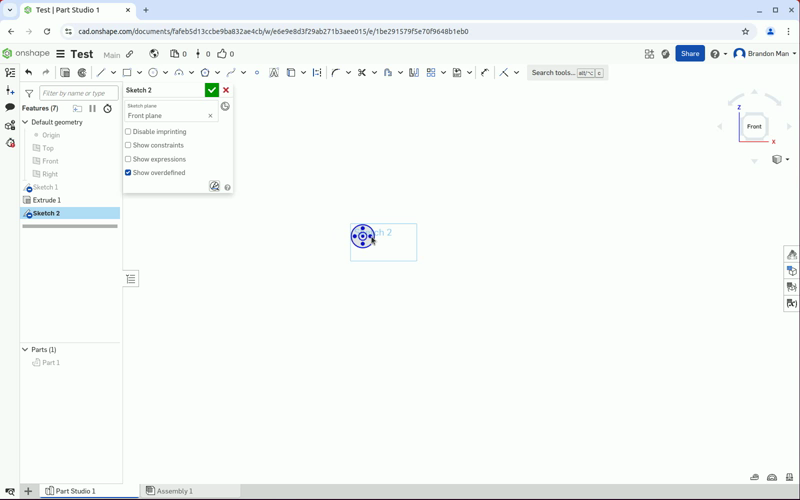
mouse_move(359, 237)
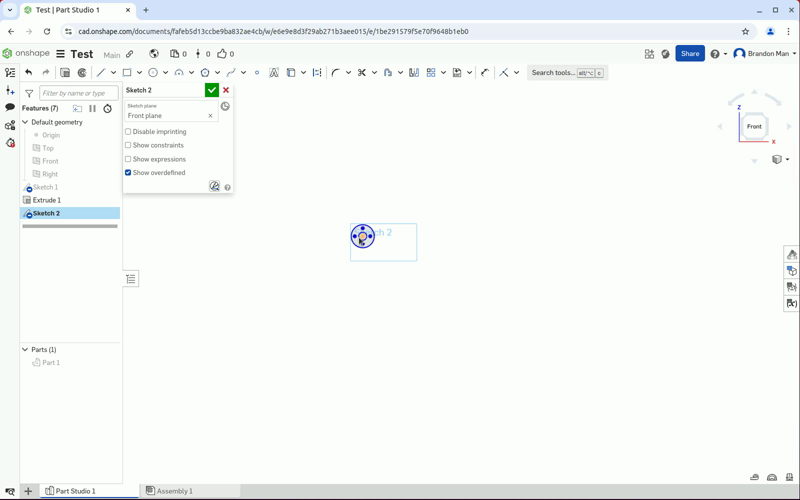
scroll(6)
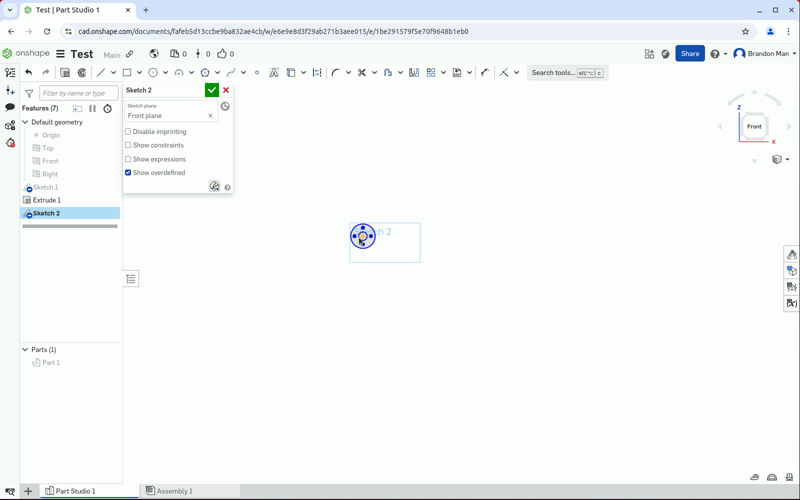
scroll(6)
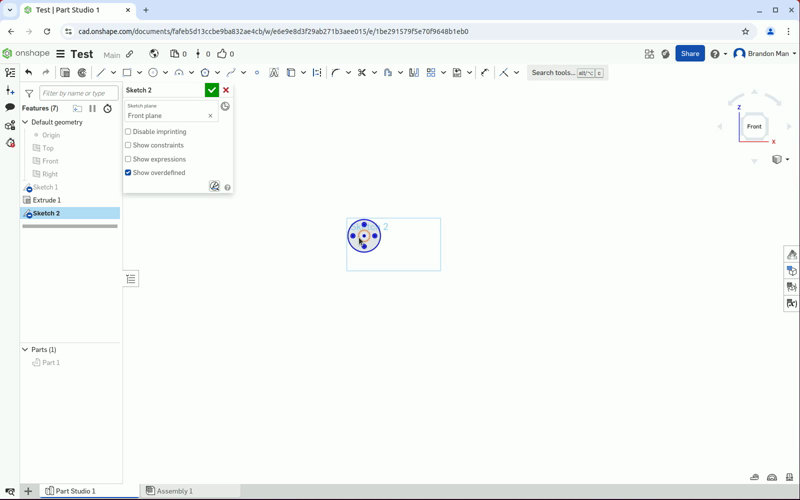
scroll(6)
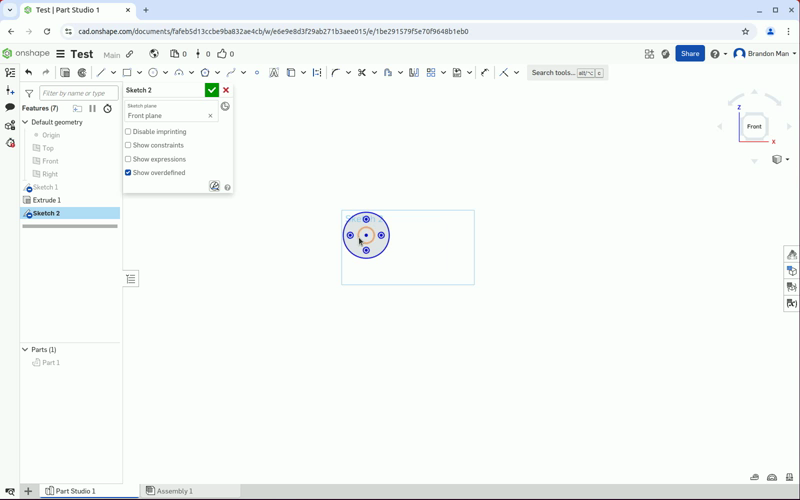
scroll(6)
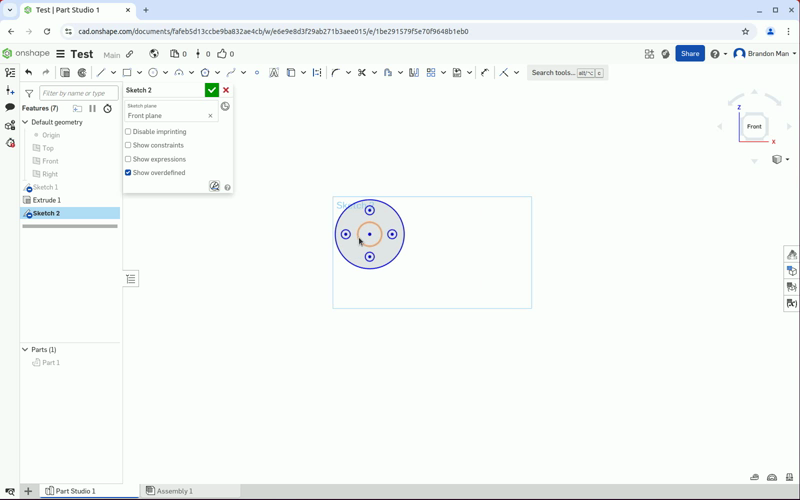
scroll(6)
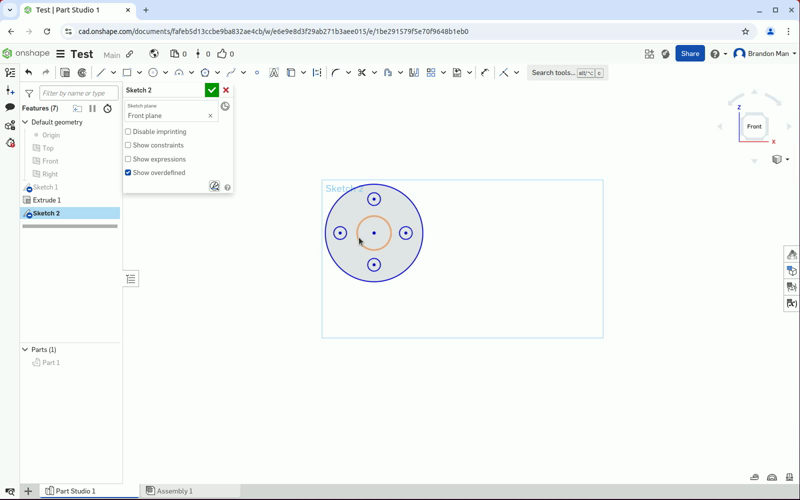
scroll(6)
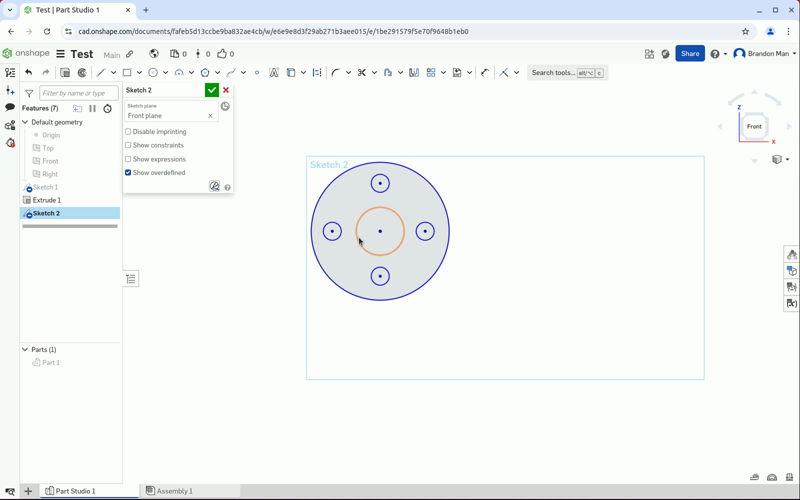
scroll(6)
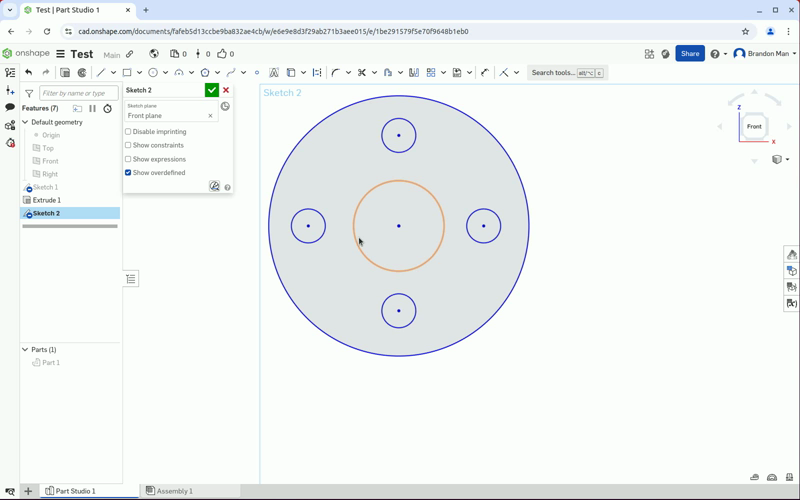
click(359, 237)
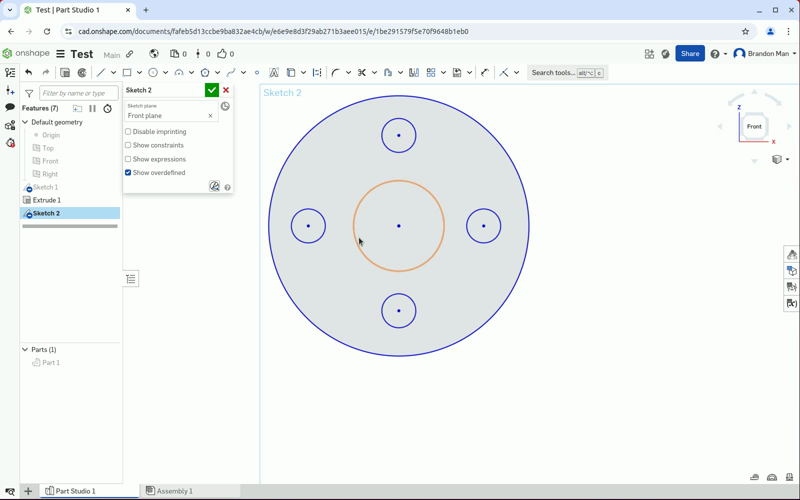
scroll(-6)
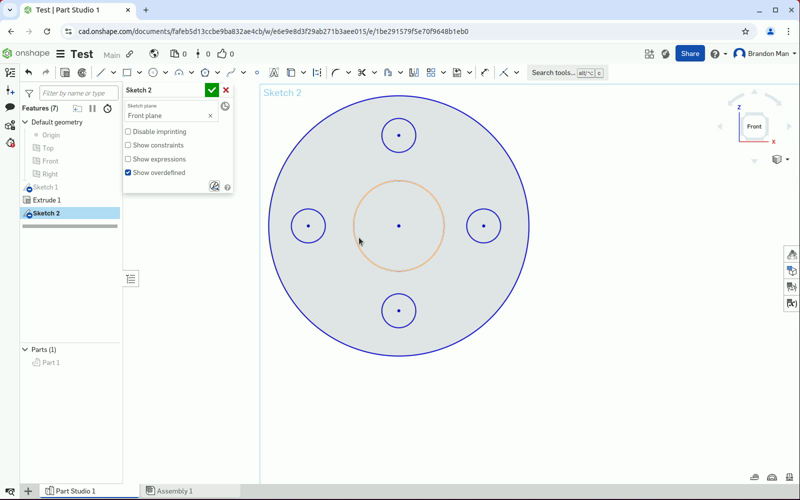
scroll(-6)
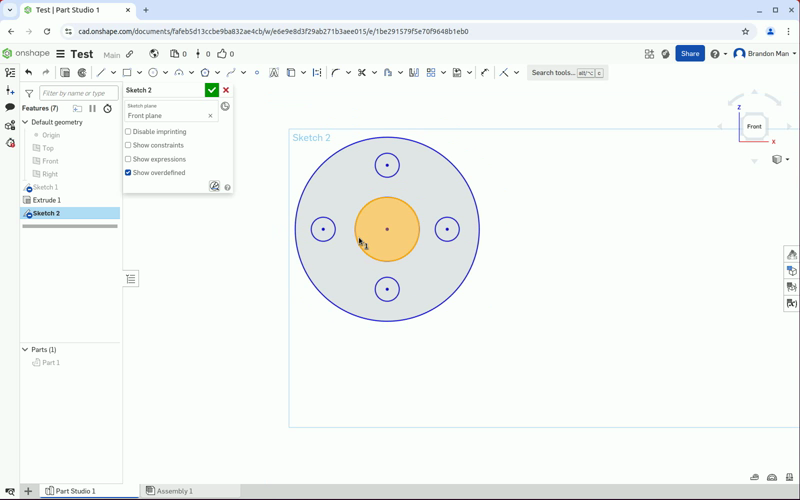
scroll(-6)
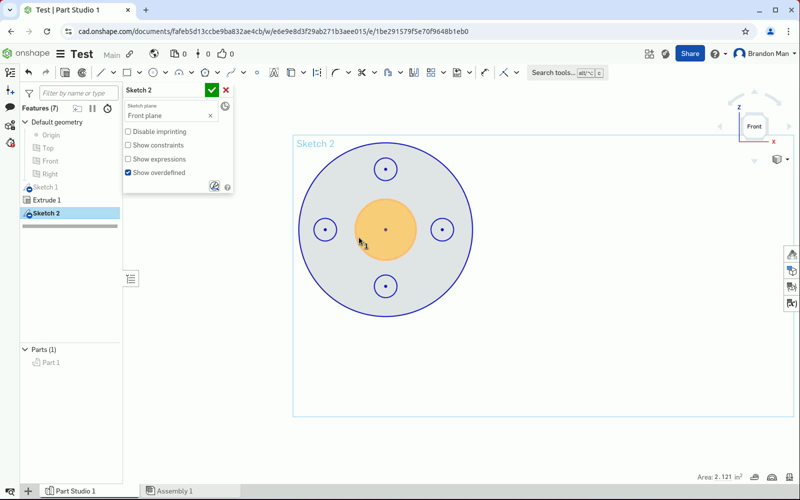
scroll(-6)
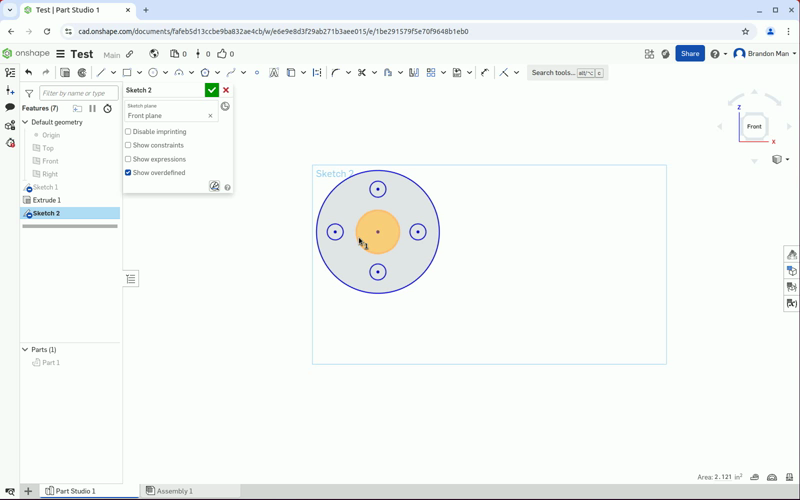
scroll(-6)
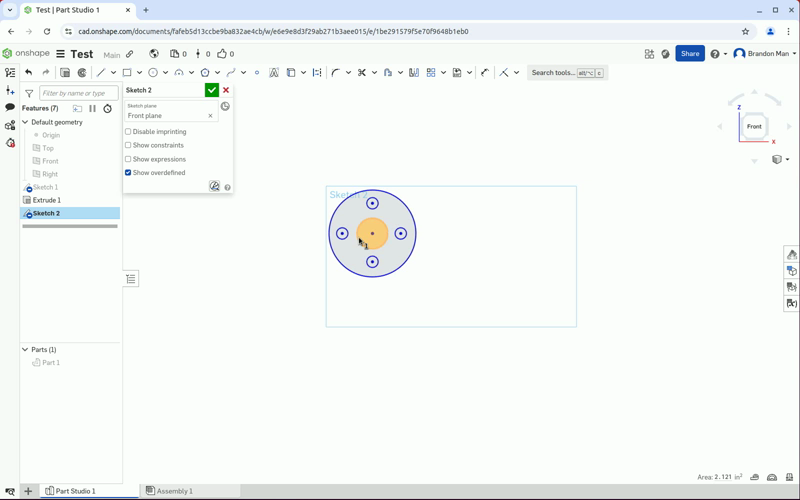
scroll(-6)
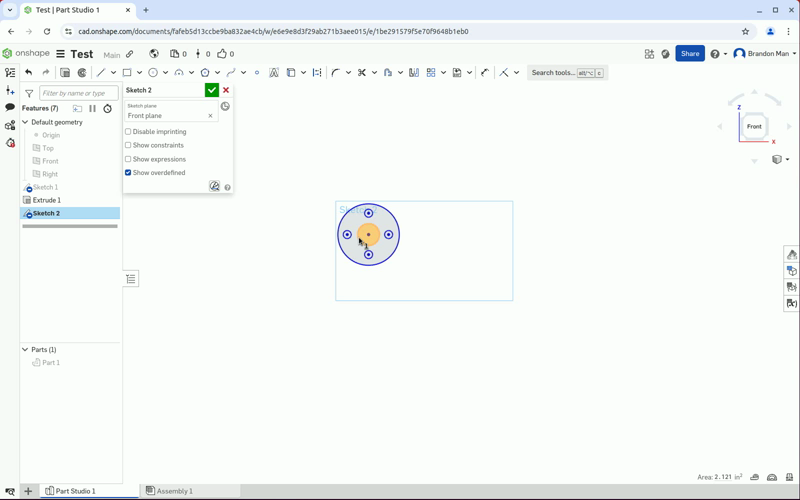
scroll(-6)
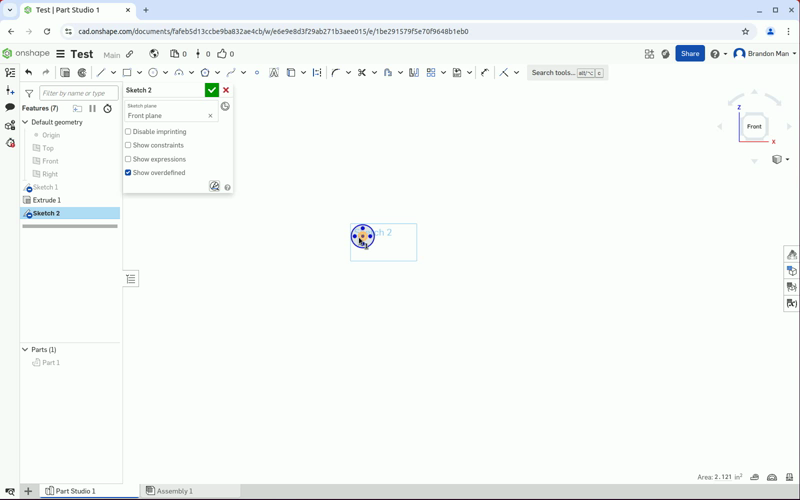
mouse_move(73, 352)
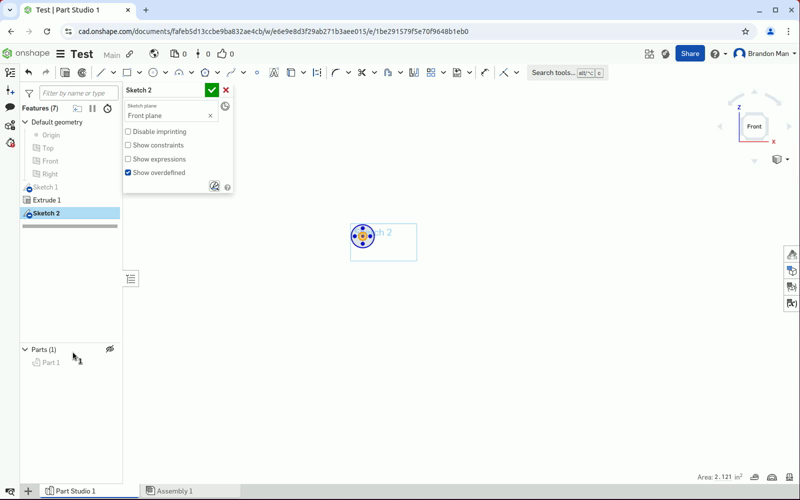
key(shift+y)
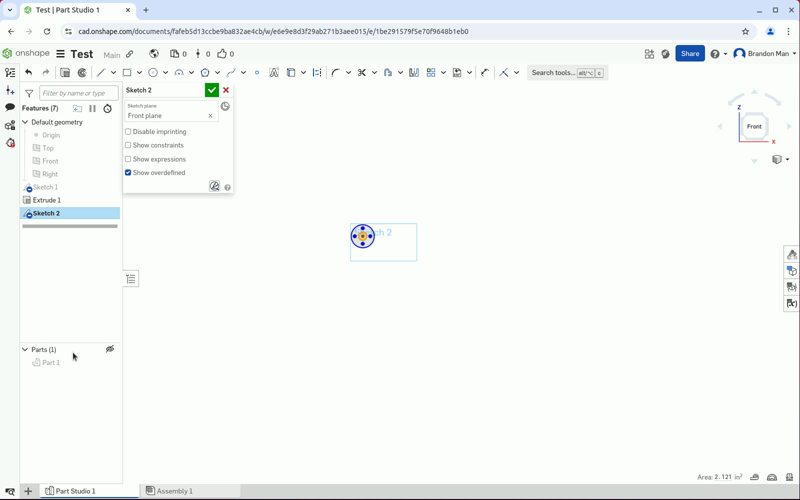
key(shift+e)
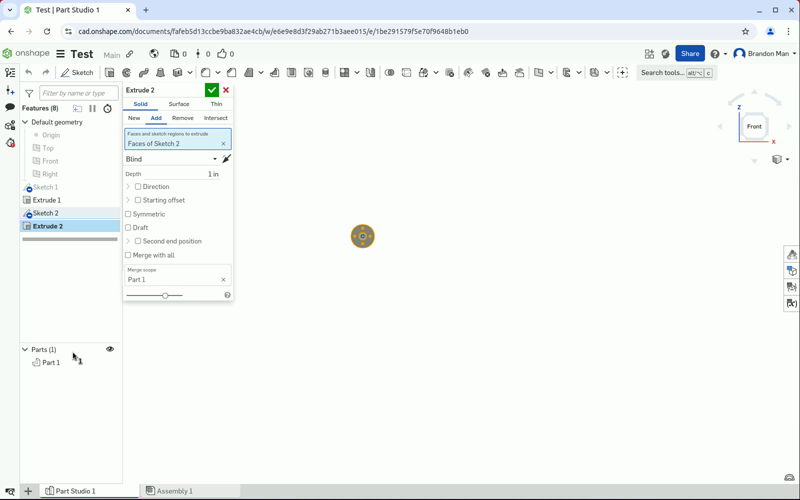
mouse_move(143, 106)
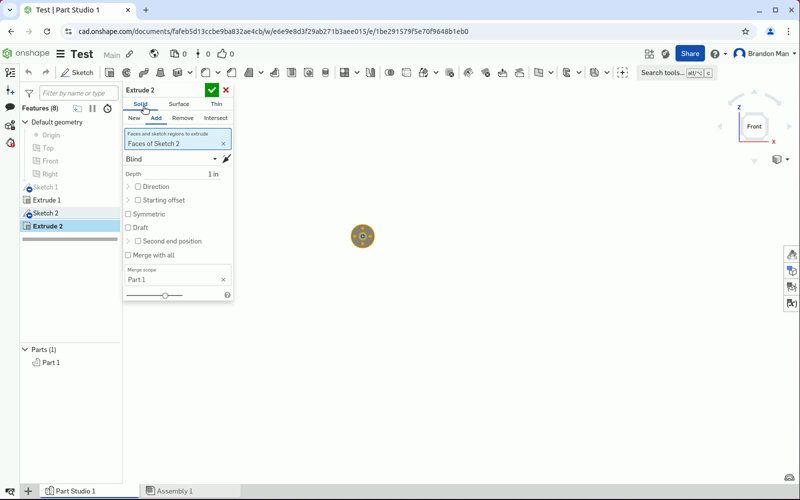
click(143, 106)
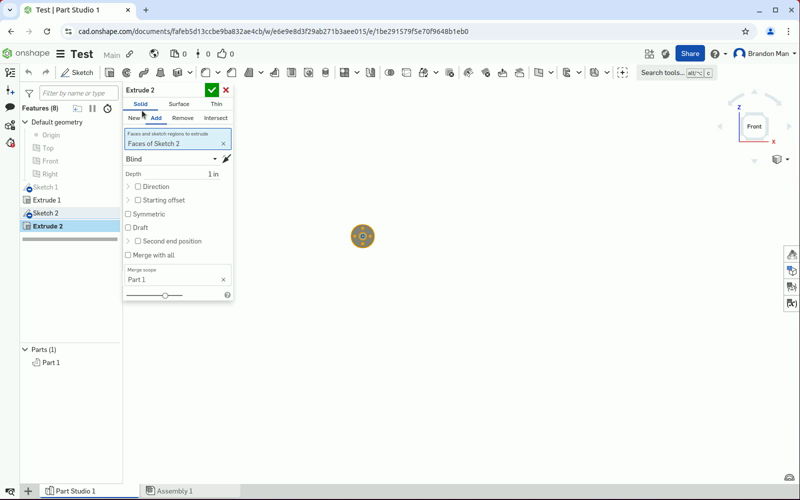
mouse_move(137, 120)
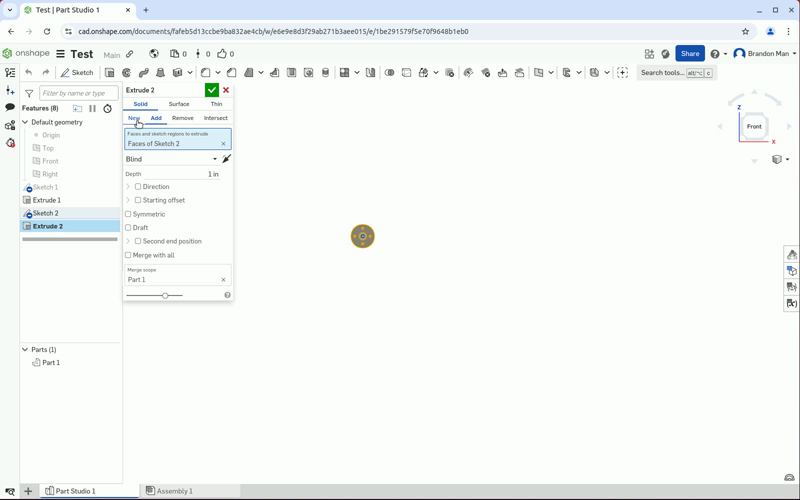
click(137, 120)
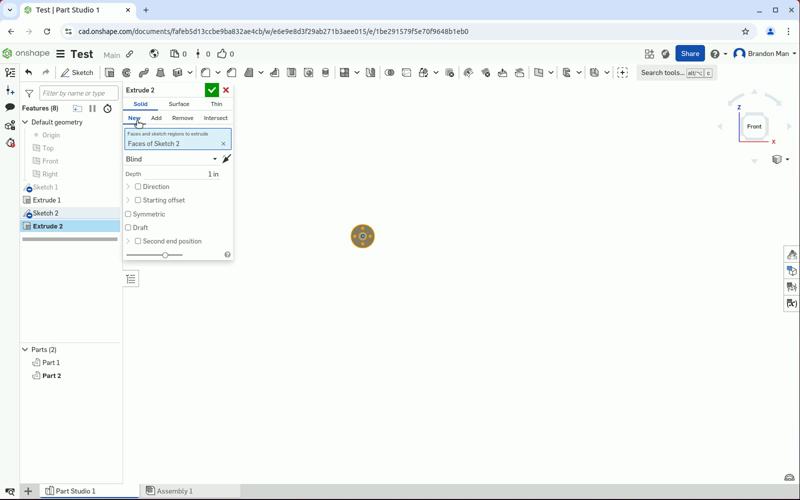
key(tab, 4)
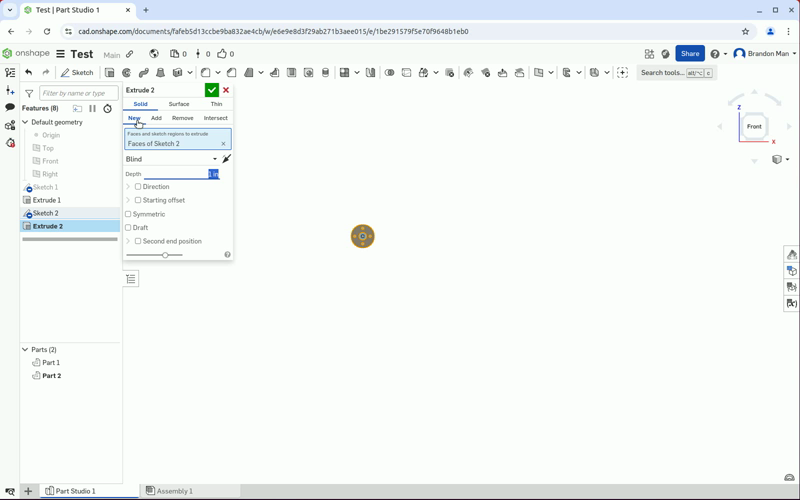
text(0.482)
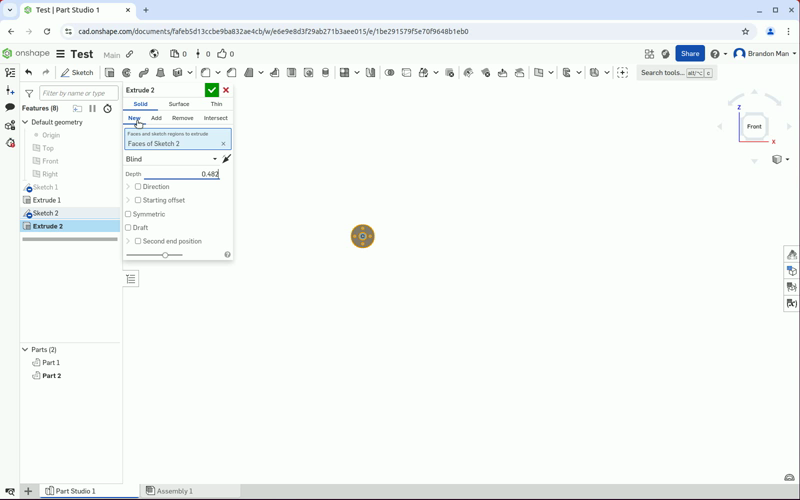
key(tab, 3)
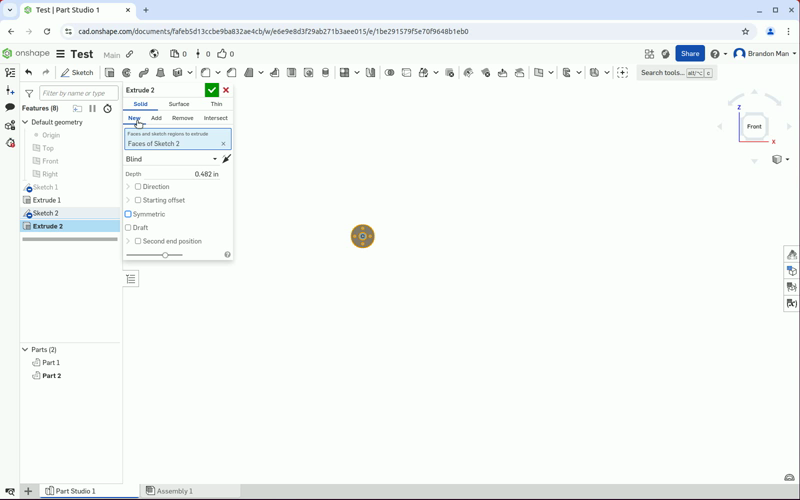
key(space)
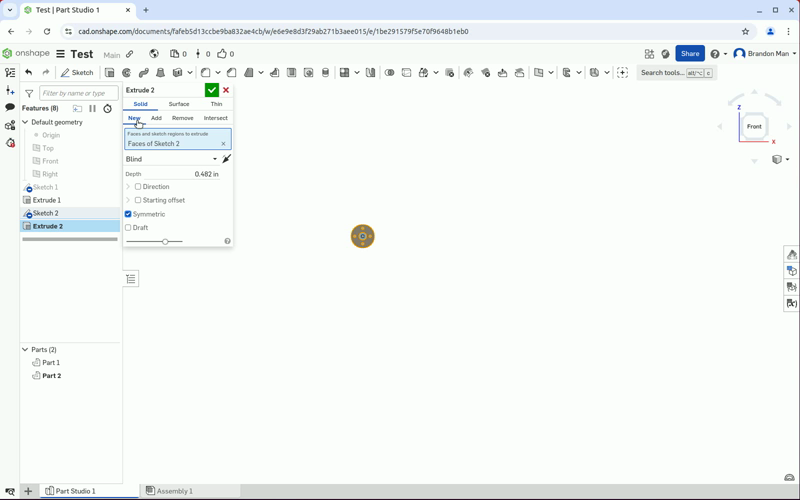
key(enter)
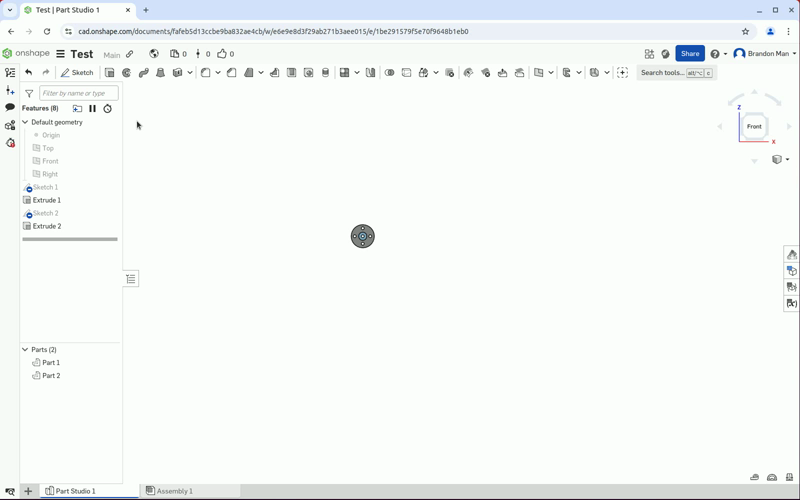
key(shift+h)
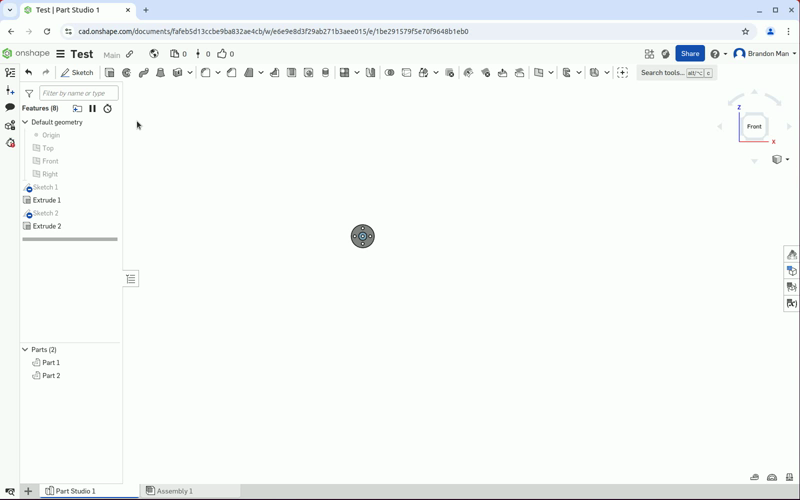
key(shift+h)
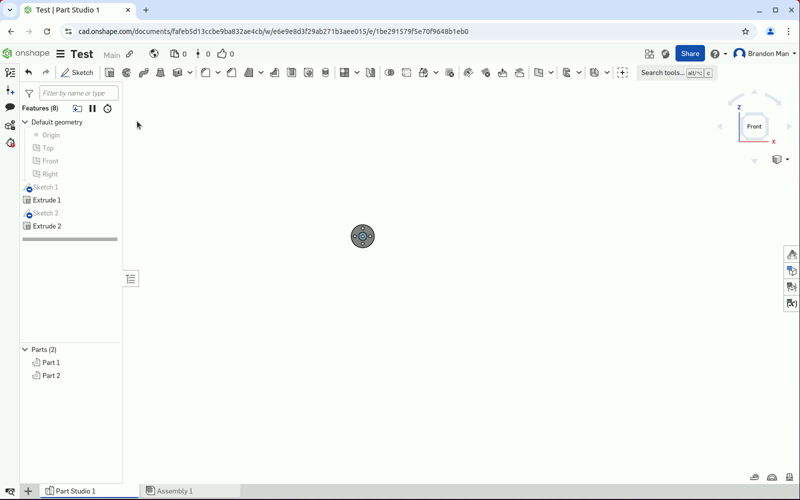
mouse_move(73, 189)
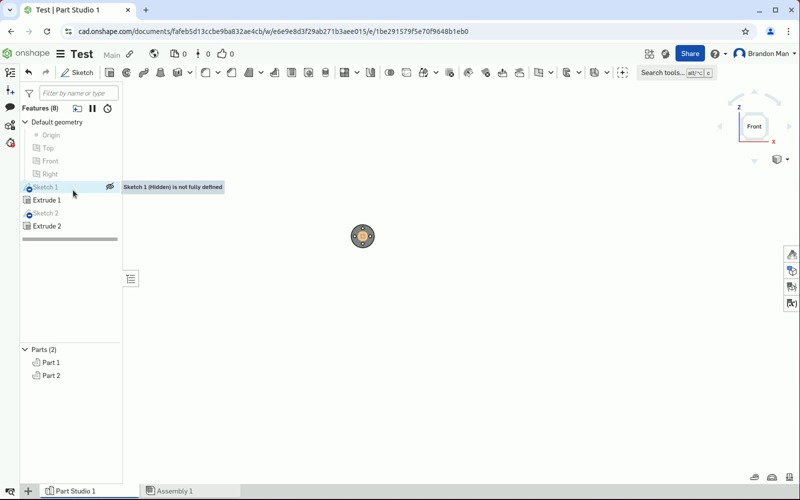
click(73, 189)
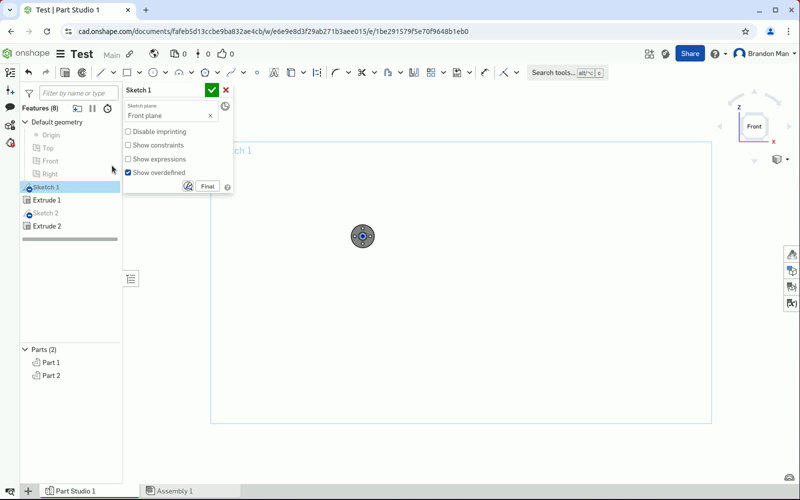
mouse_move(229, 92)
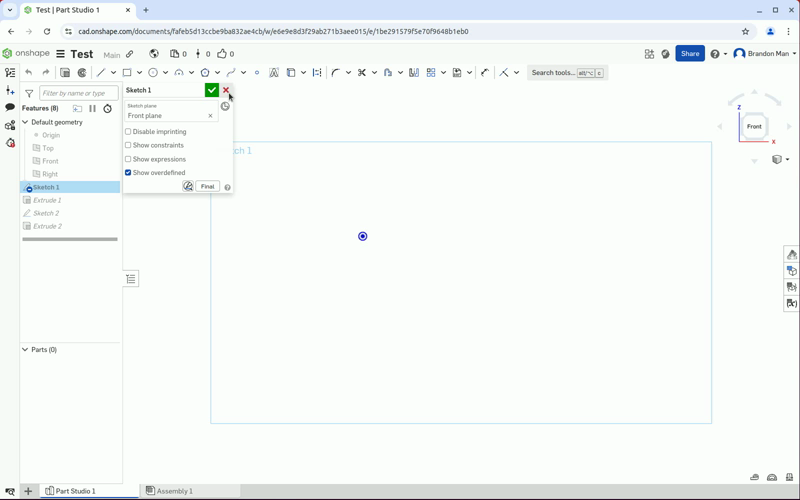
click(229, 92)
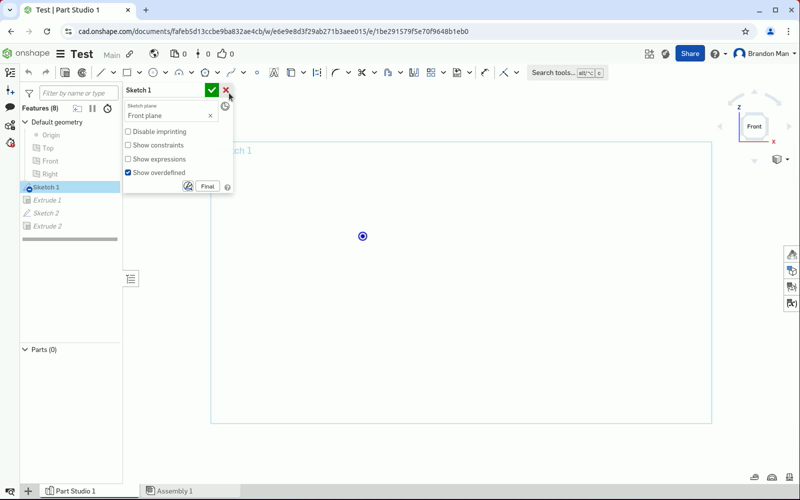
key(shift+s)
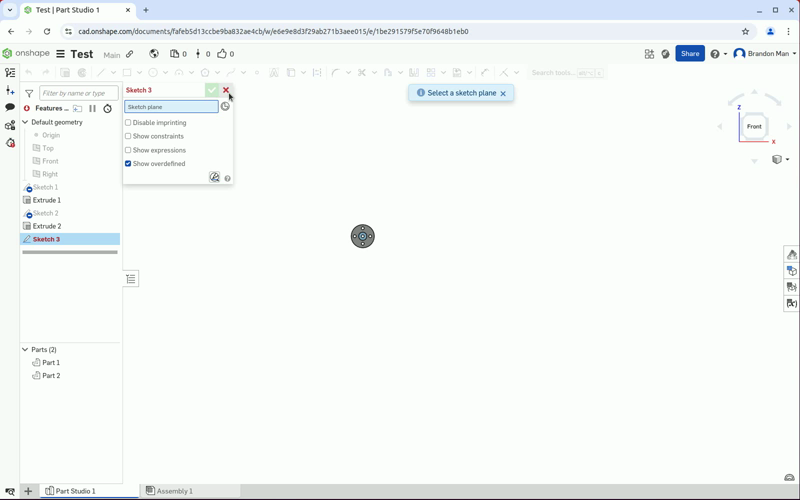
mouse_move(73, 163)
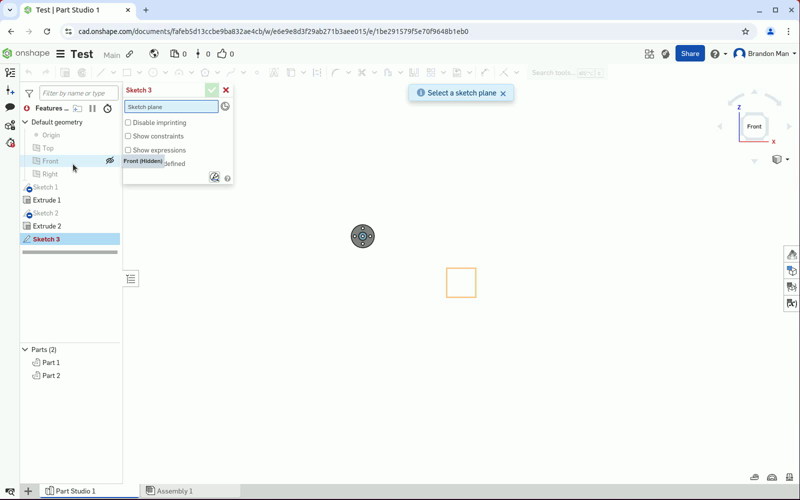
click(73, 163)
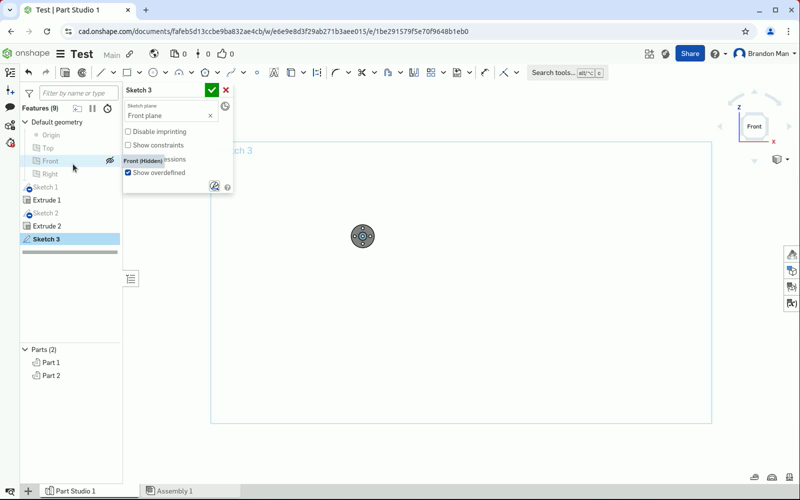
mouse_move(73, 352)
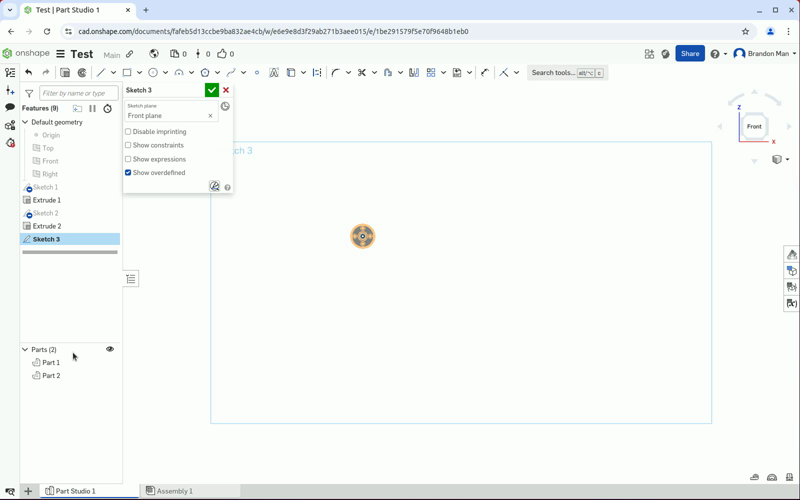
key(y)
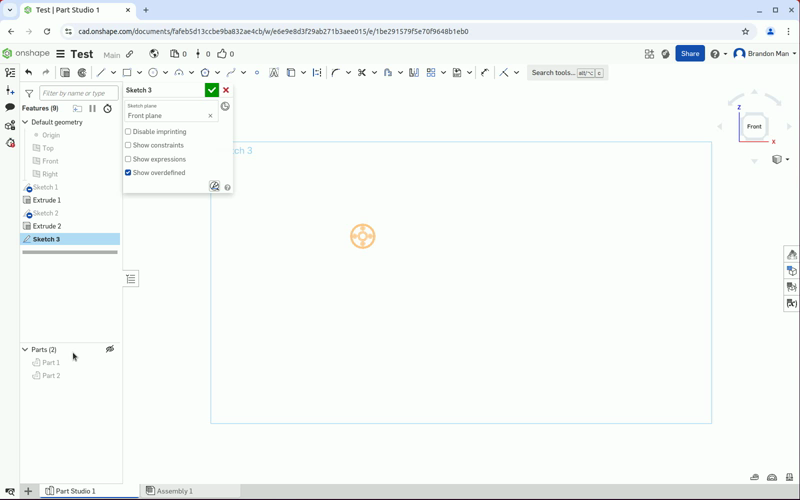
key(c)
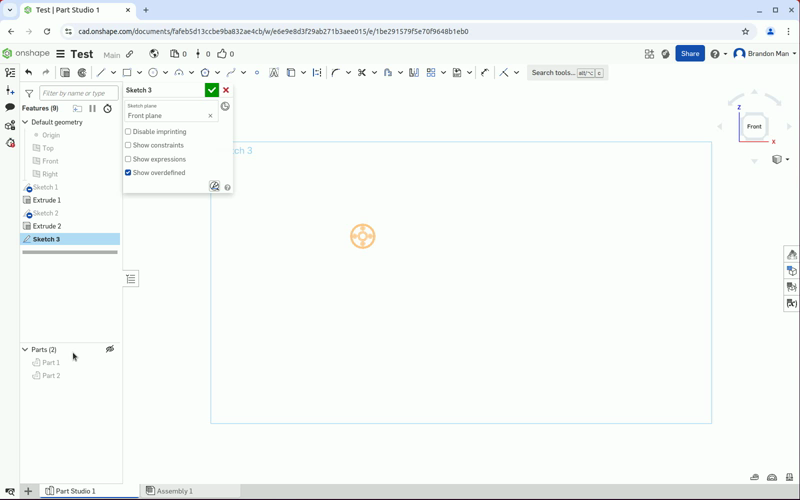
key_down(shift)
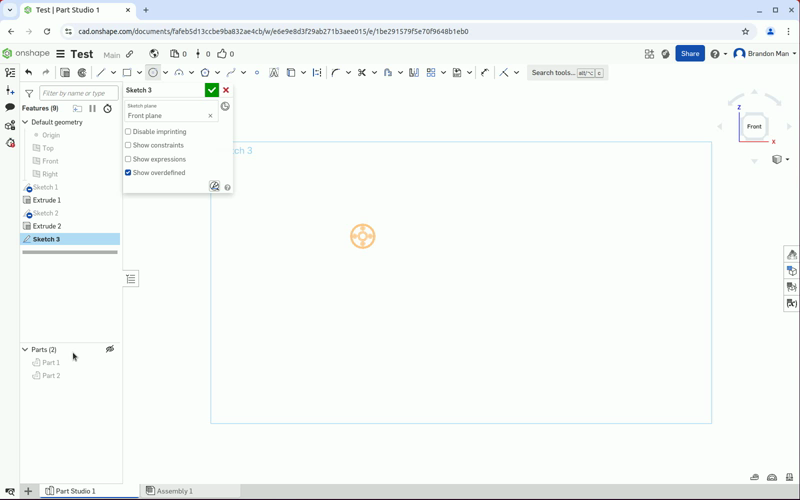
mouse_move(362, 236)
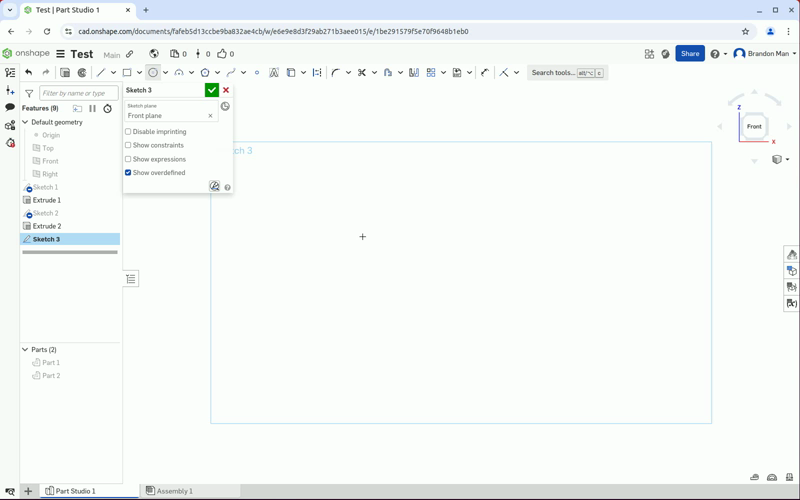
click(362, 236)
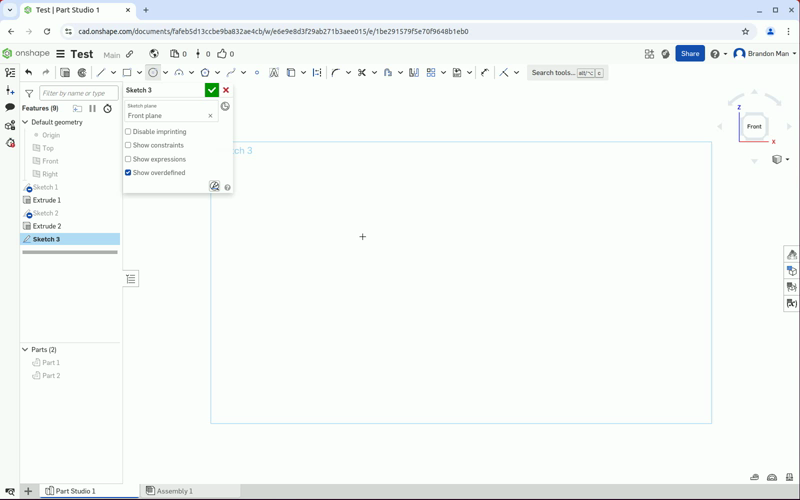
key_up(shift)
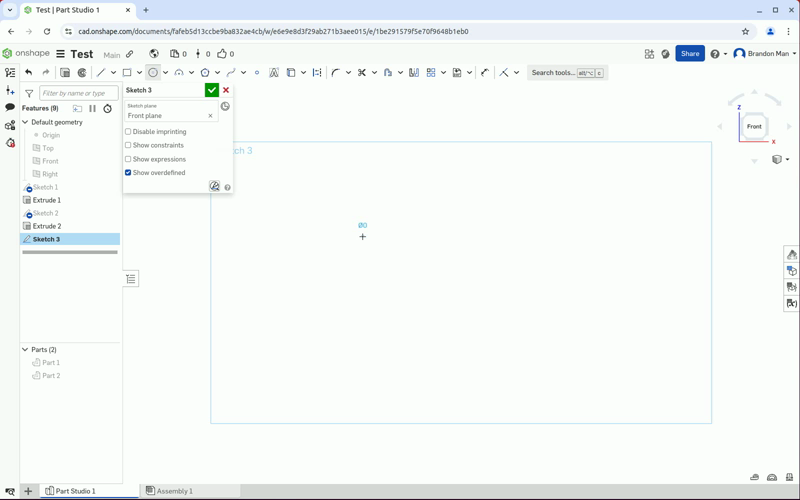
mouse_move(377, 236)
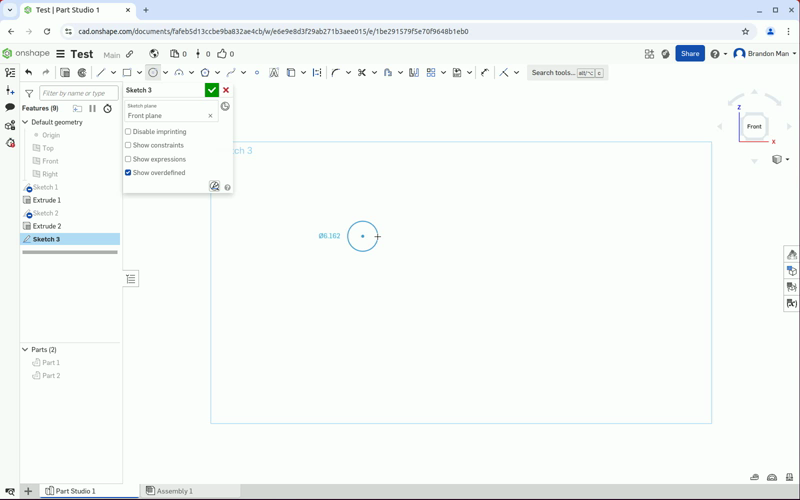
click(377, 236)
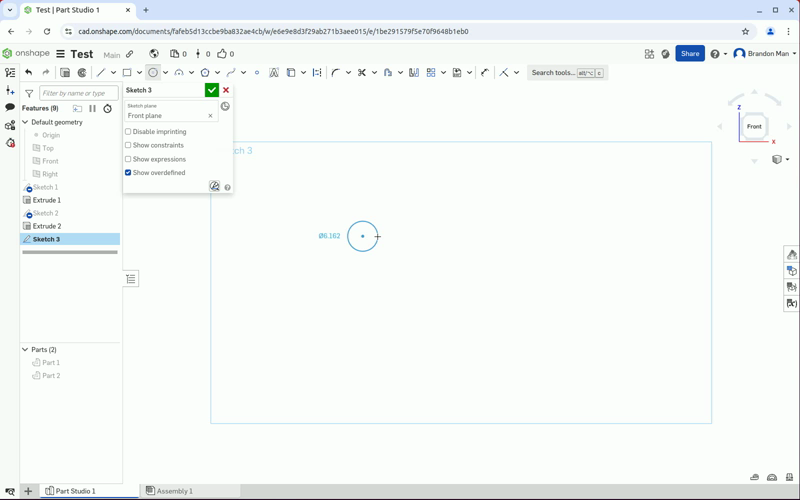
key(esc)
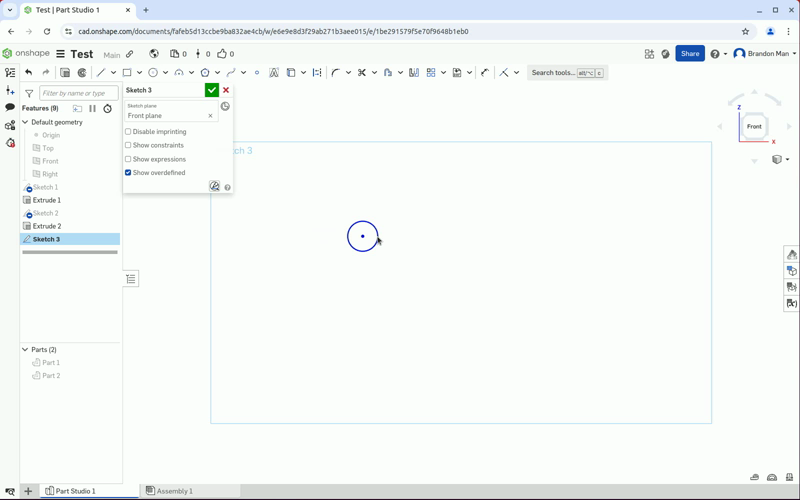
key(c)
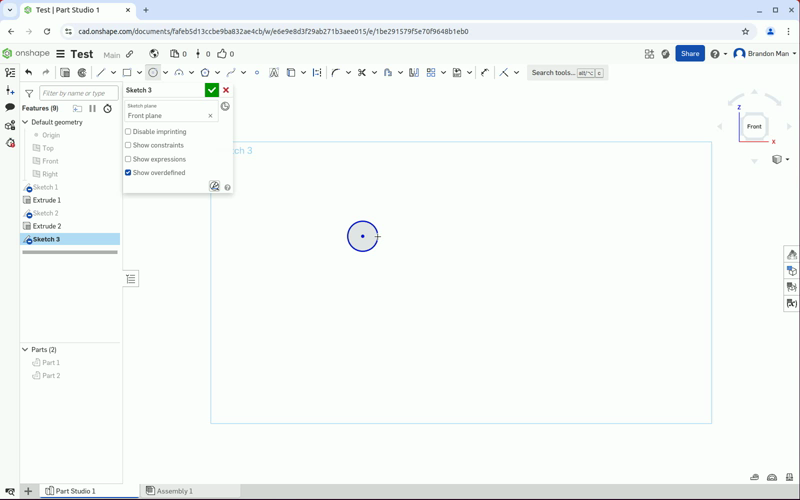
key_down(shift)
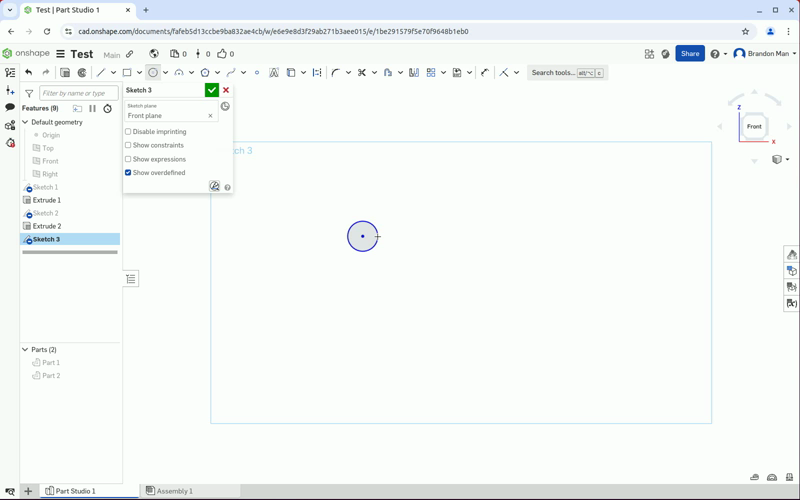
mouse_move(362, 236)
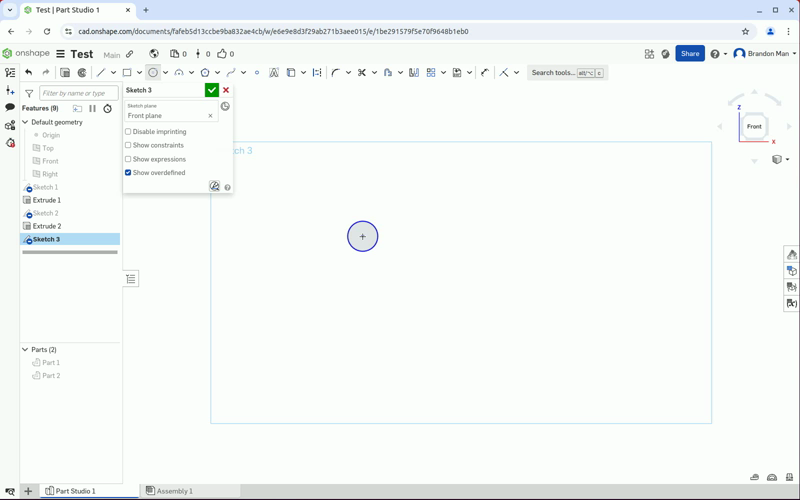
click(362, 236)
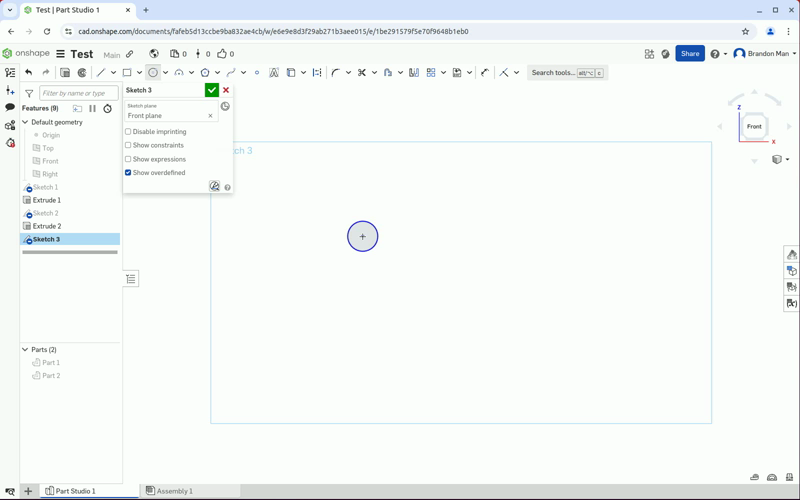
key_up(shift)
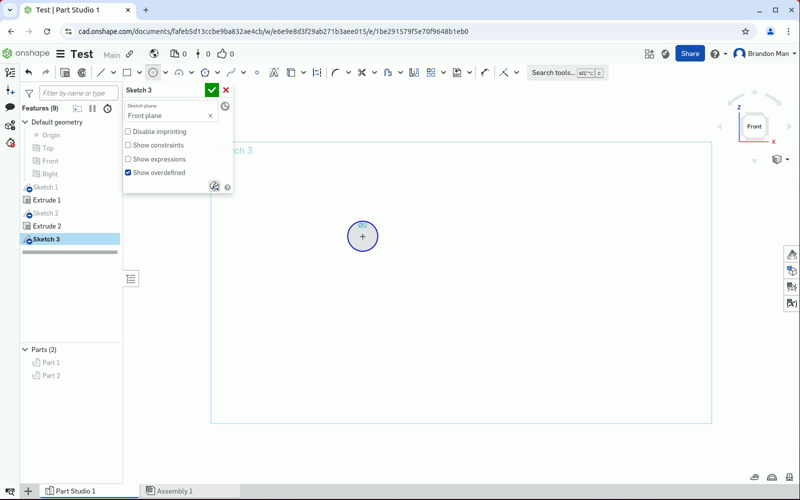
mouse_move(374, 236)
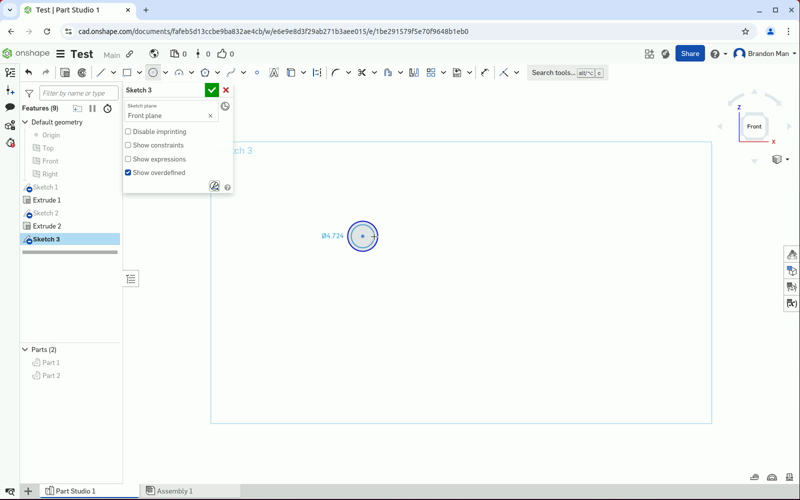
scroll(6)
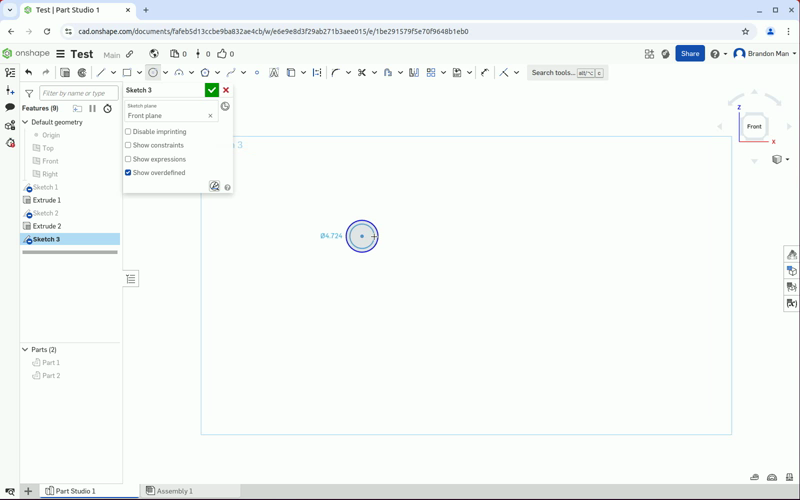
scroll(6)
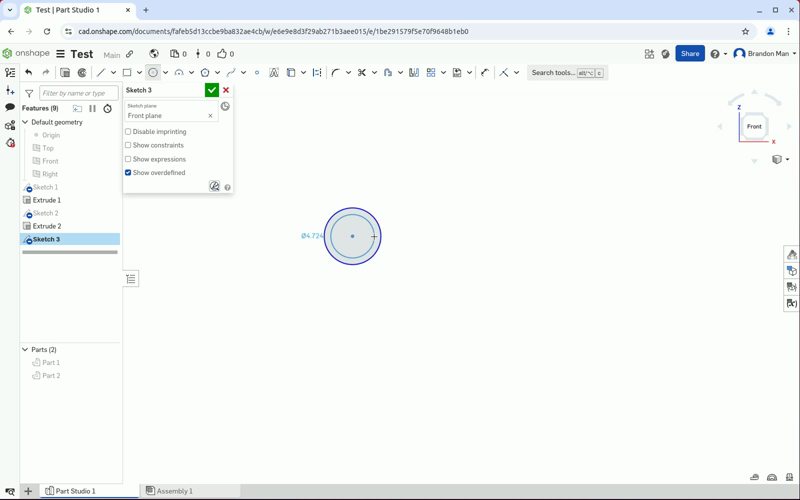
scroll(6)
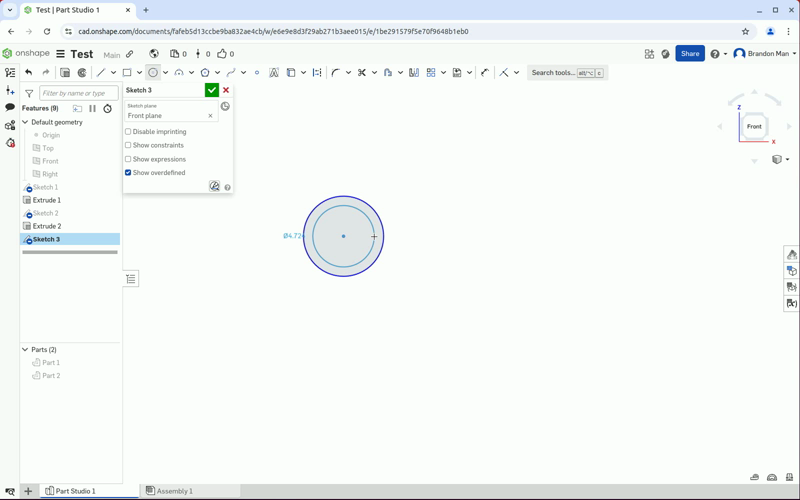
scroll(6)
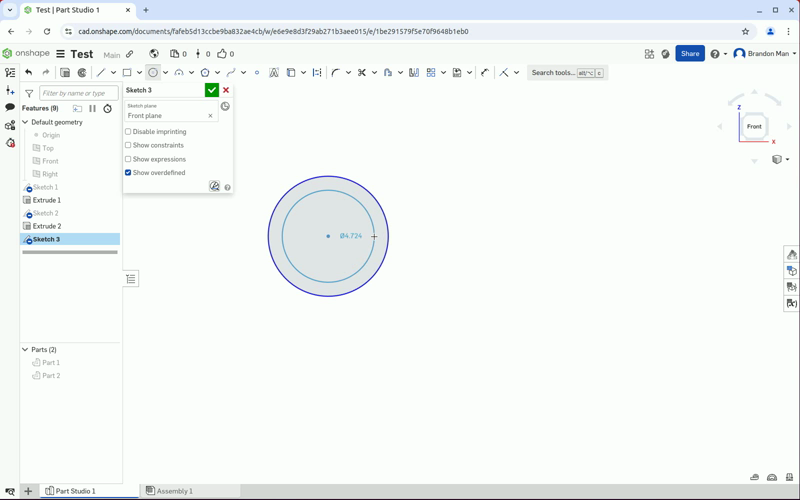
scroll(6)
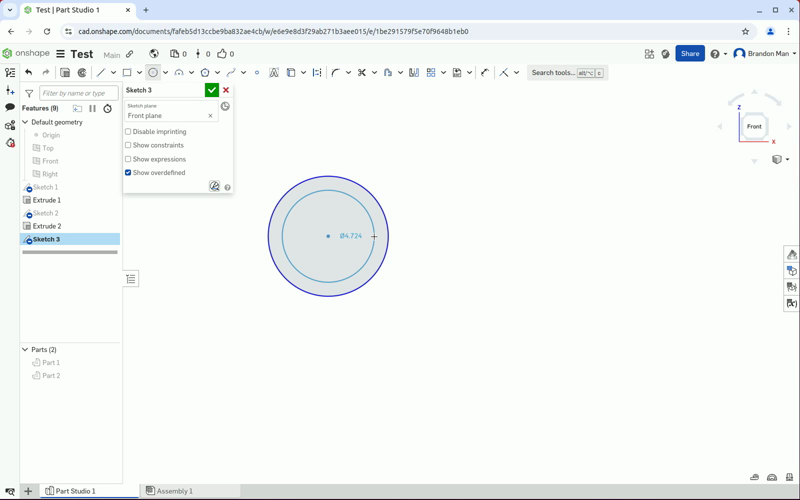
scroll(6)
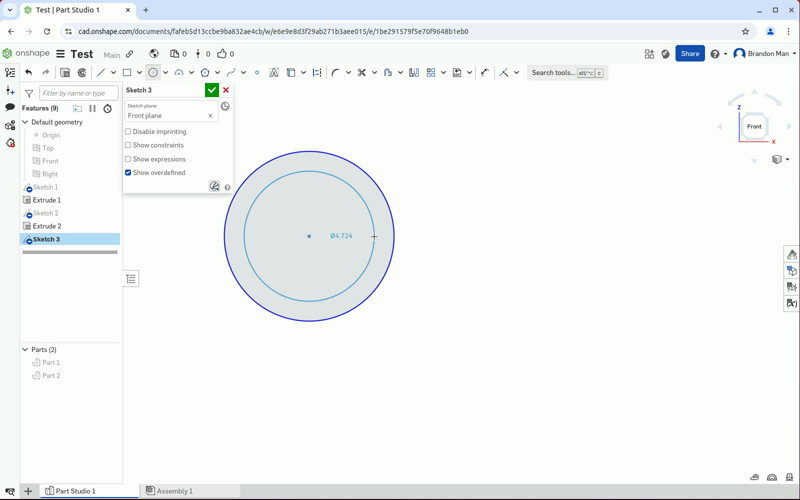
scroll(6)
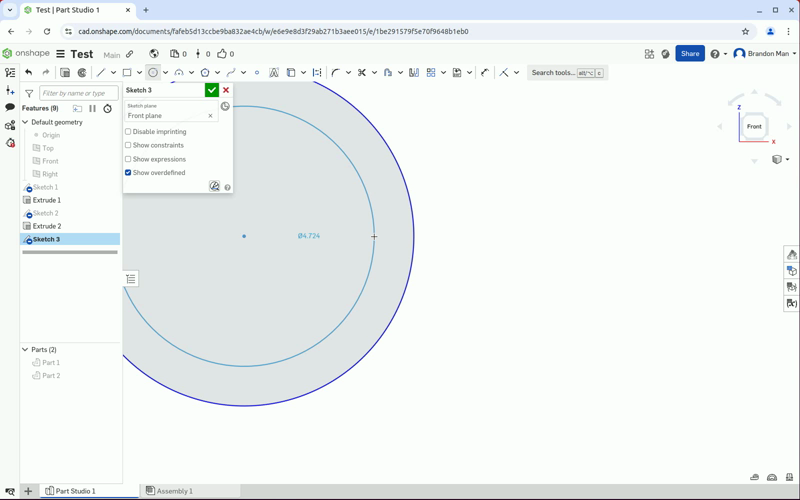
click(374, 236)
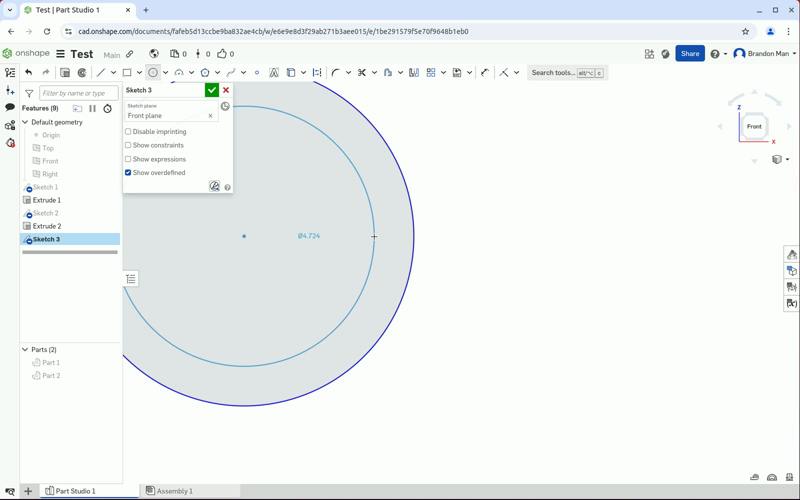
scroll(-6)
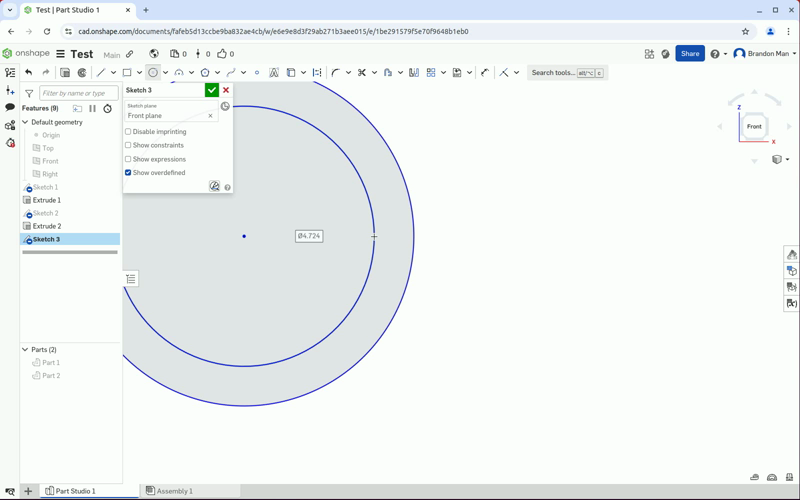
scroll(-6)
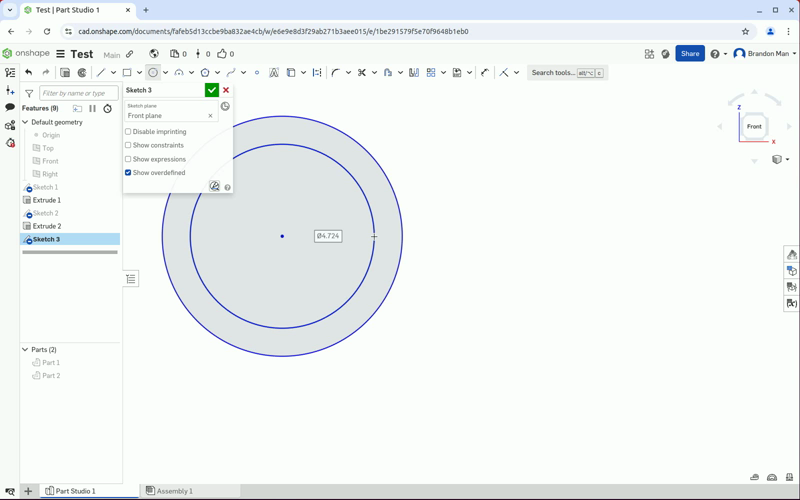
scroll(-6)
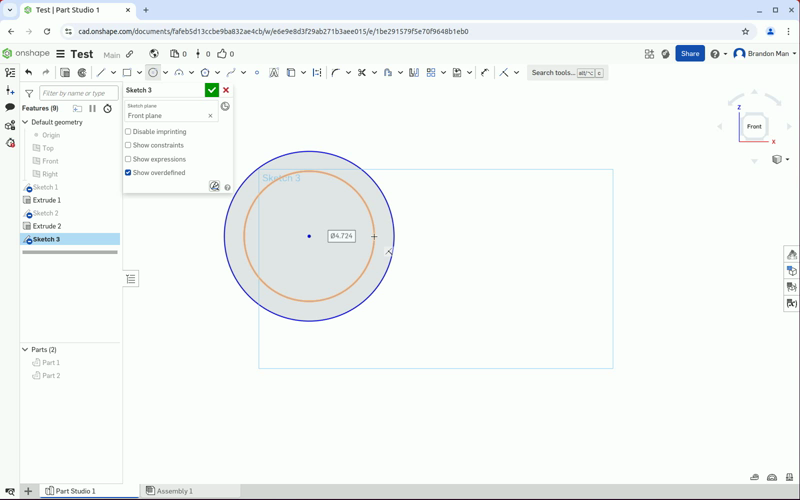
scroll(-6)
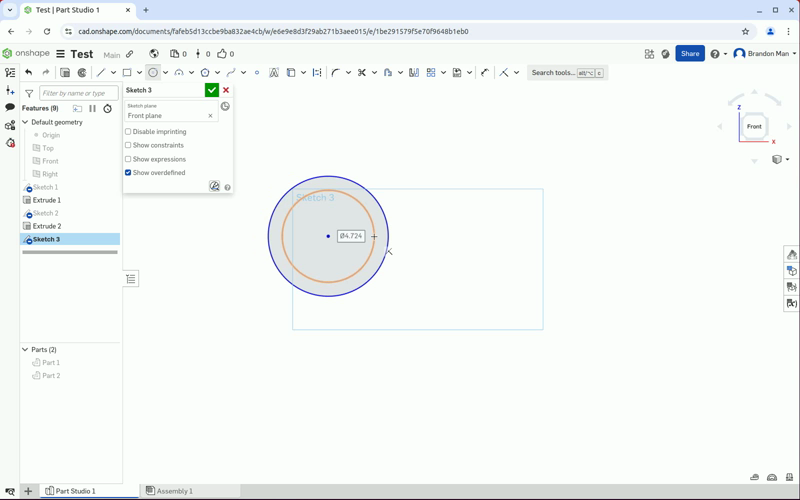
scroll(-6)
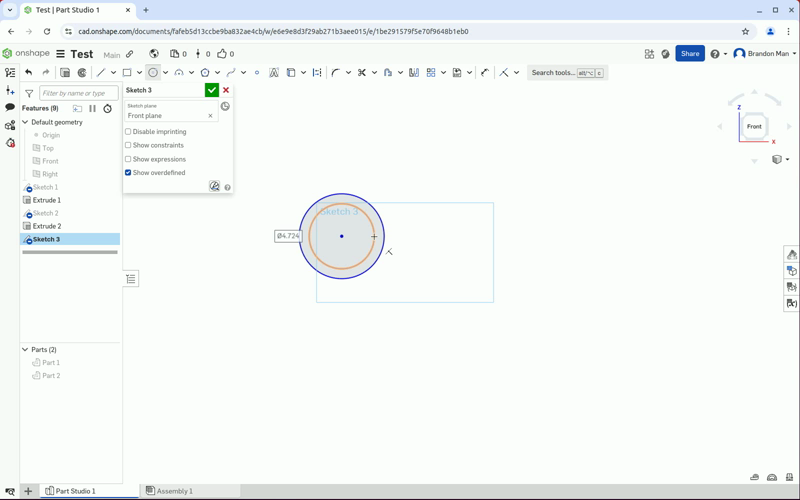
scroll(-6)
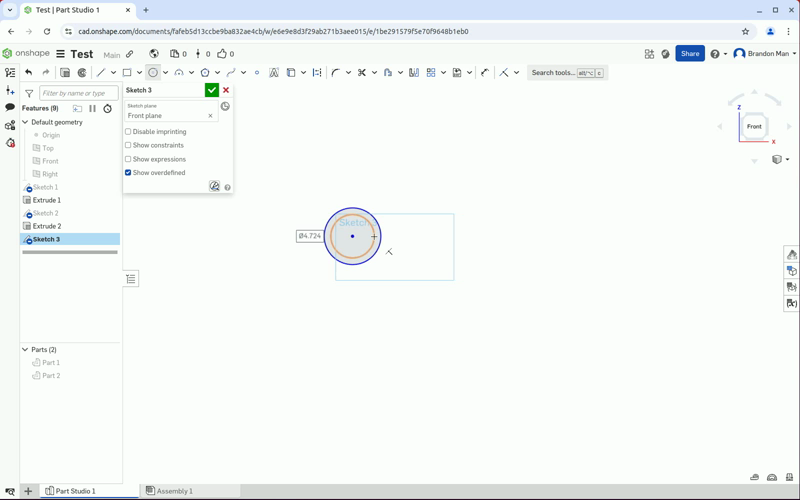
scroll(-6)
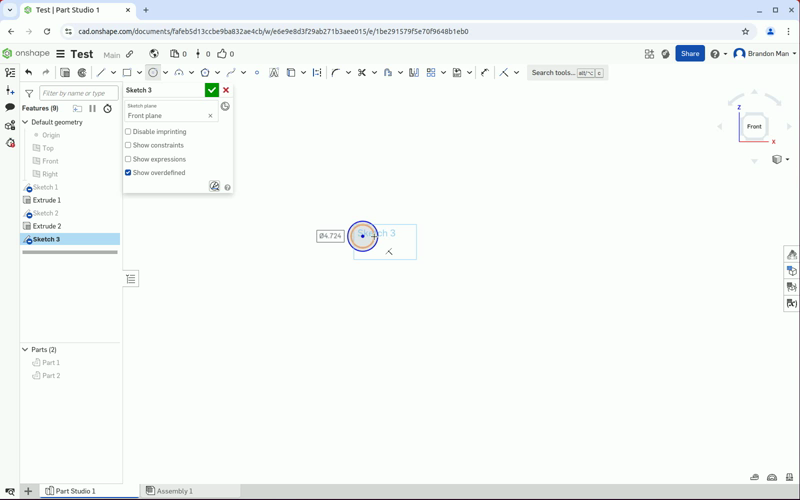
key(esc)
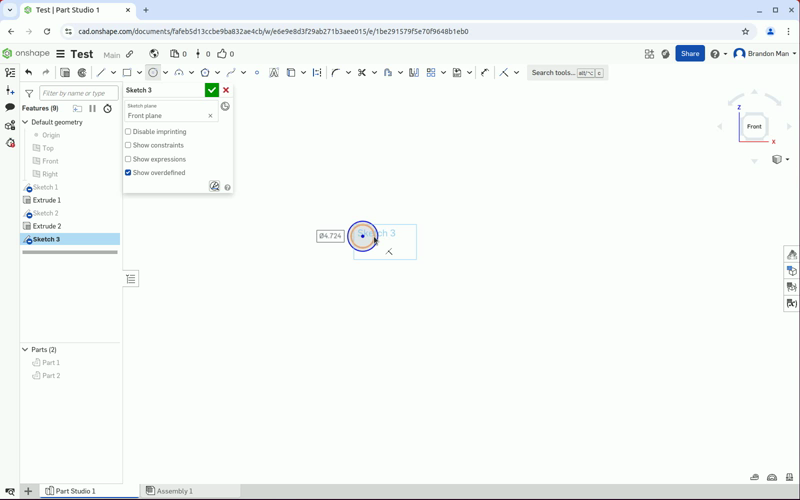
mouse_move(376, 238)
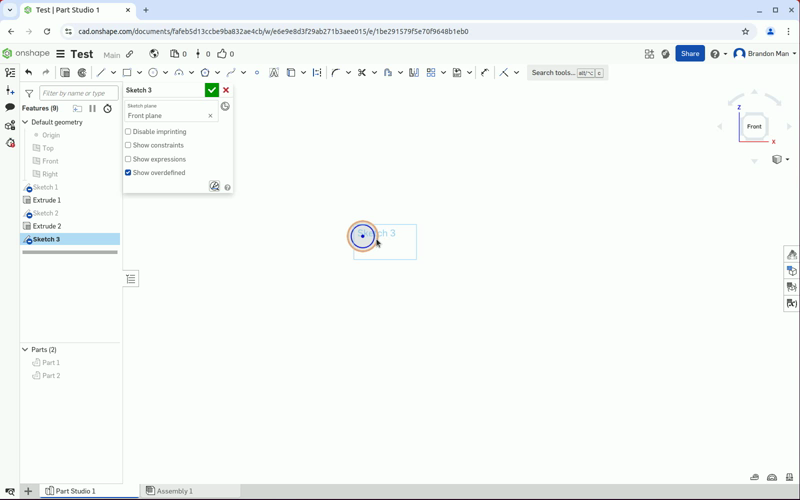
scroll(6)
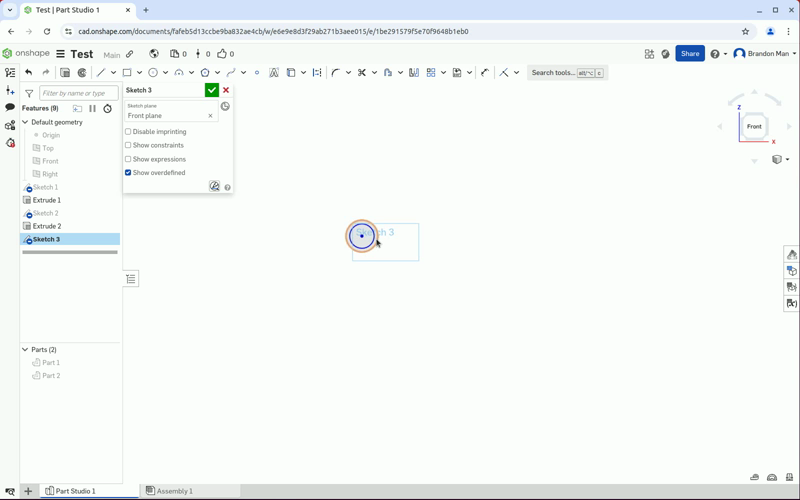
scroll(6)
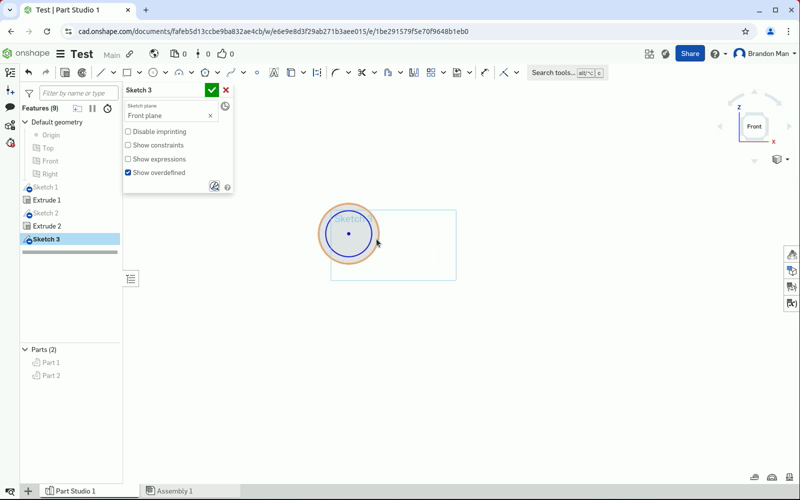
scroll(6)
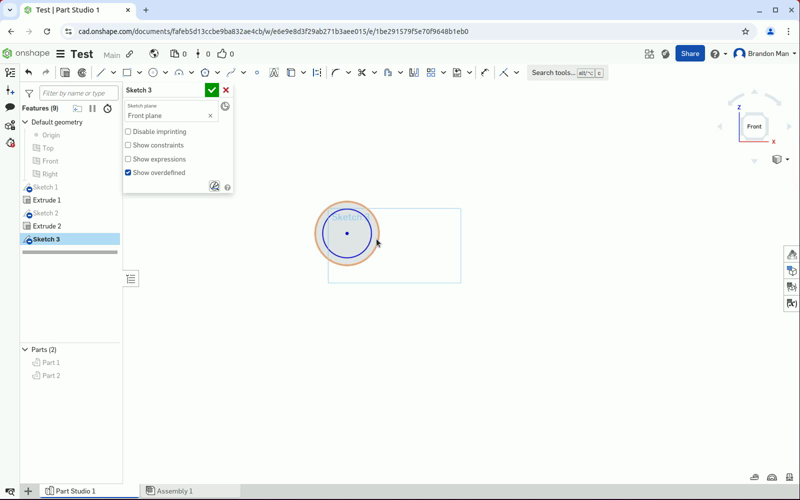
scroll(6)
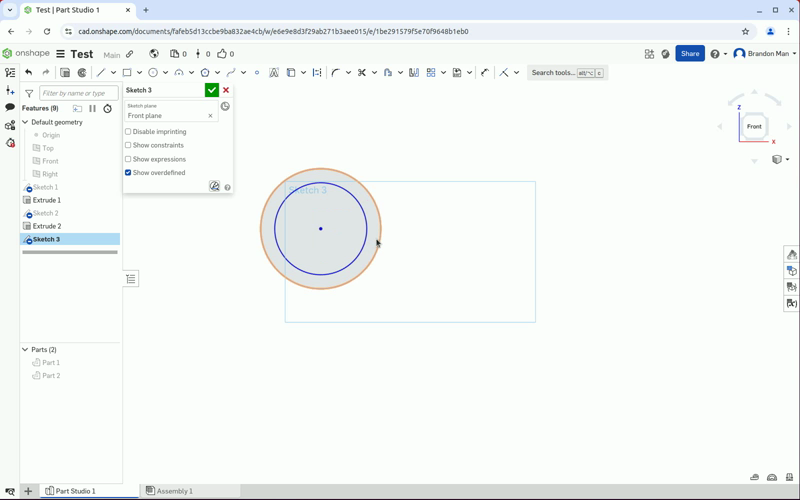
scroll(6)
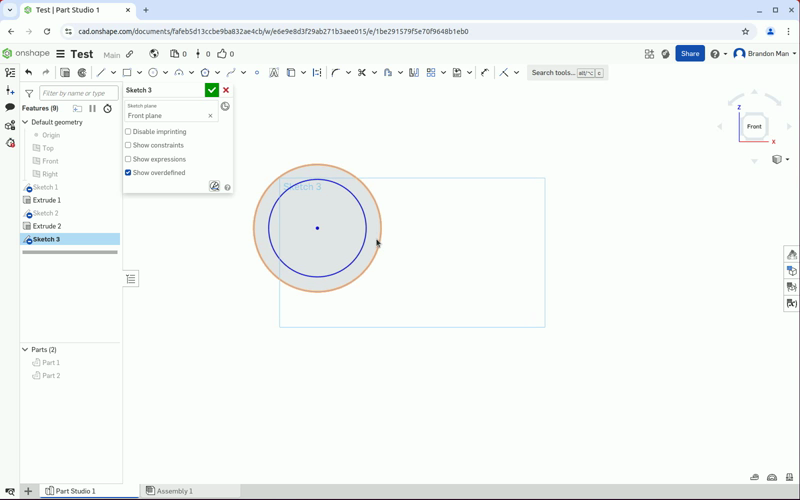
scroll(6)
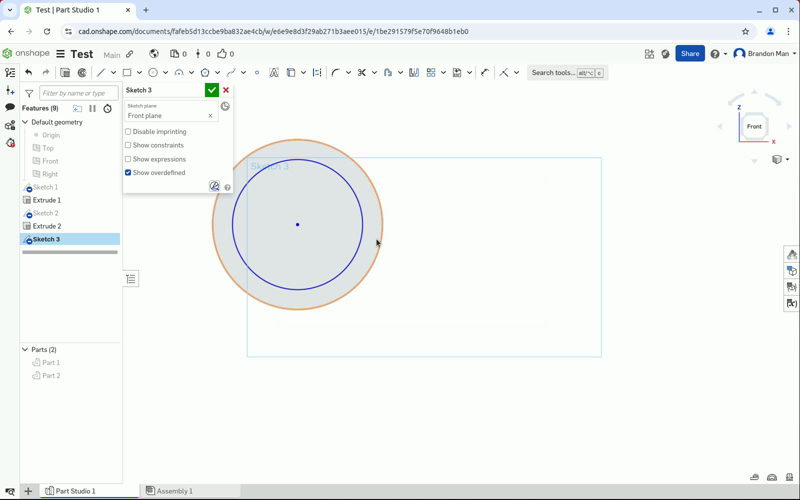
scroll(6)
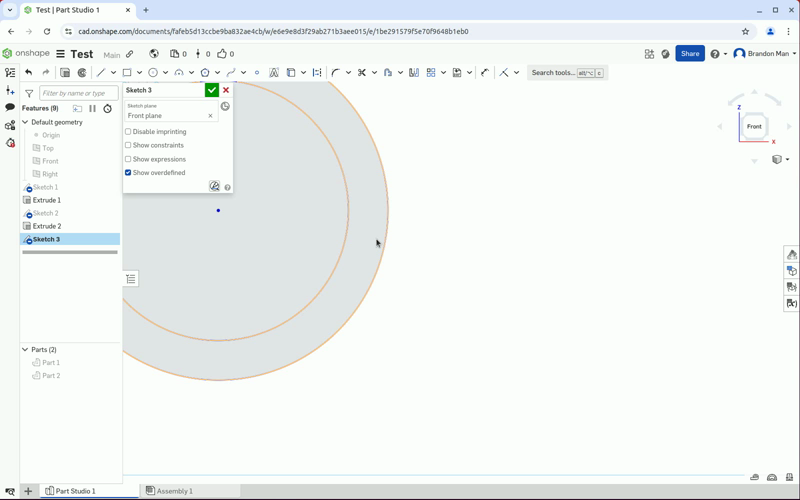
click(376, 238)
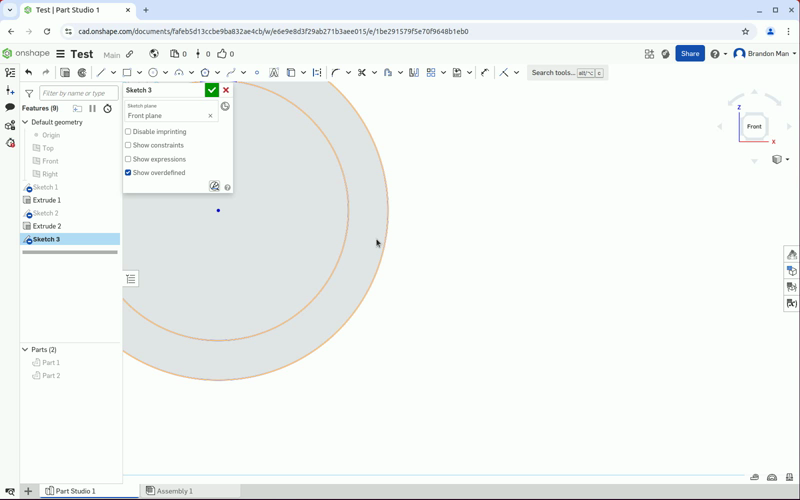
scroll(-6)
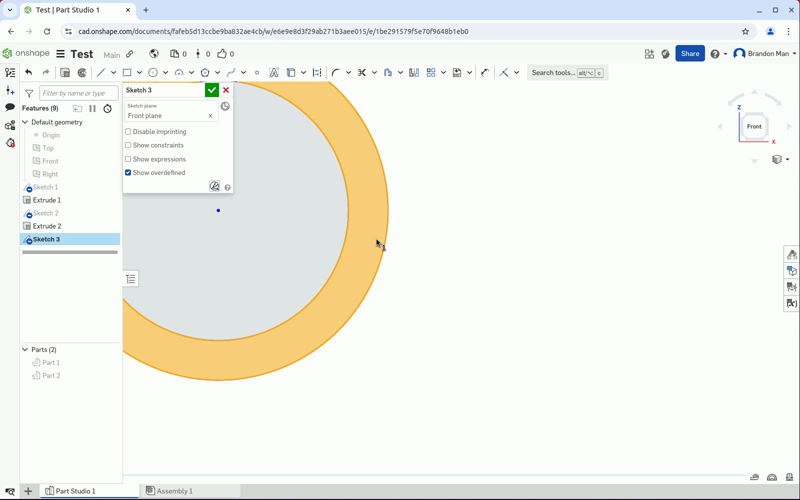
scroll(-6)
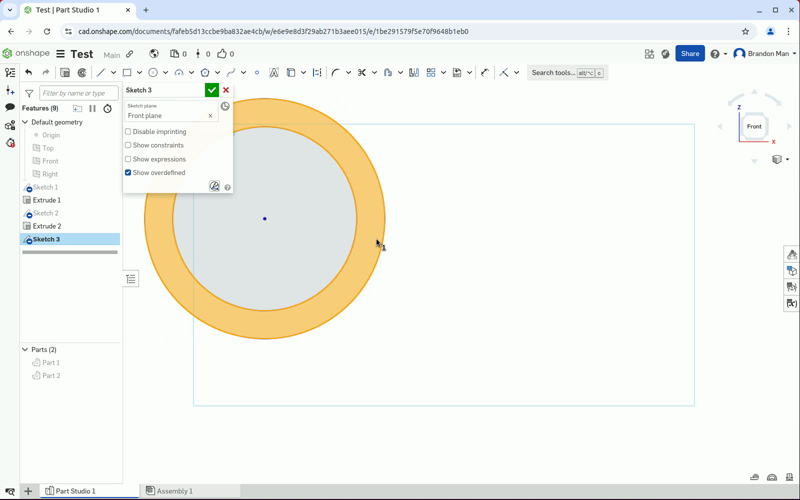
scroll(-6)
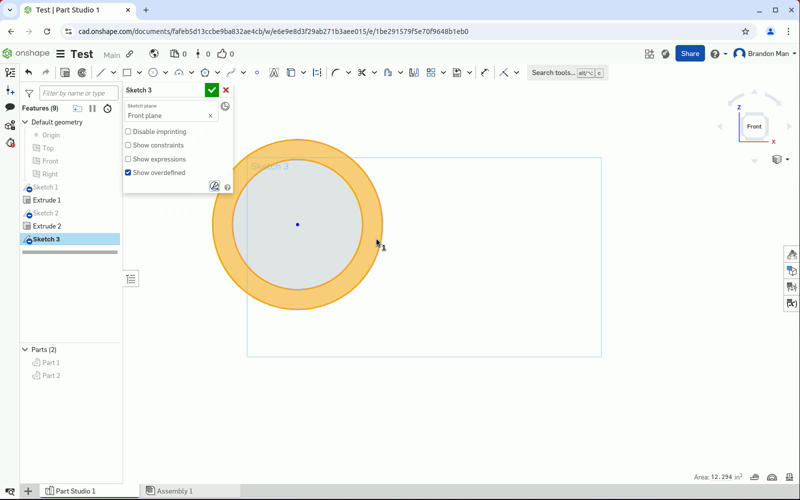
scroll(-6)
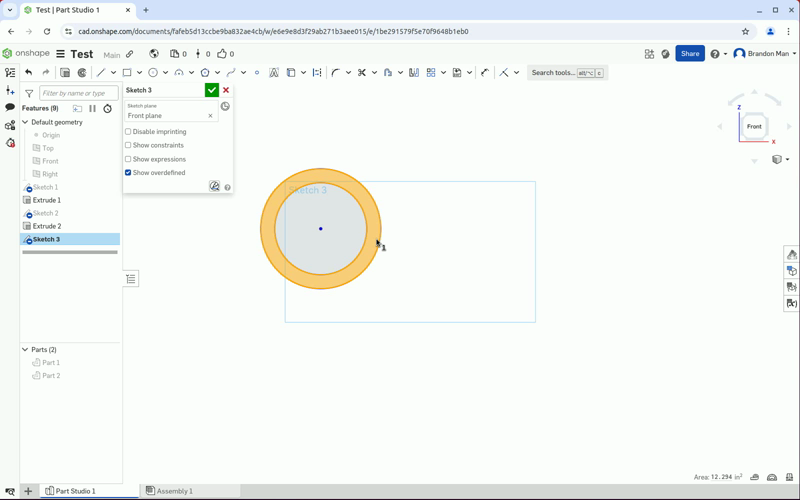
scroll(-6)
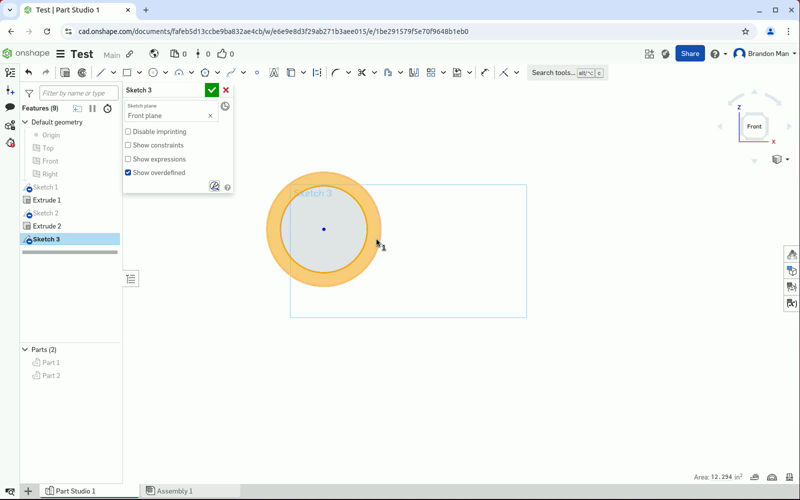
scroll(-6)
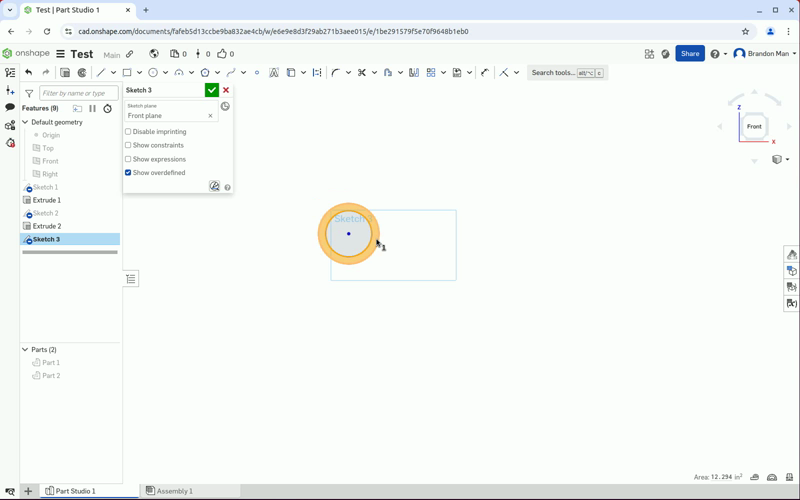
scroll(-6)
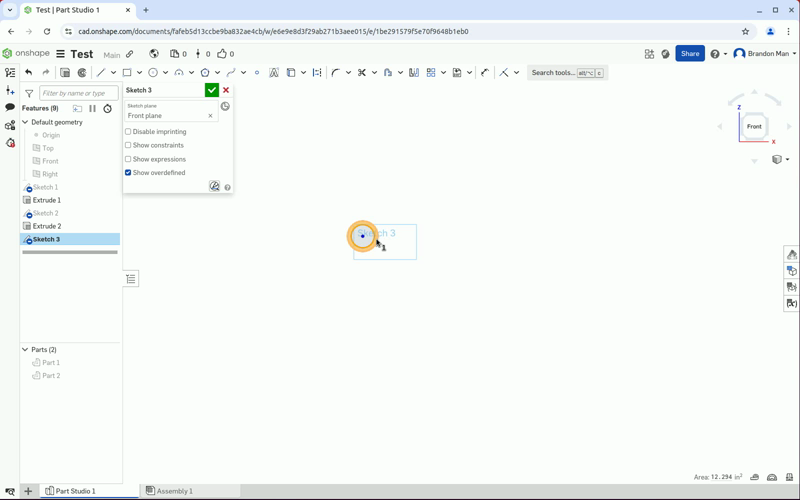
mouse_move(73, 352)
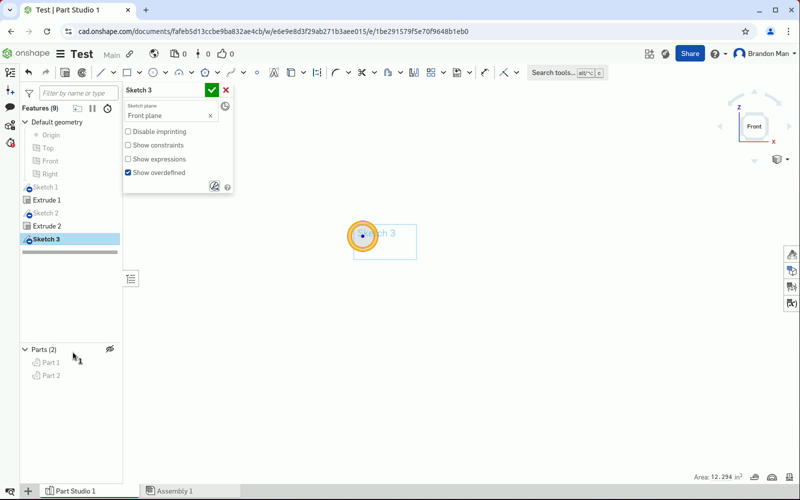
key(shift+y)
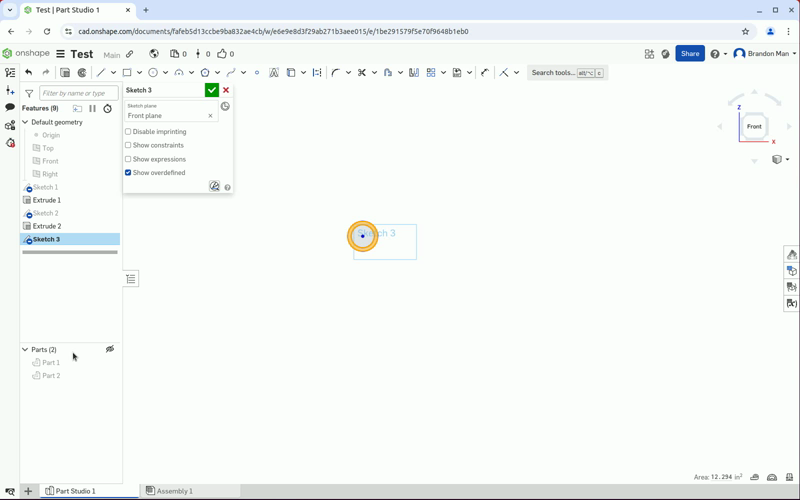
key(shift+e)
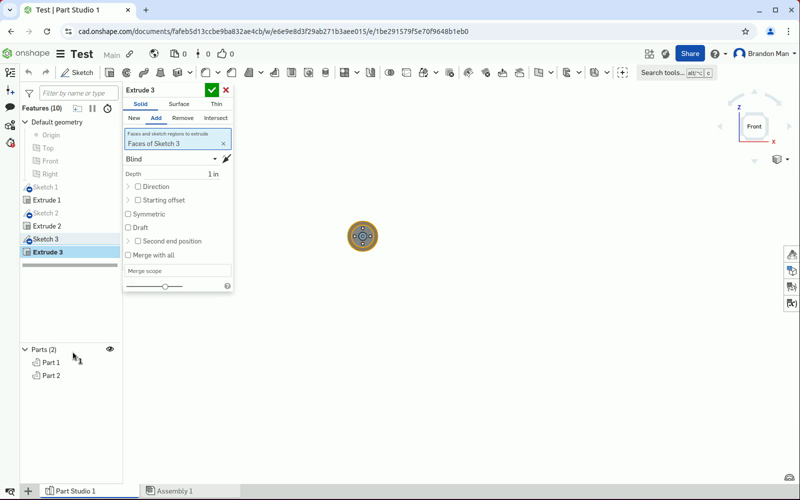
mouse_move(143, 106)
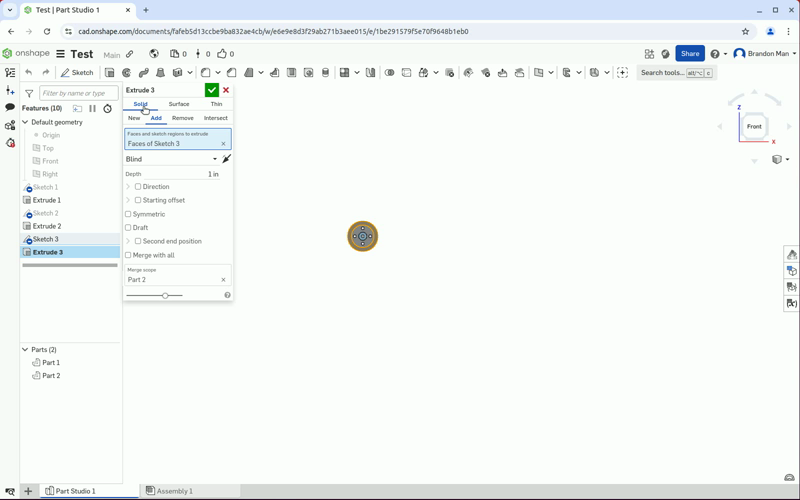
click(143, 106)
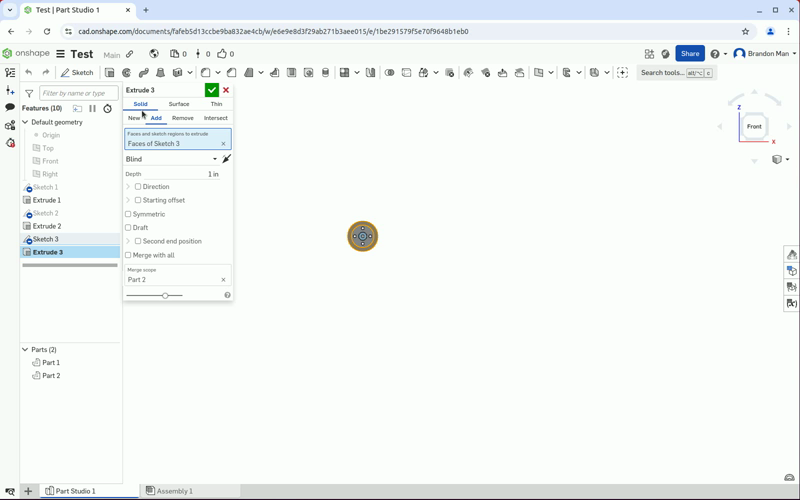
mouse_move(137, 120)
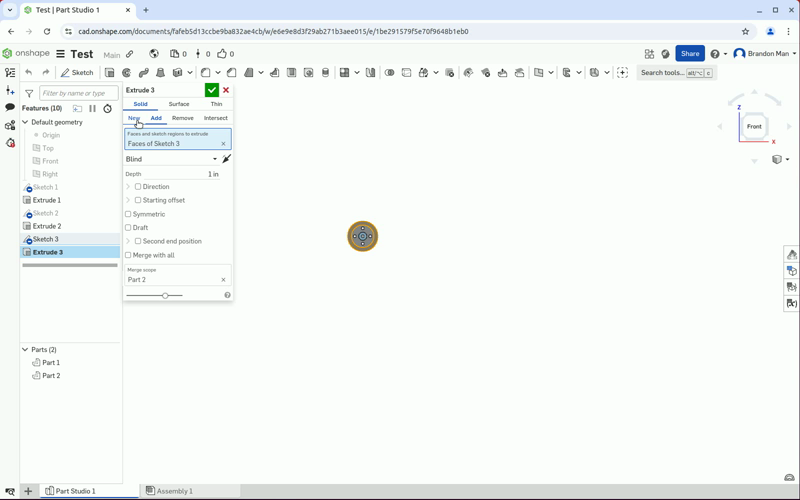
click(137, 120)
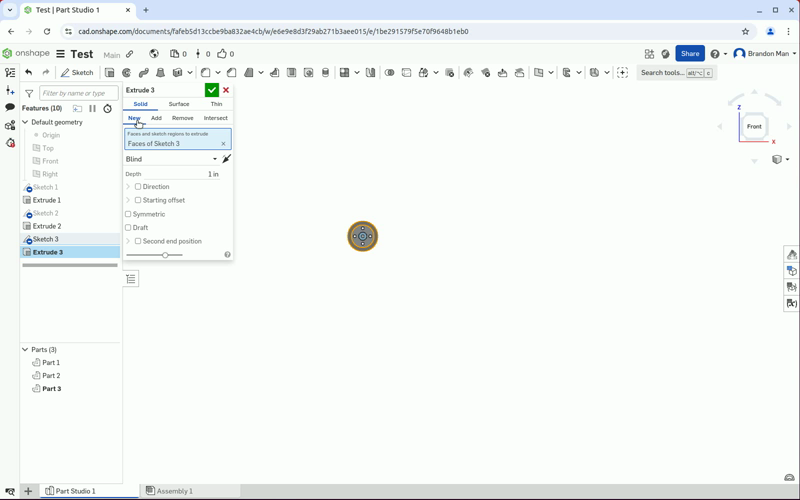
key(tab, 4)
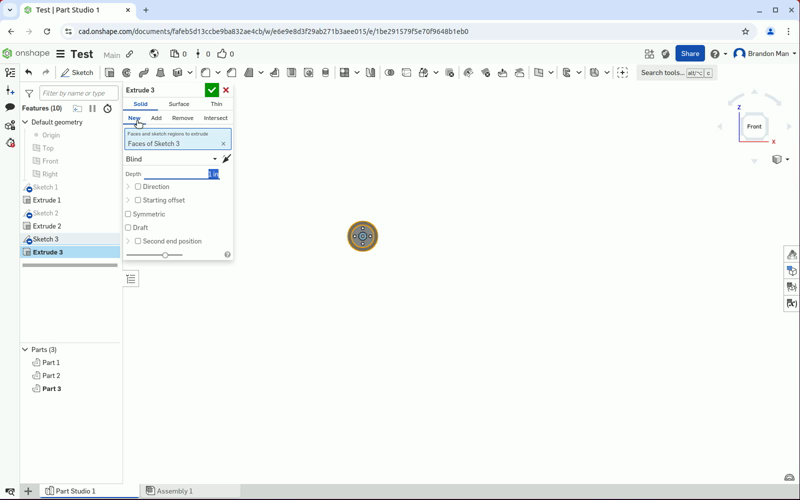
text(0.962)
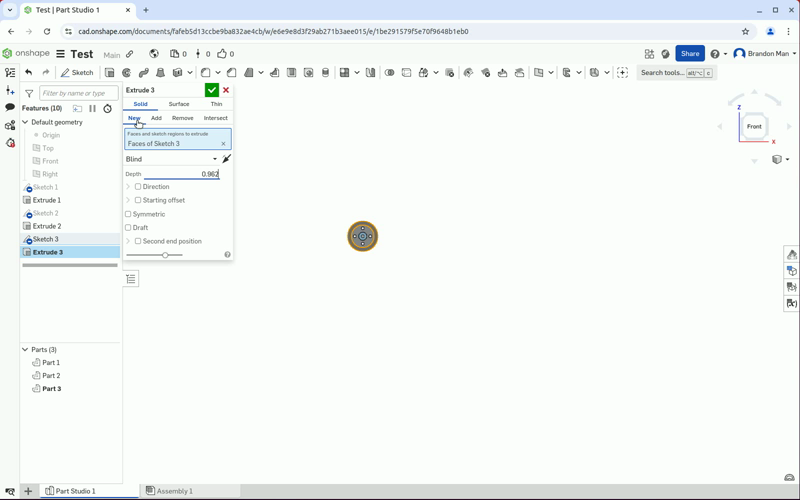
key(tab, 3)
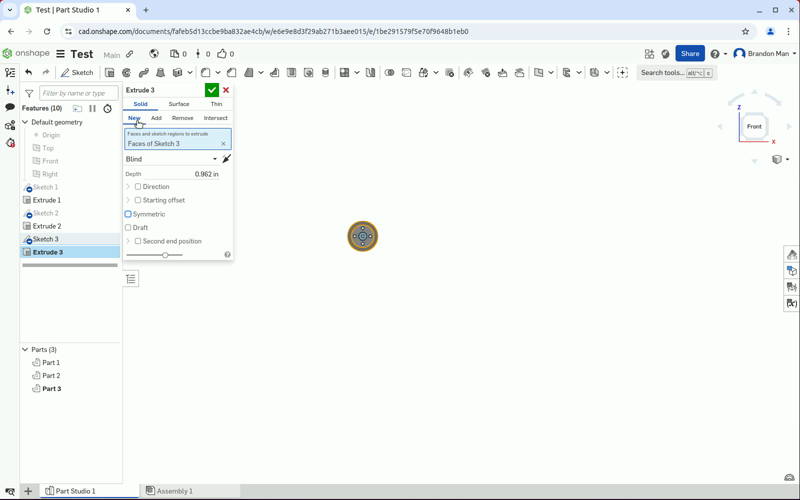
key(space)
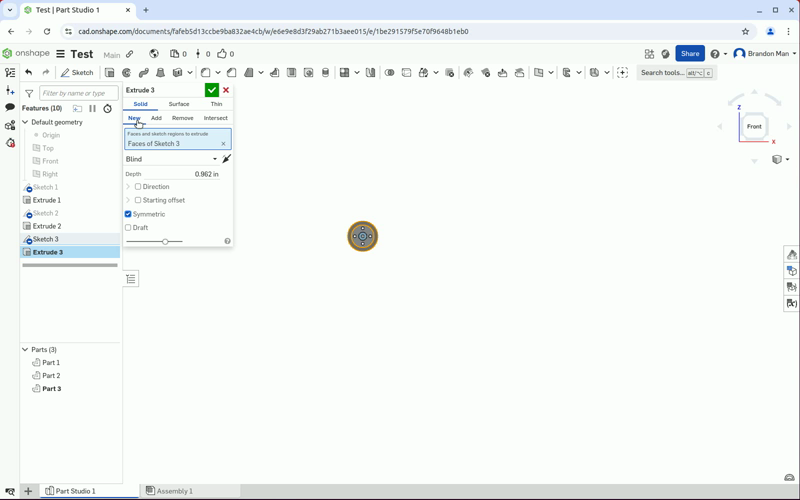
key(enter)
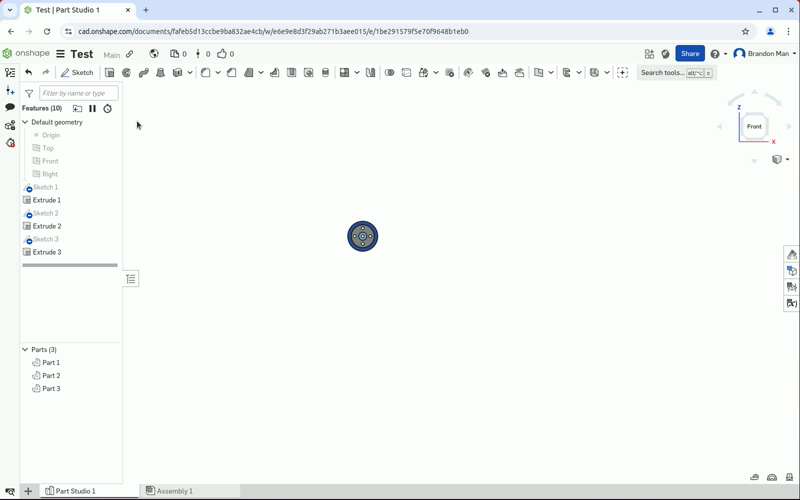
key(shift+h)
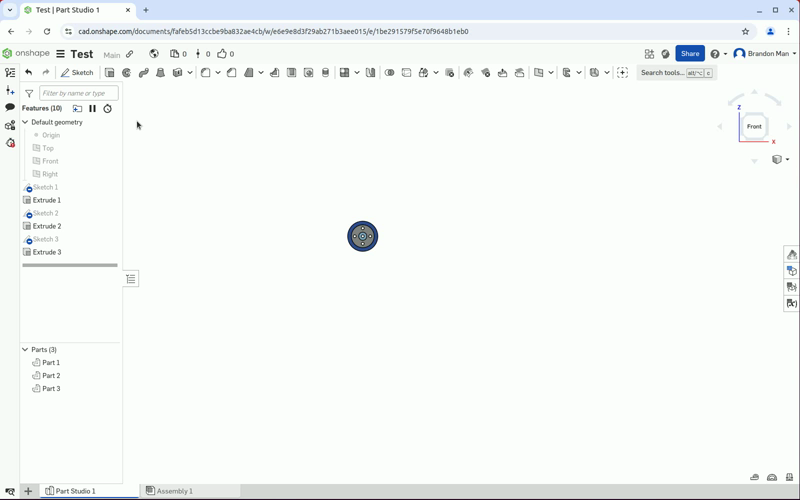
key(shift+h)
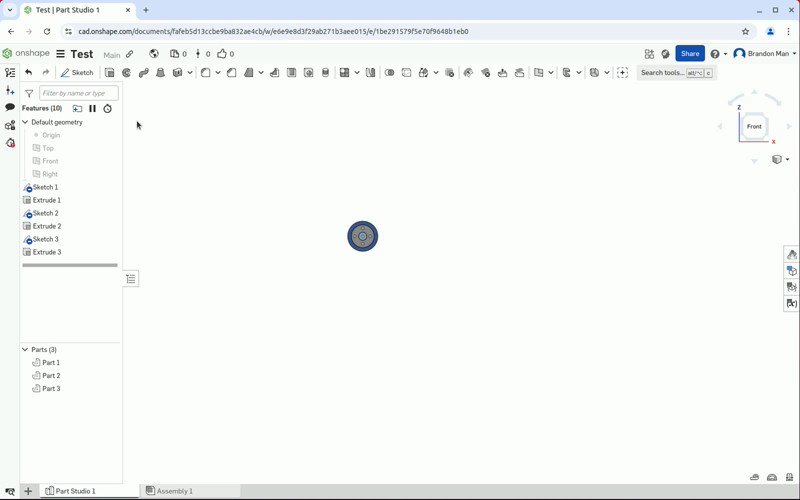
key(shift+7)
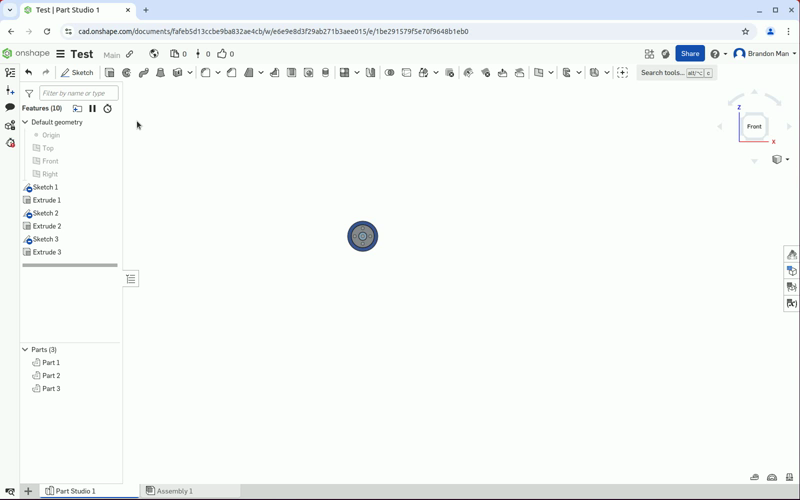
key(left, 2)
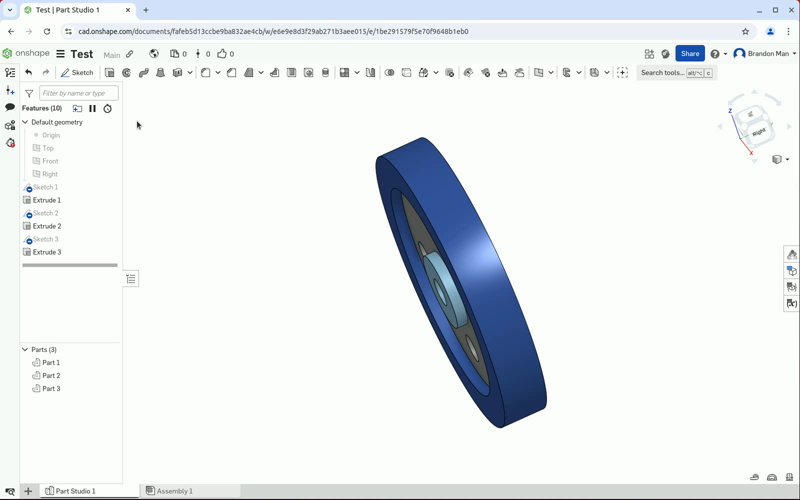
key(down, 2)
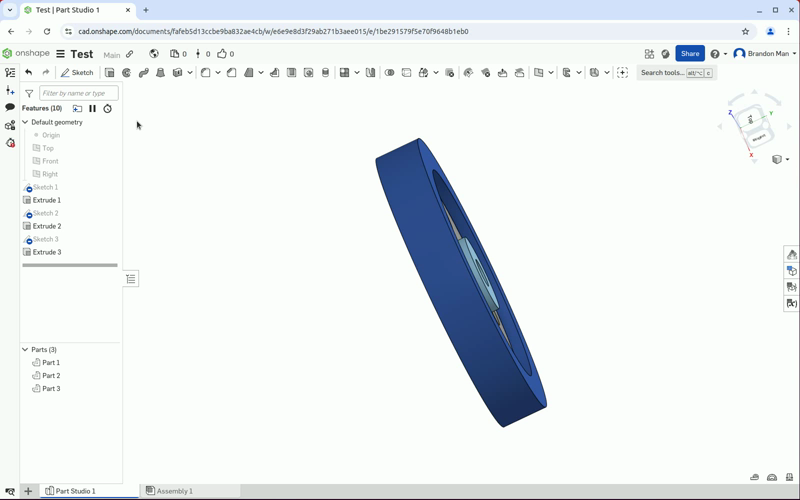
key(up, 2)
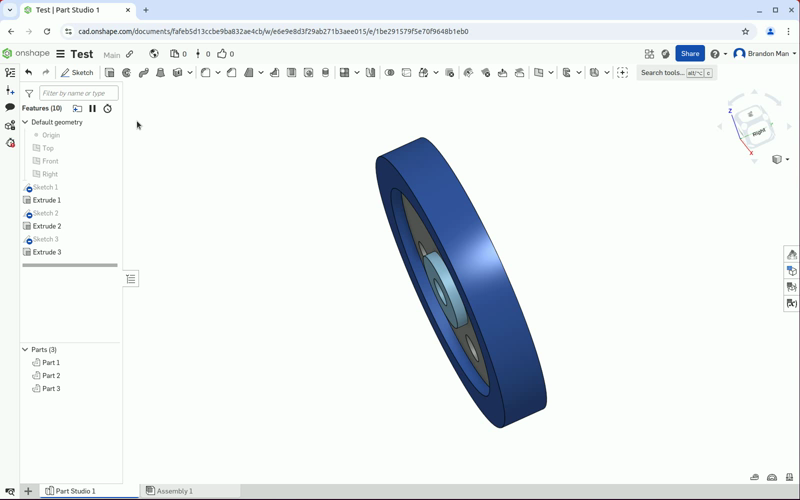
key(right, 2)
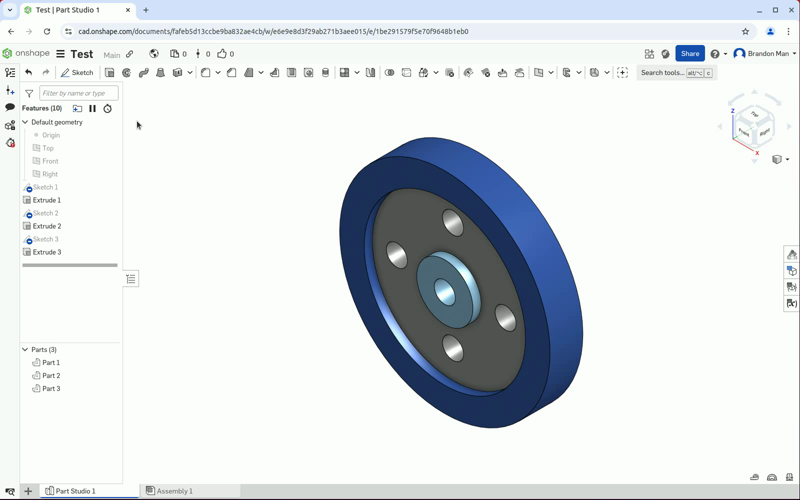
mouse_move(73, 189)
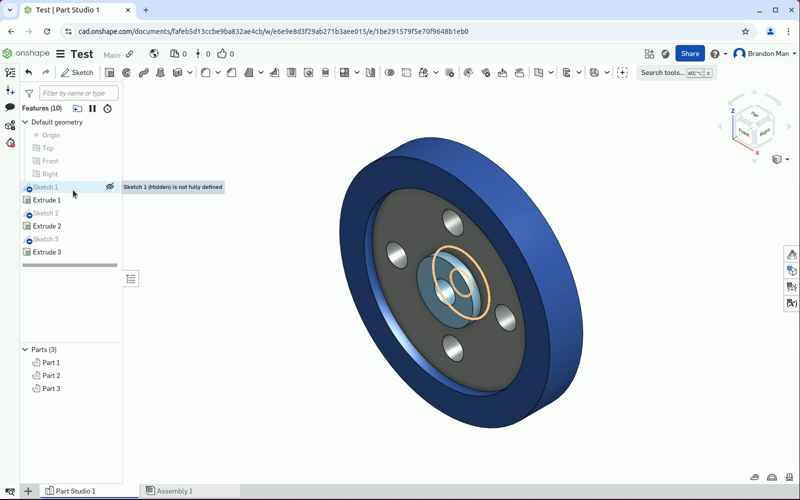
click(73, 189)